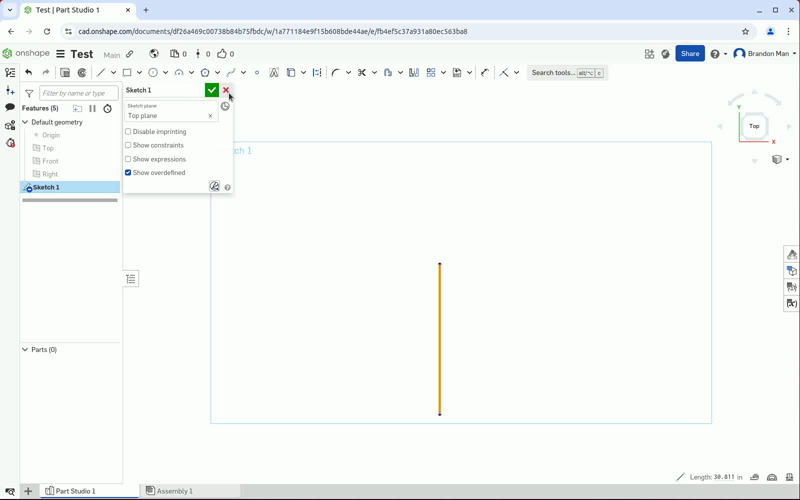
key(shift+h)
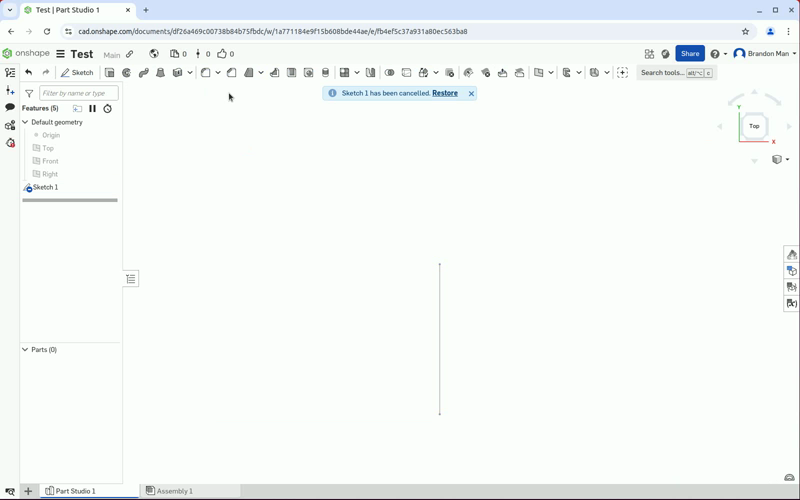
key(shift+s)
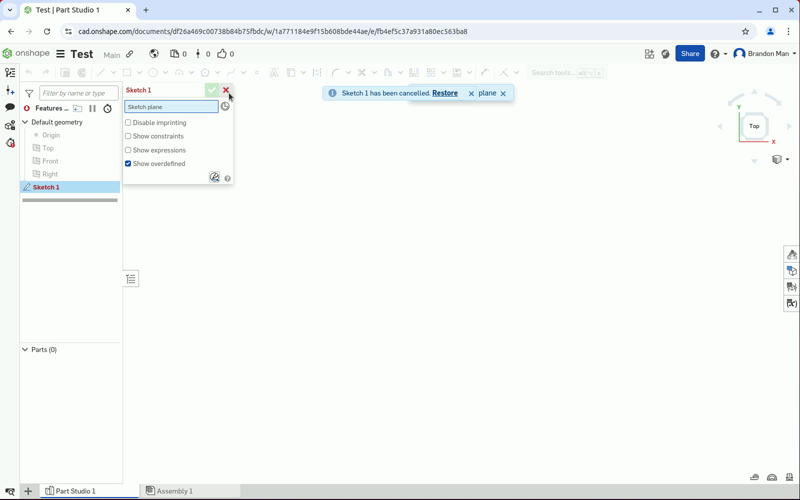
mouse_move(73, 150)
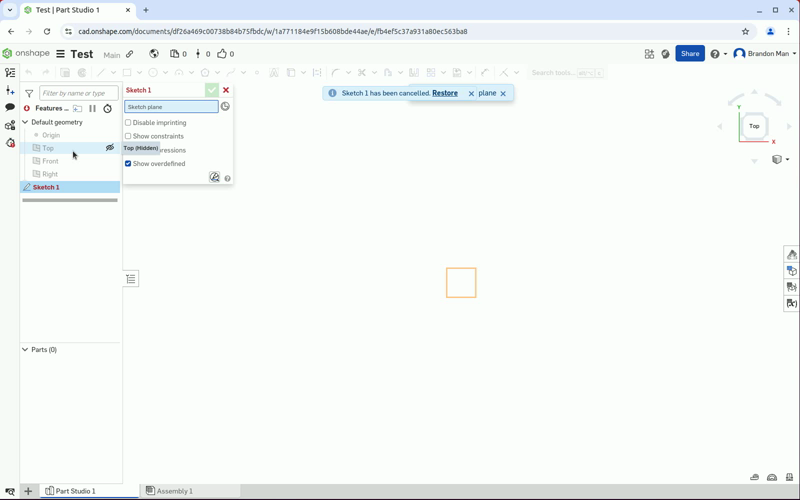
click(73, 150)
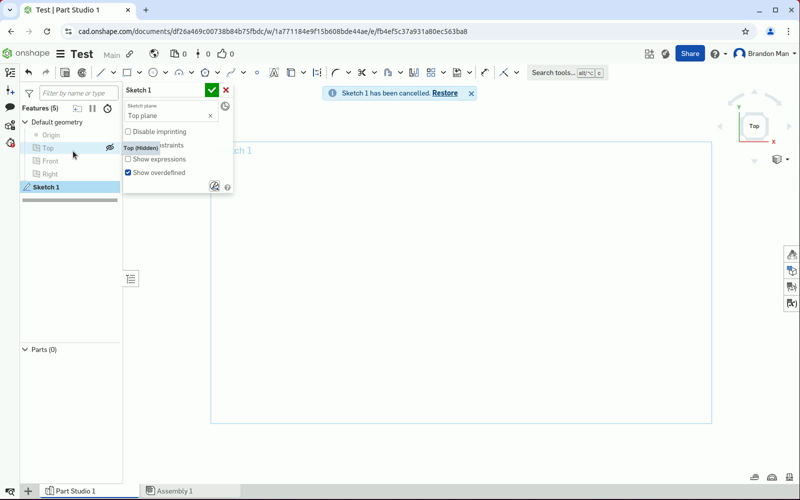
mouse_move(73, 352)
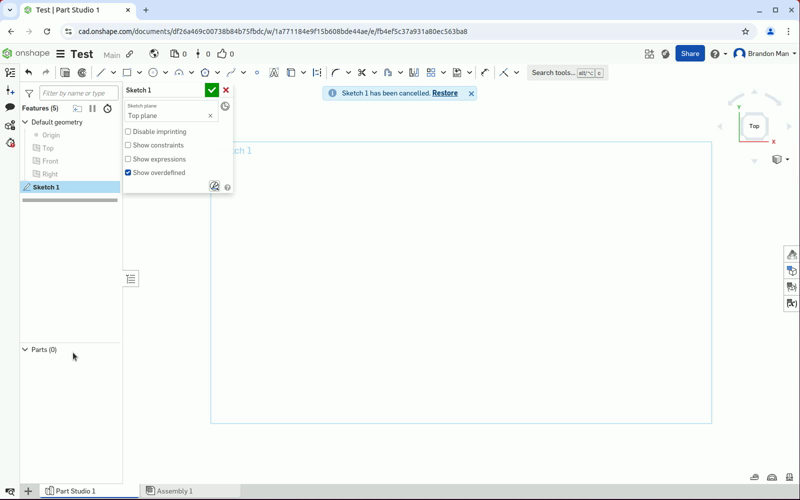
key(y)
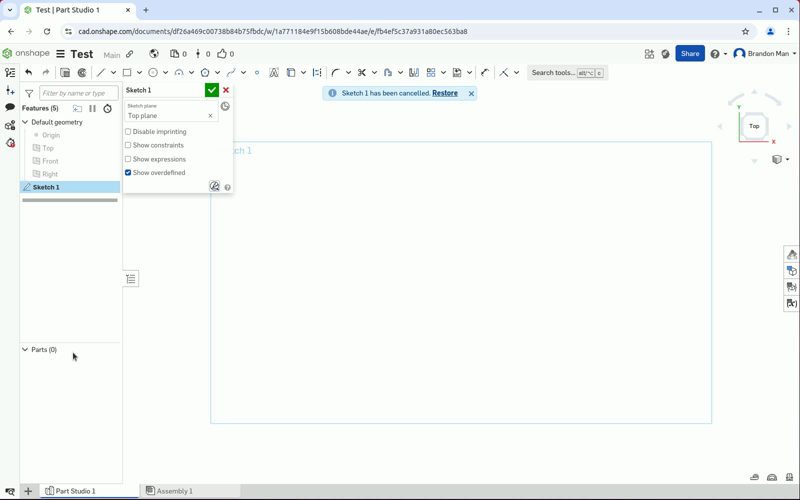
key(l)
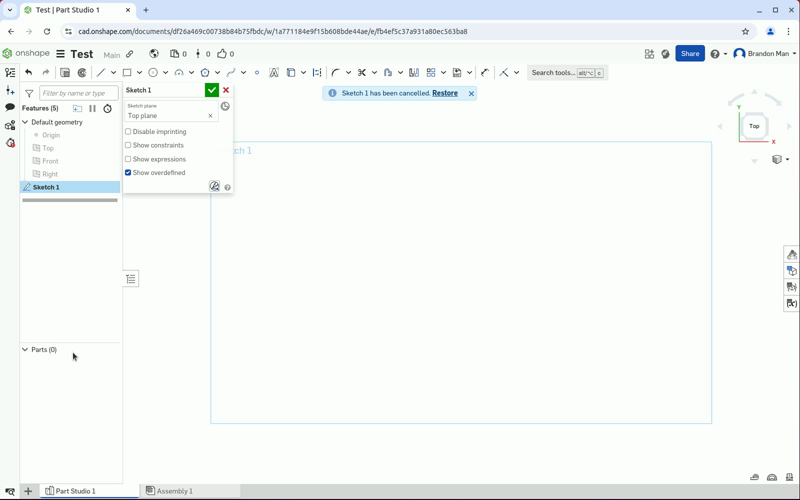
key_down(shift)
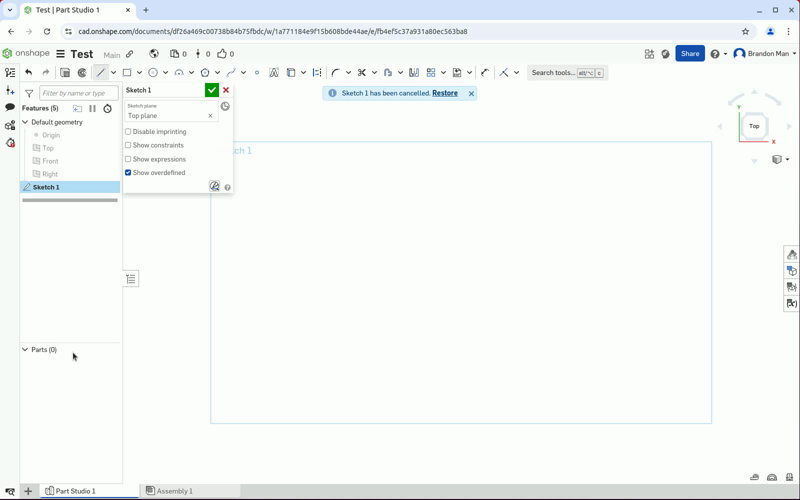
mouse_move(460, 282)
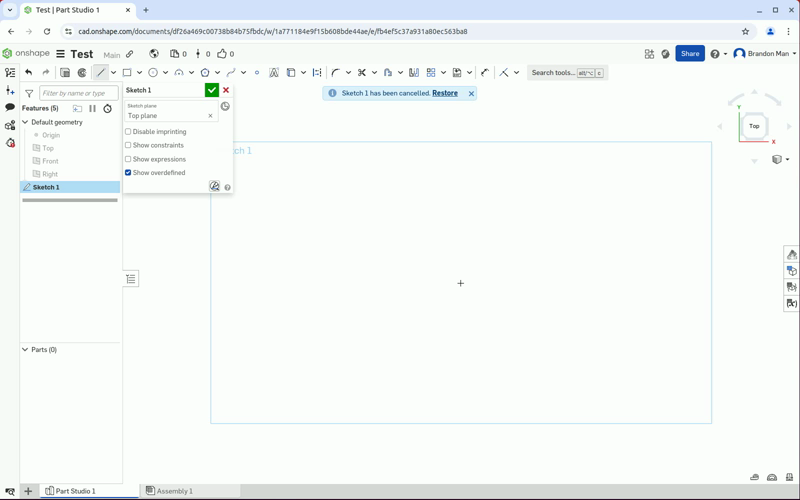
click(460, 282)
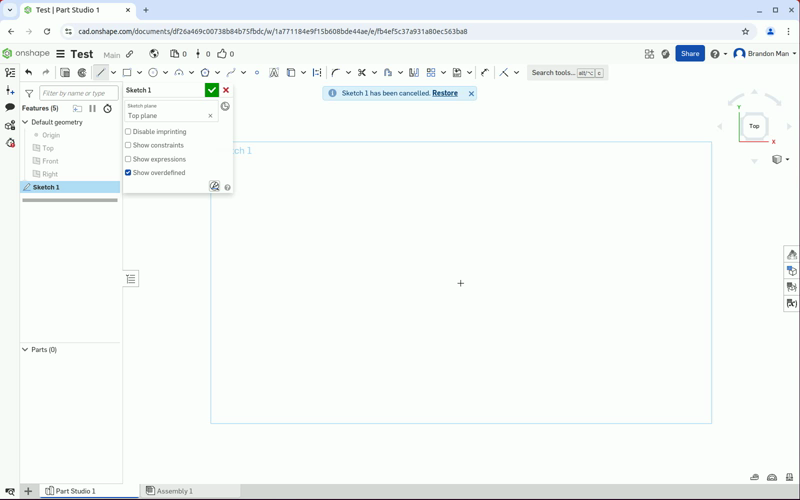
key_up(shift)
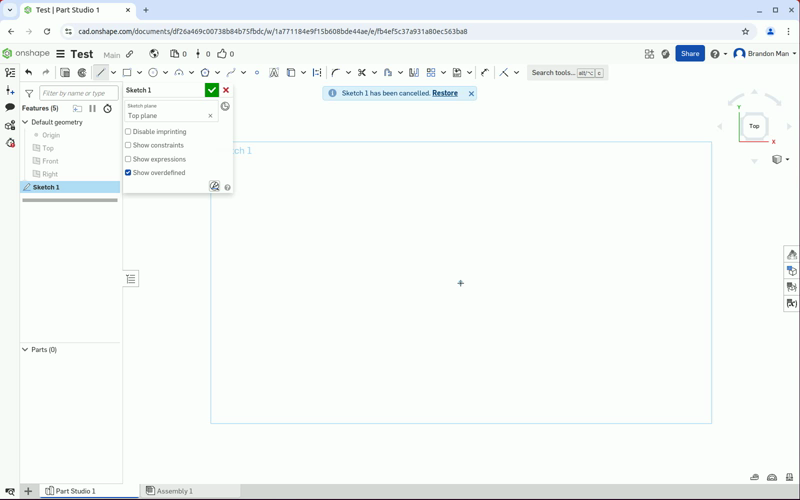
key_down(shift)
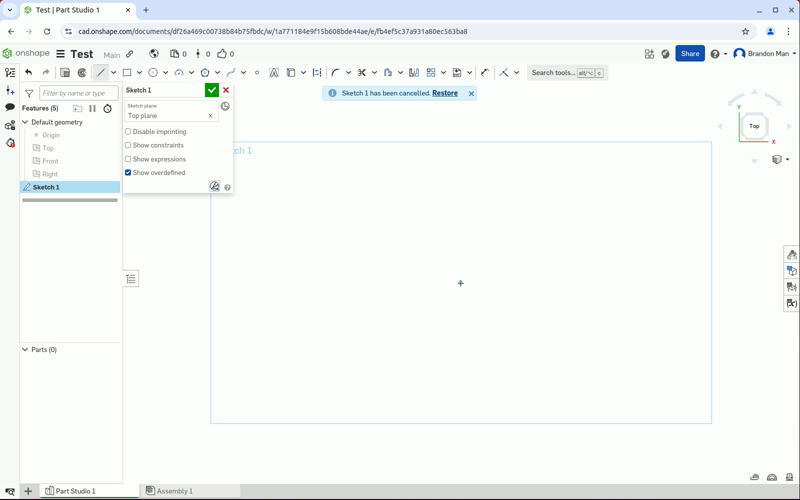
mouse_move(490, 282)
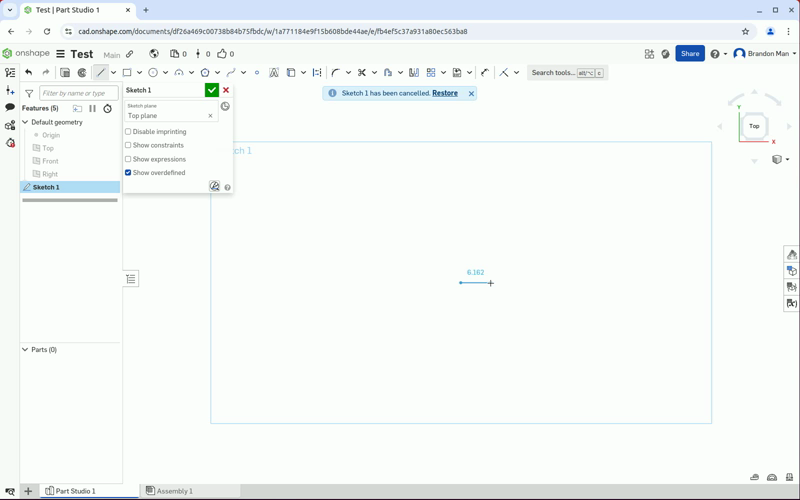
mouse_move(511, 282)
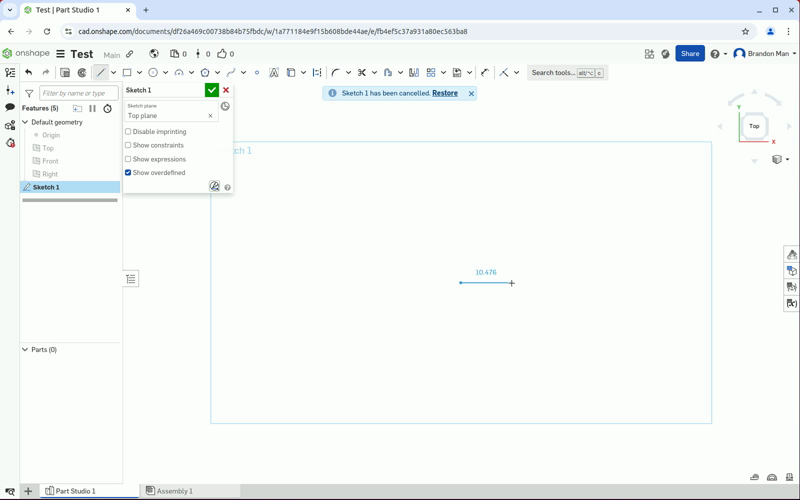
click(511, 282)
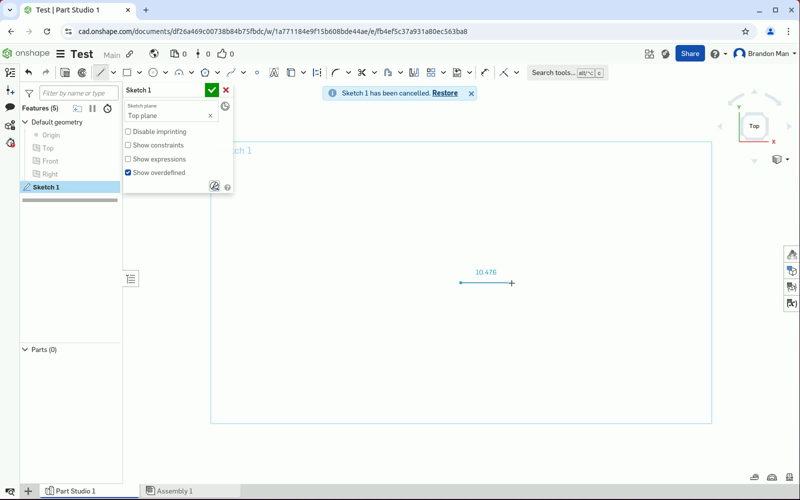
key_up(shift)
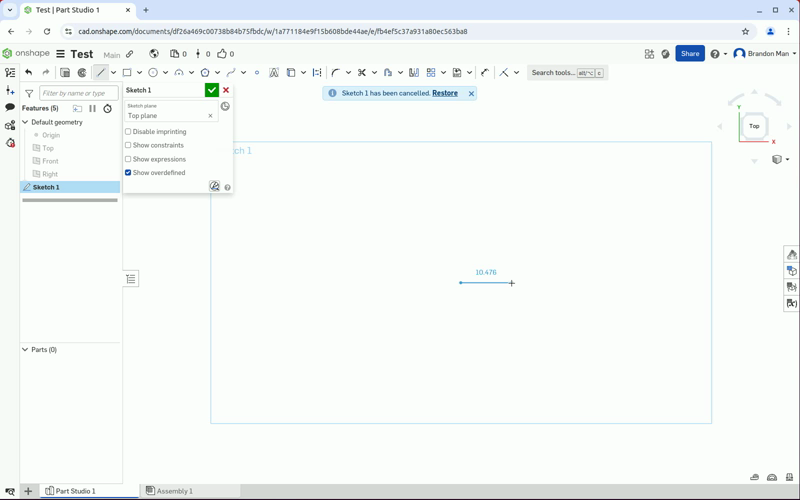
key_down(shift)
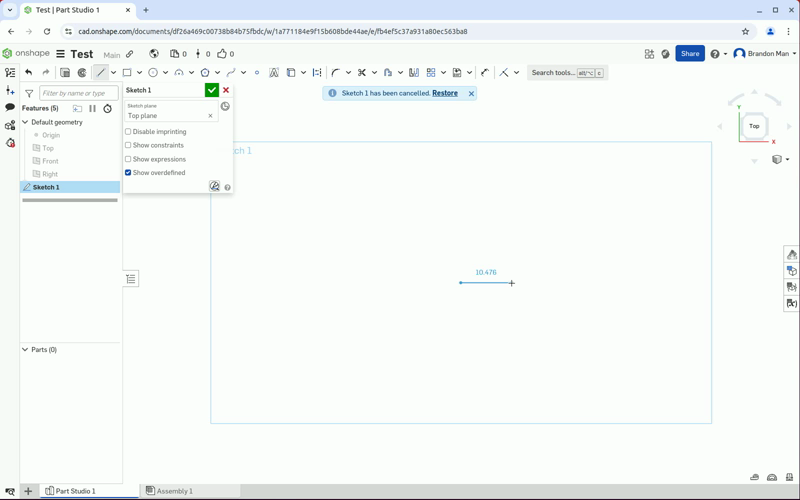
mouse_move(511, 198)
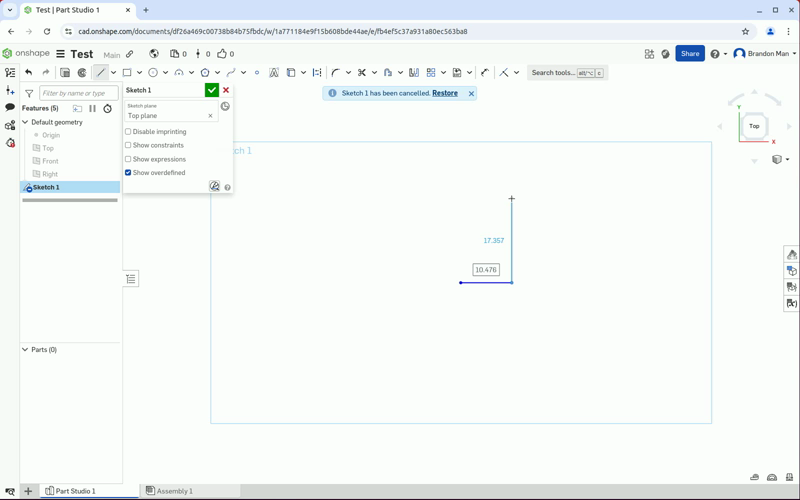
click(511, 198)
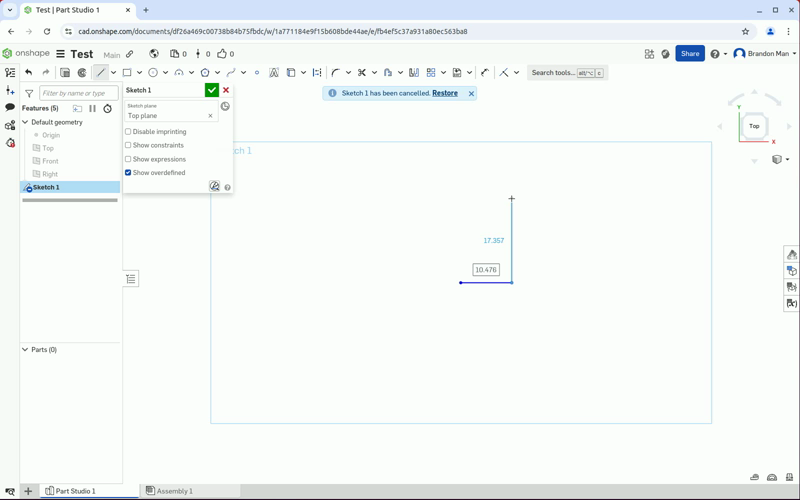
key_up(shift)
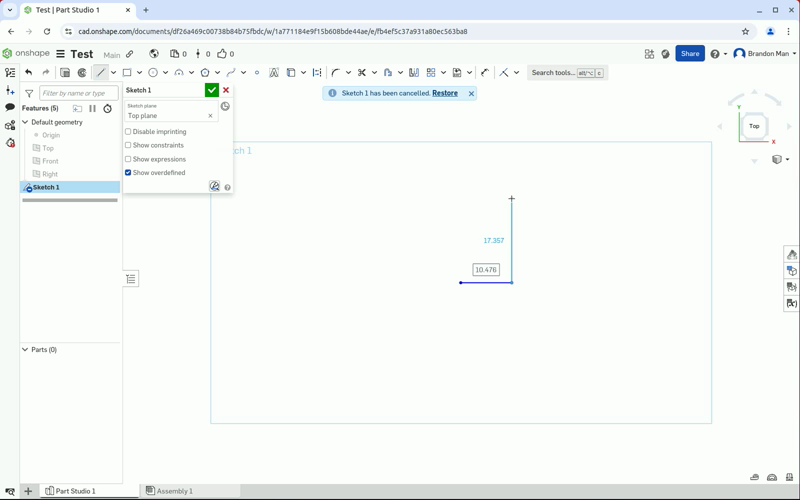
key_down(shift)
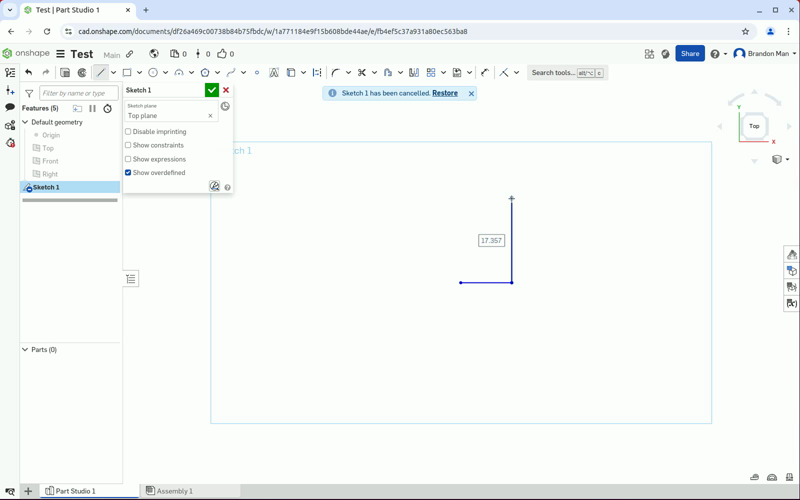
mouse_move(541, 198)
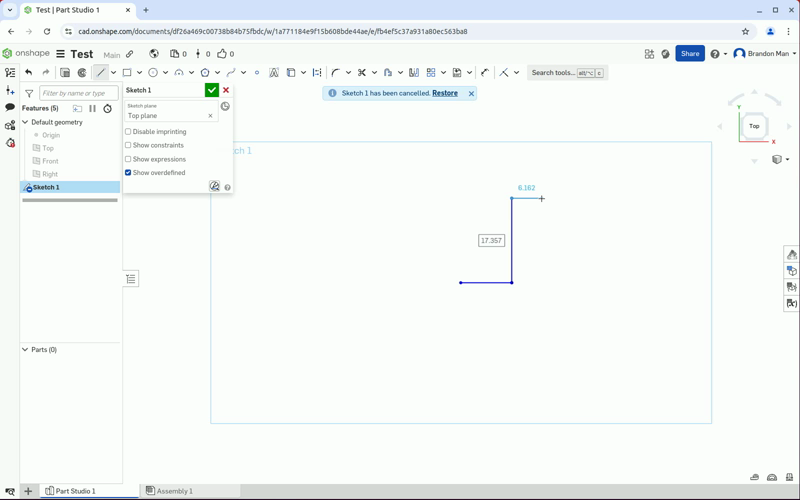
mouse_move(460, 198)
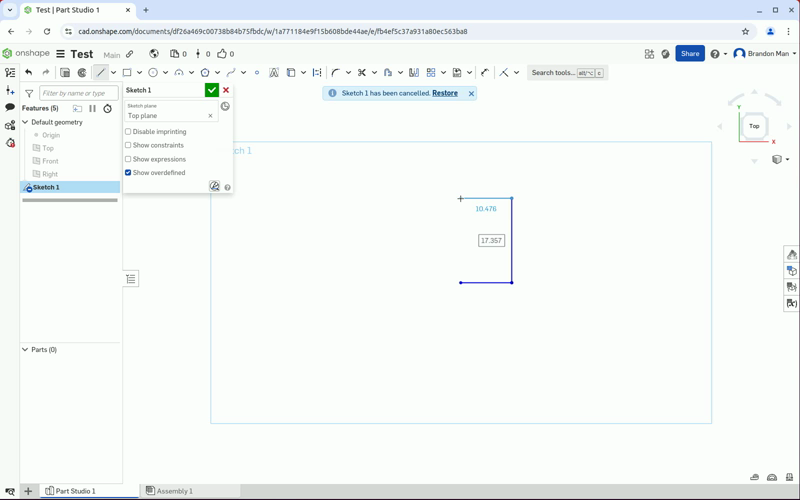
click(460, 198)
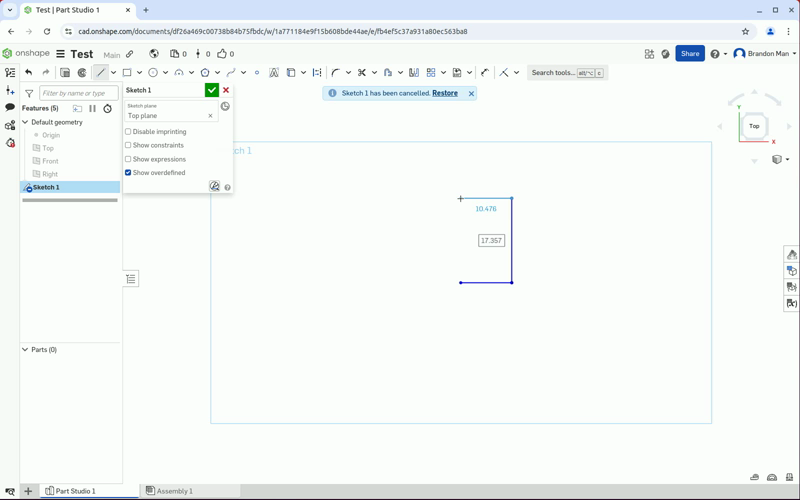
key_up(shift)
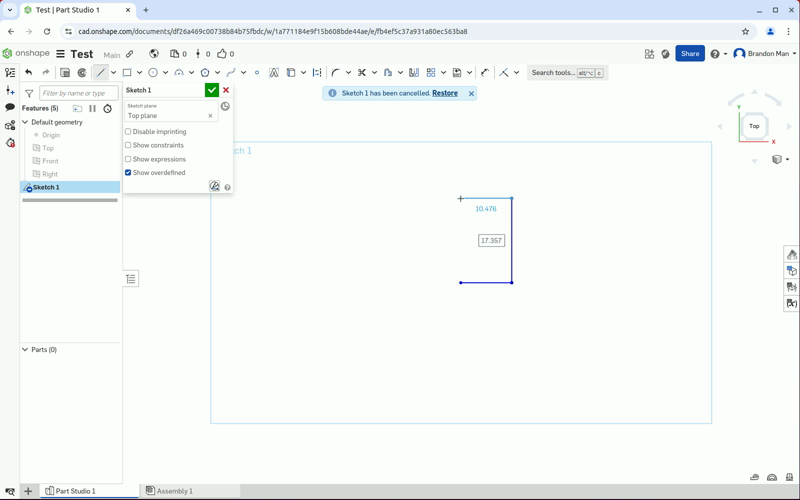
key_down(shift)
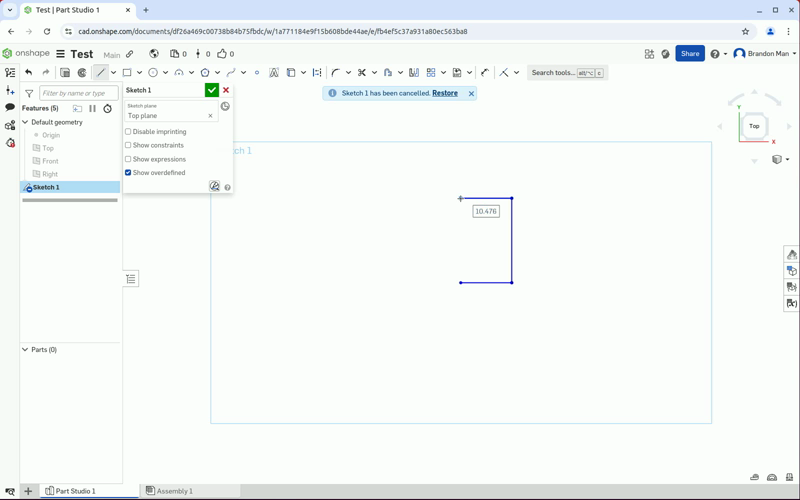
mouse_move(460, 282)
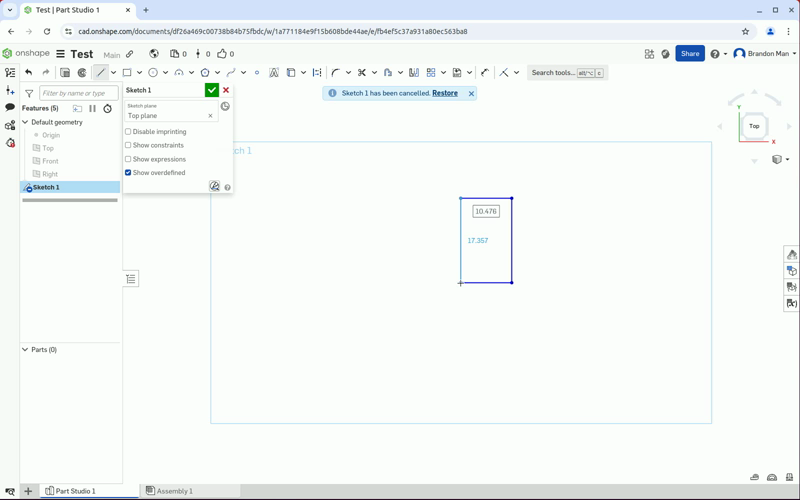
key_up(shift)
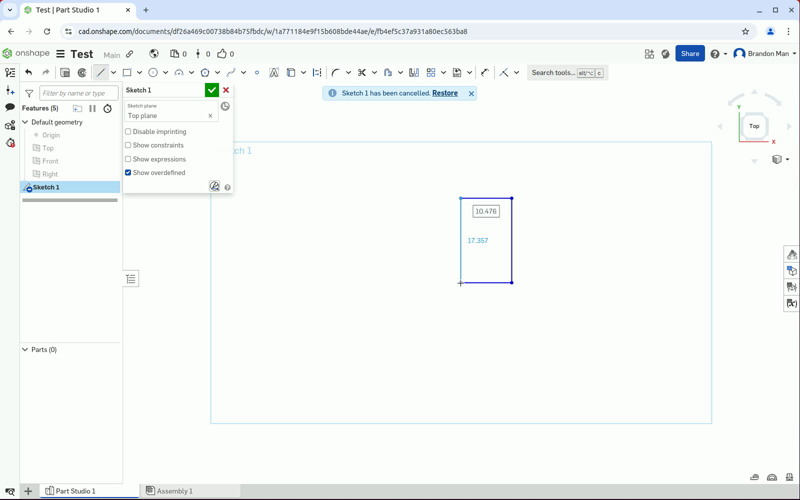
click(460, 282)
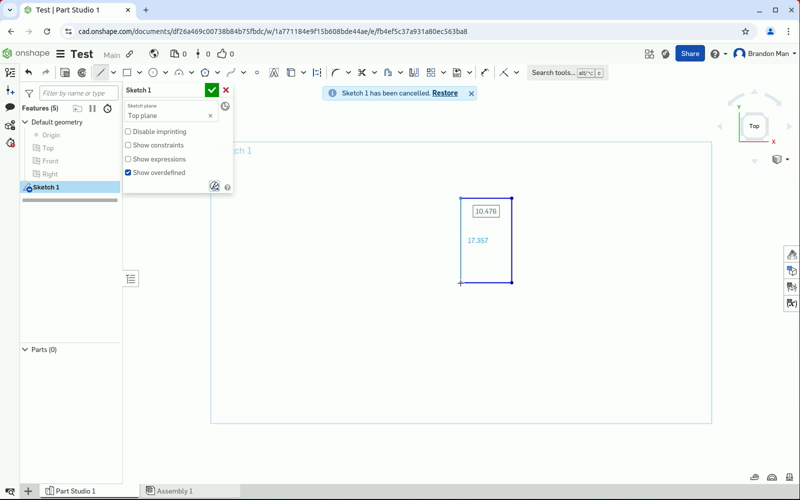
key(esc)
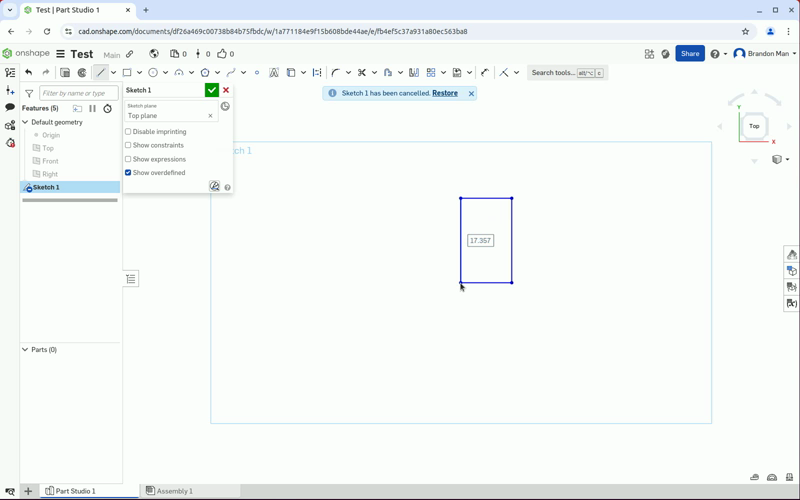
mouse_move(489, 210)
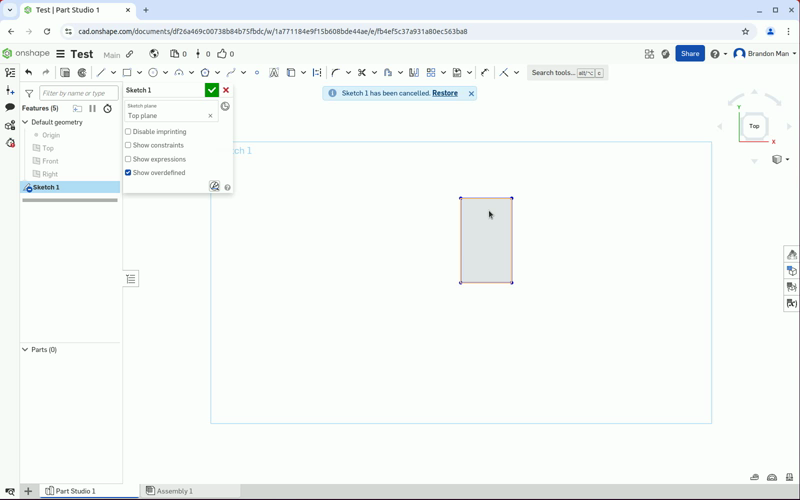
click(489, 210)
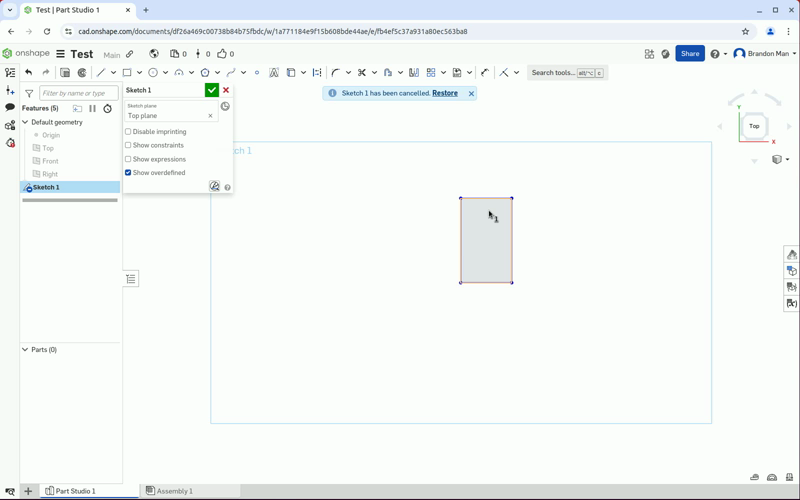
mouse_move(73, 352)
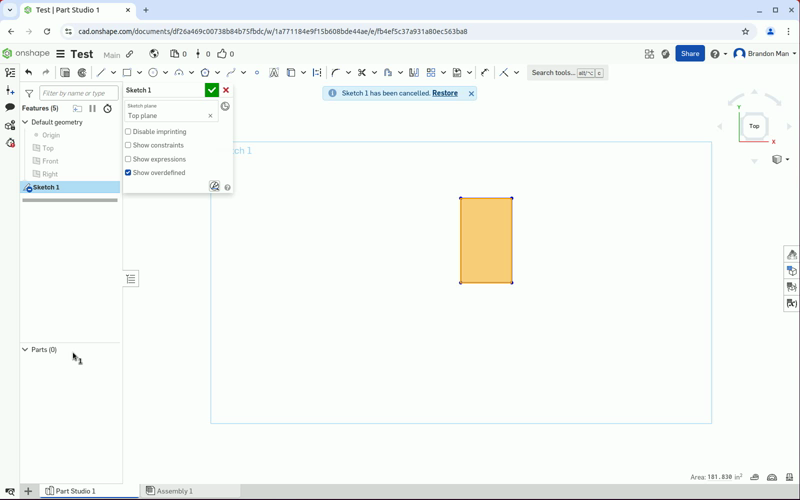
key(shift+y)
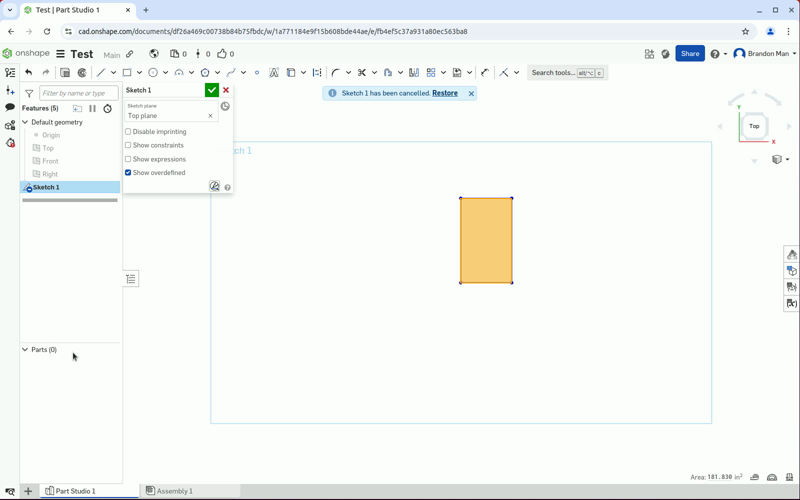
key(shift+e)
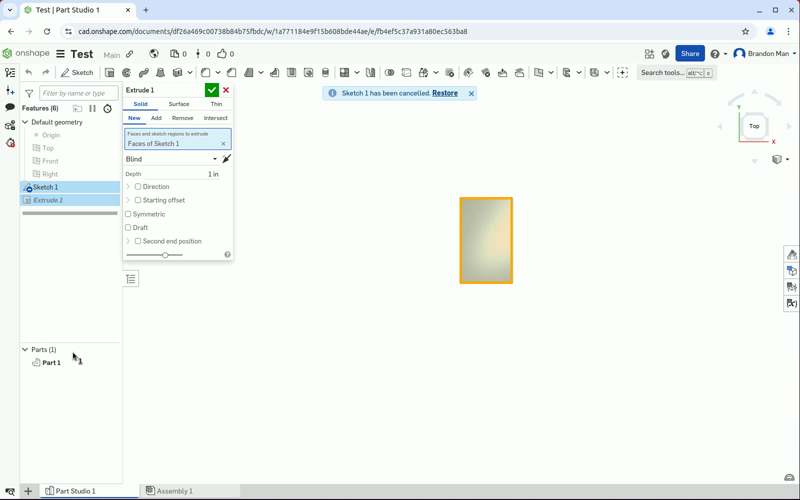
mouse_move(143, 106)
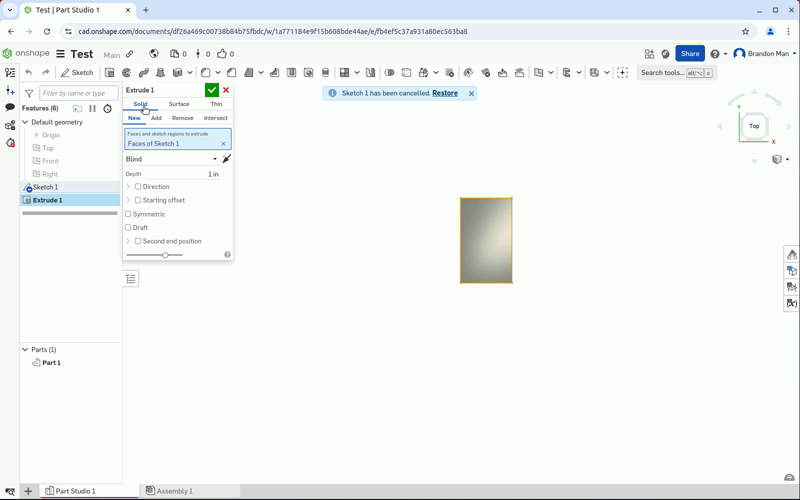
click(143, 106)
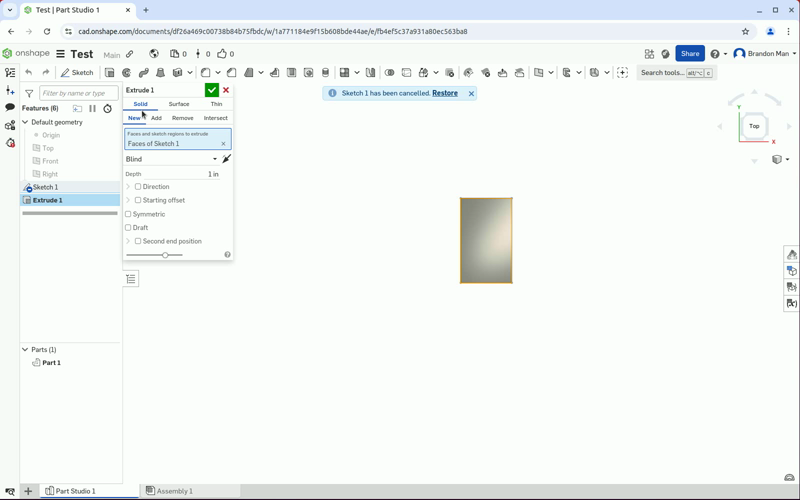
mouse_move(137, 120)
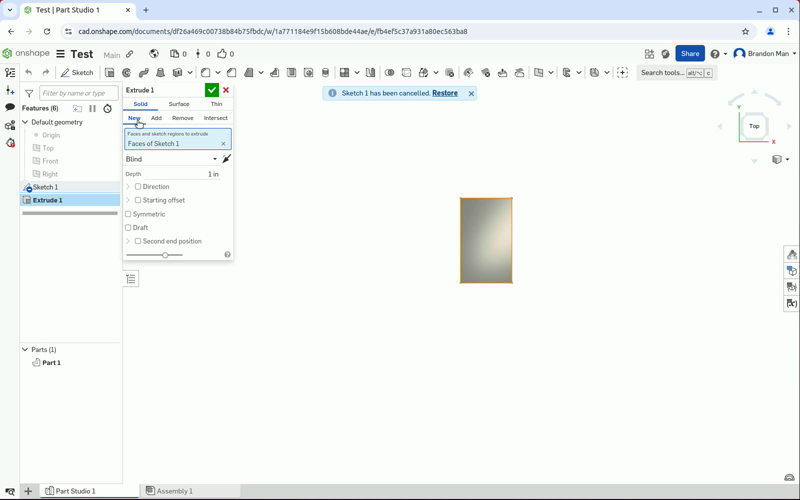
click(137, 120)
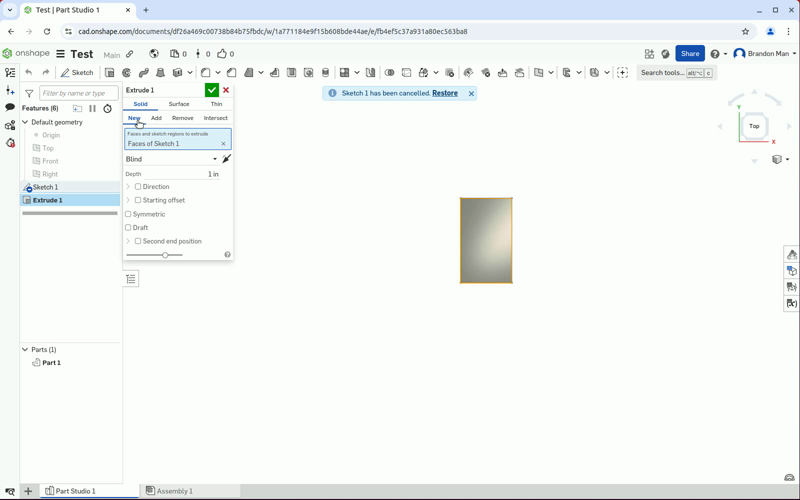
key(tab, 4)
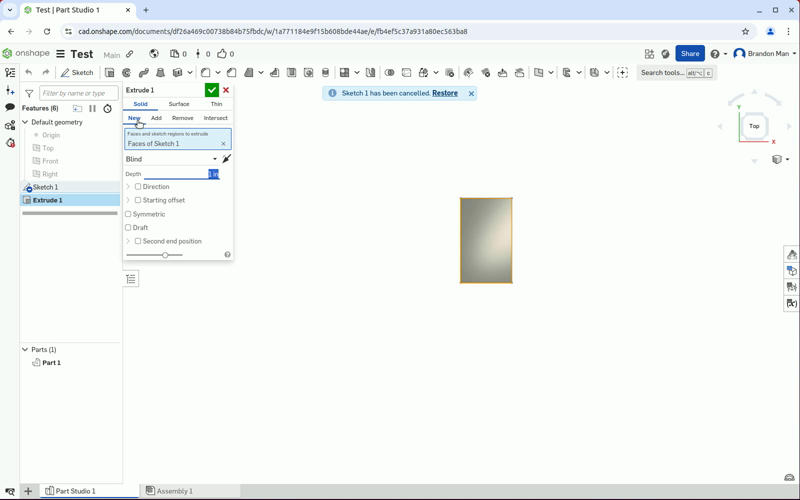
text(-23.108)
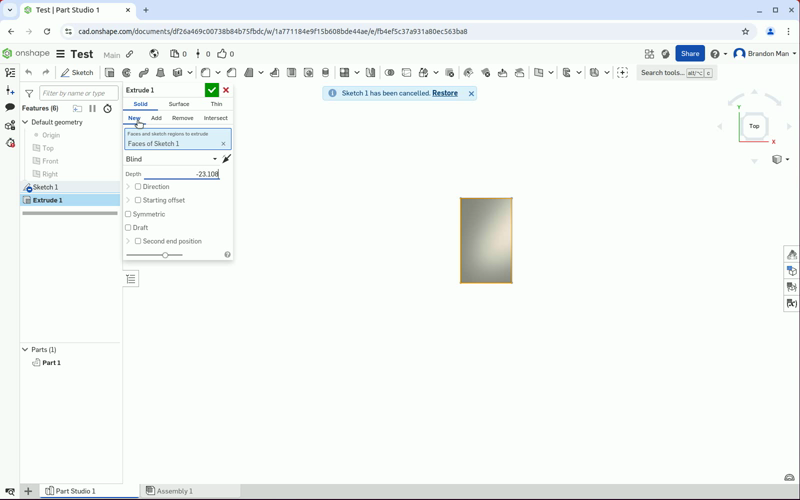
key(enter)
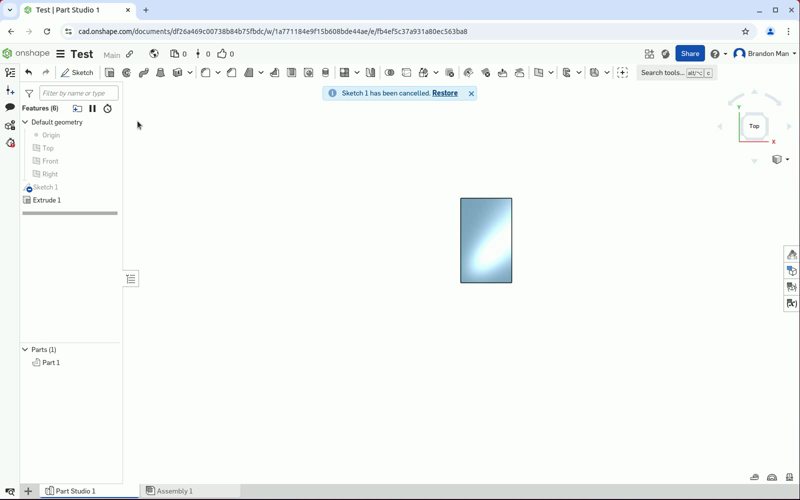
key(shift+h)
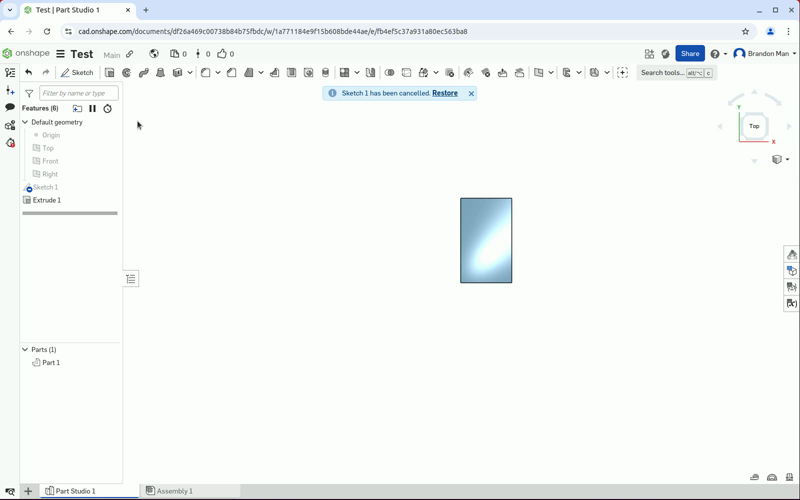
key(shift+h)
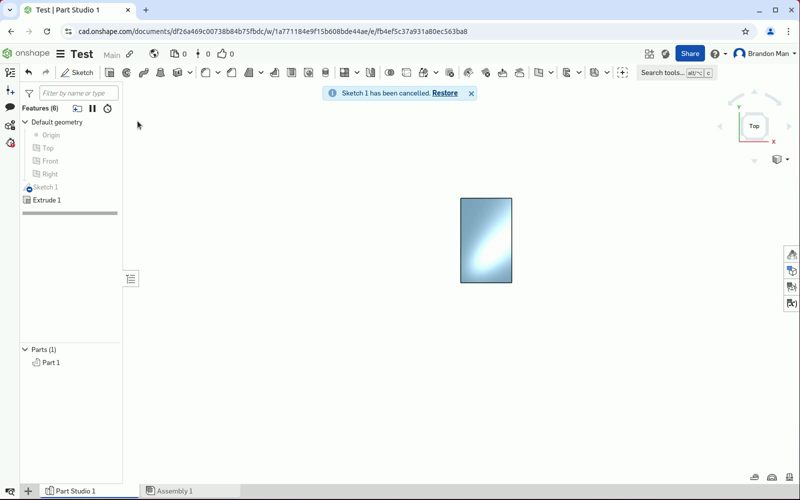
mouse_move(73, 189)
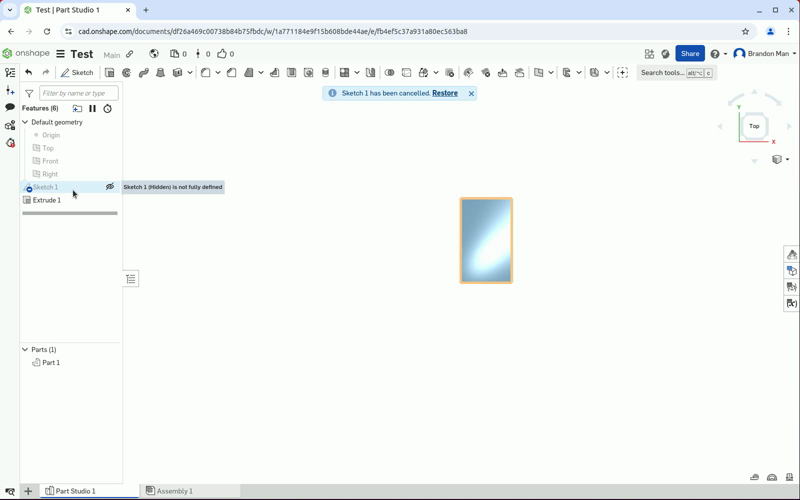
click(73, 189)
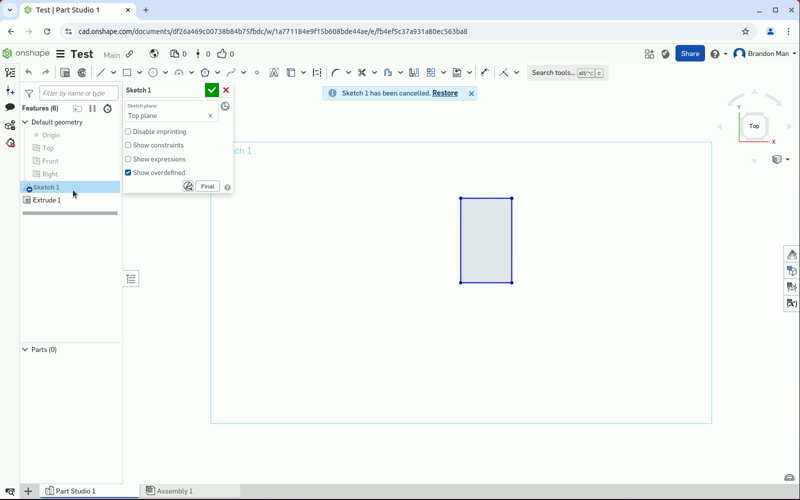
mouse_move(229, 92)
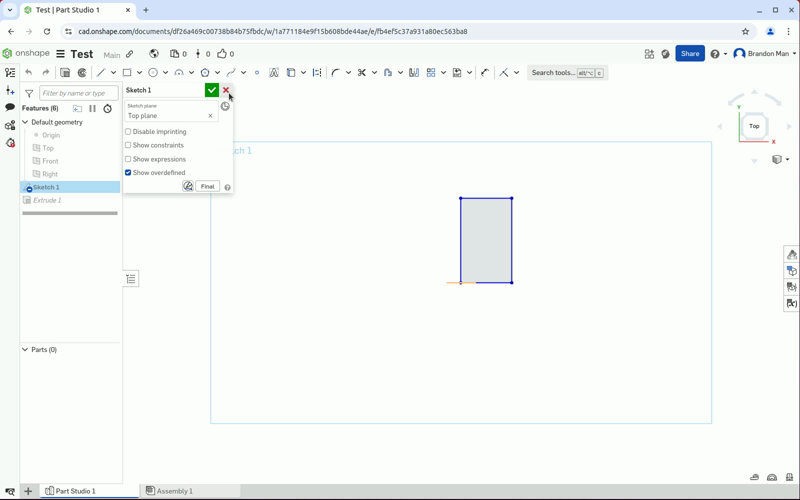
click(229, 92)
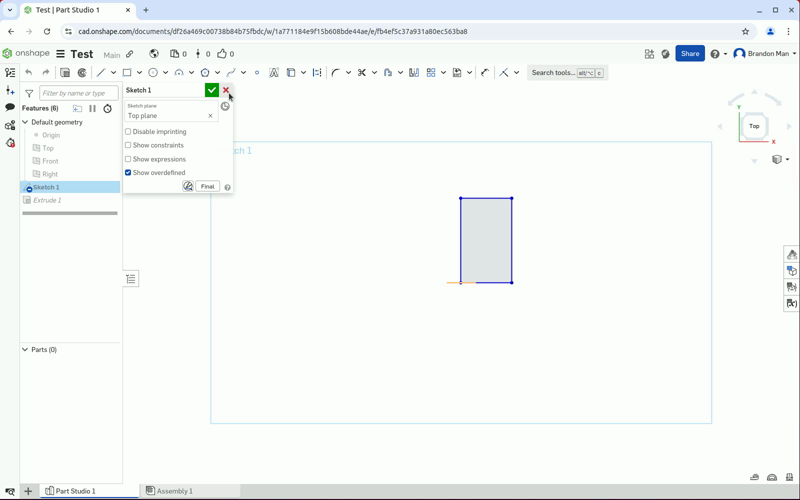
key(shift+s)
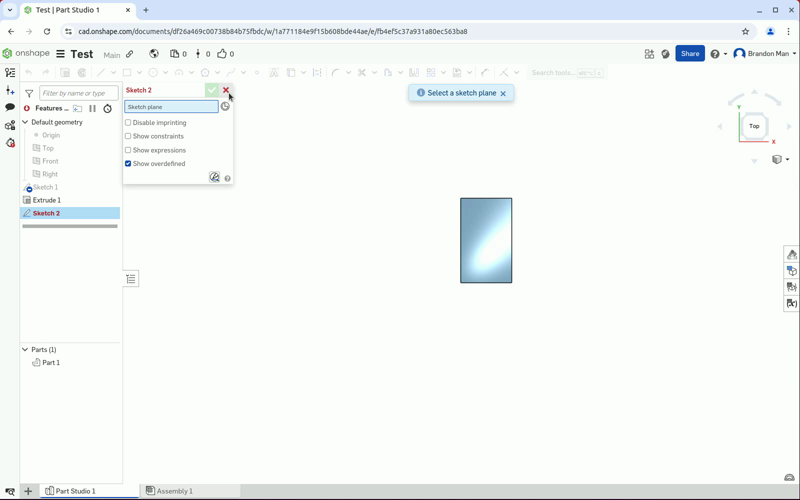
mouse_move(73, 150)
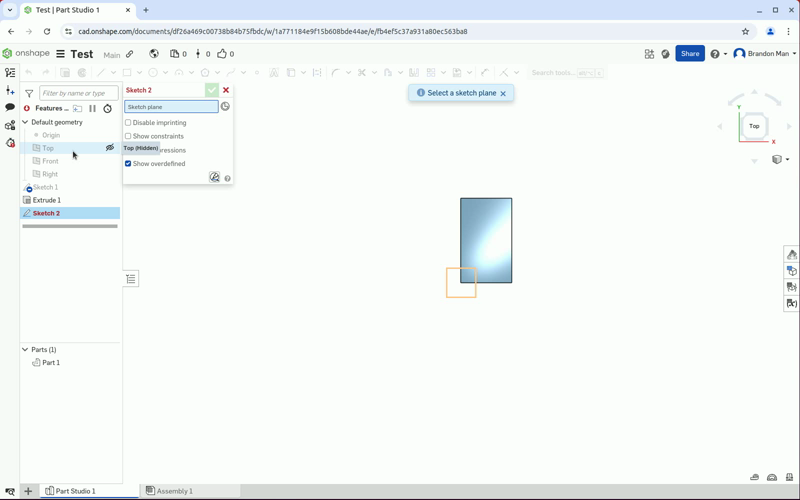
click(73, 150)
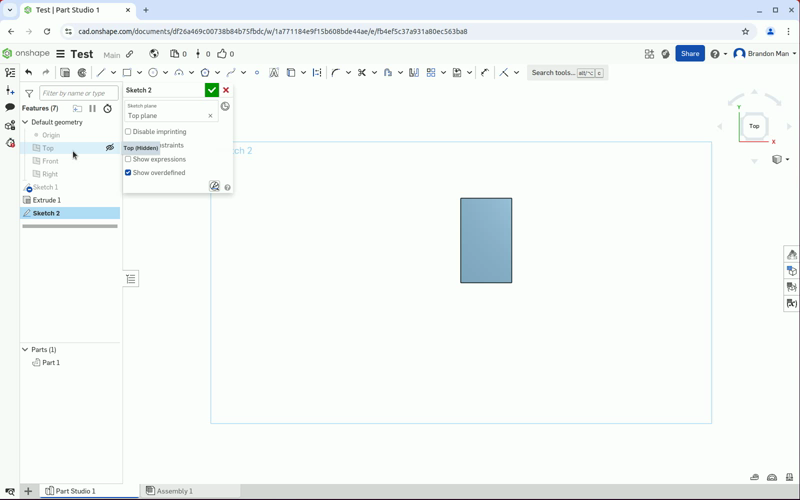
mouse_move(73, 352)
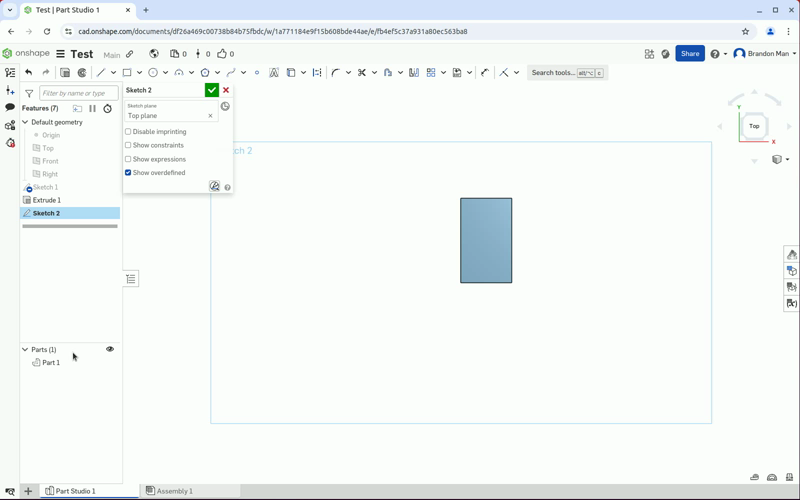
key(y)
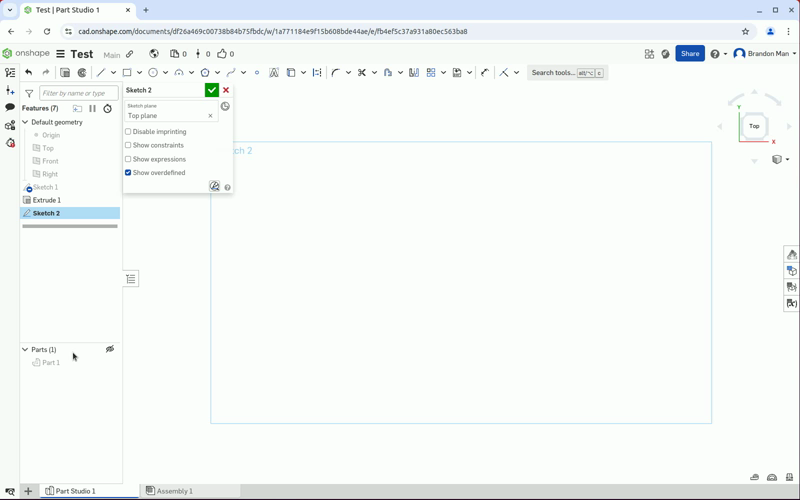
key(l)
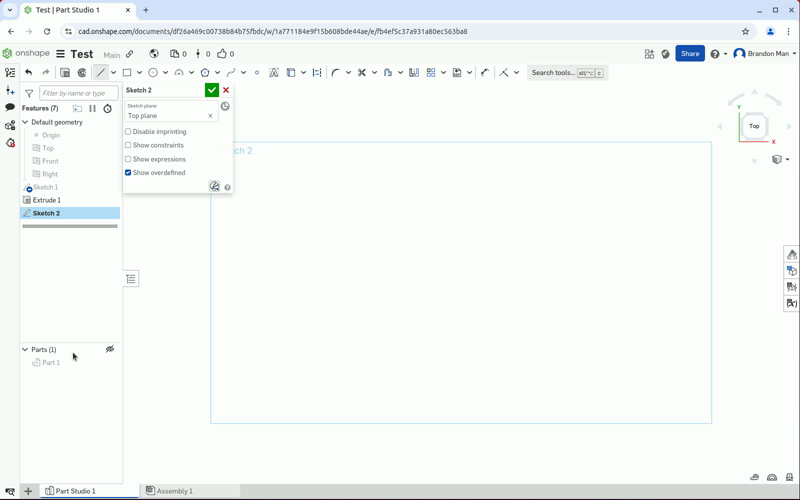
key_down(shift)
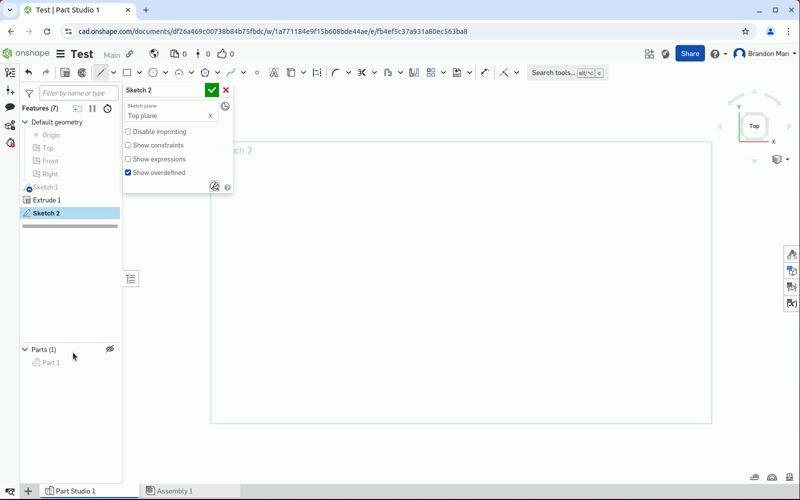
mouse_move(410, 367)
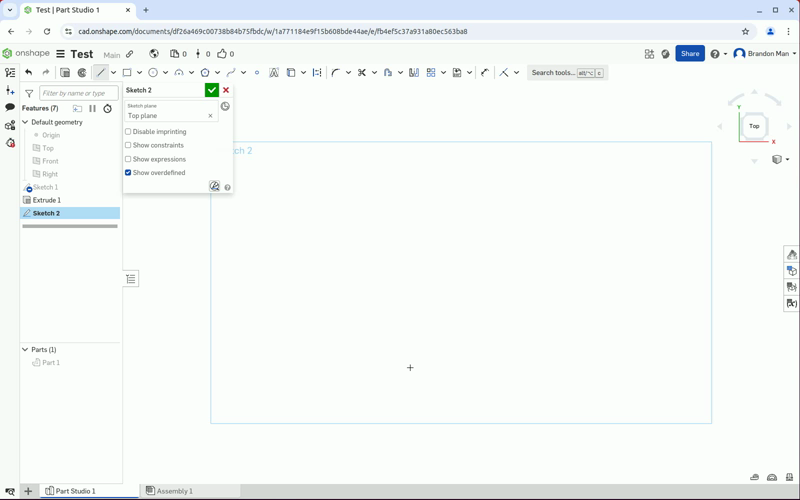
click(410, 367)
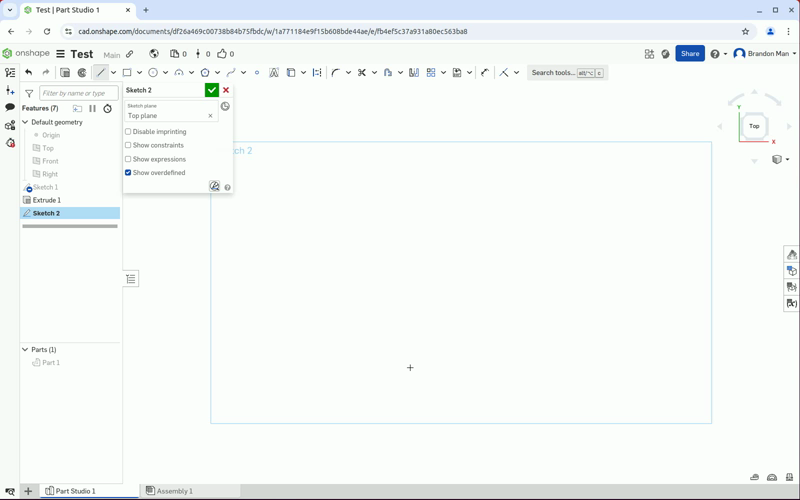
key_up(shift)
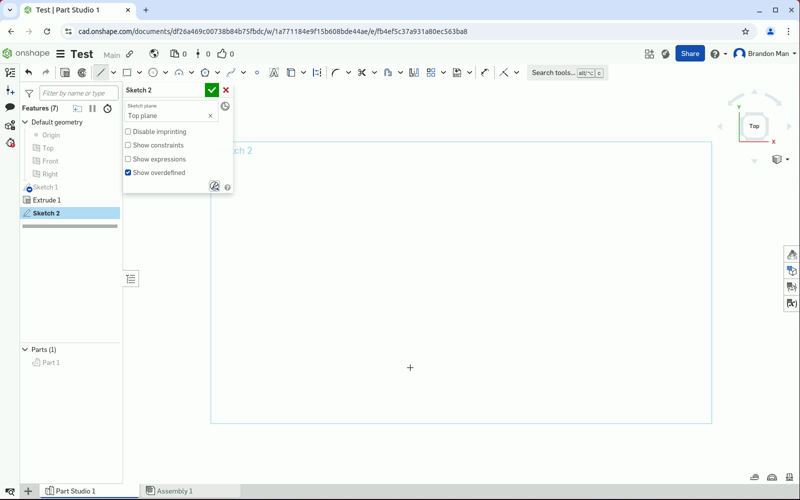
key_down(shift)
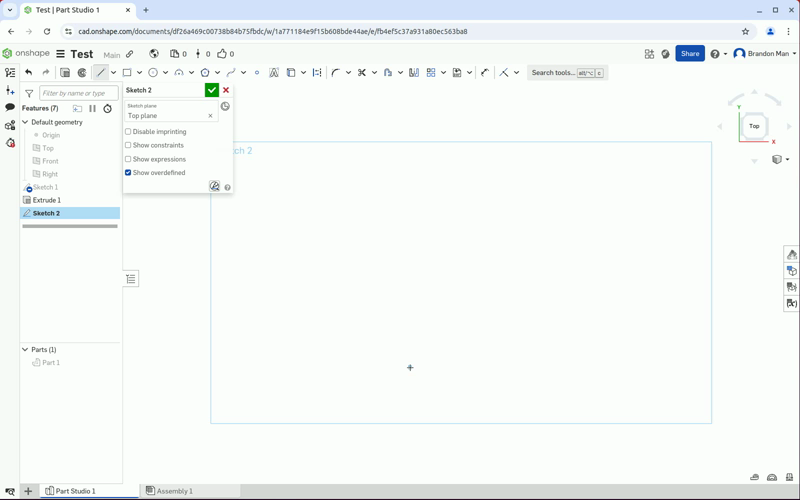
mouse_move(440, 367)
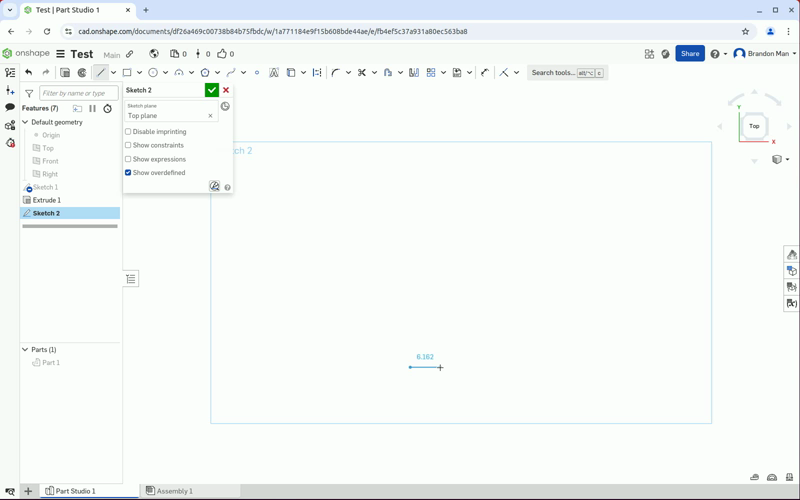
mouse_move(461, 367)
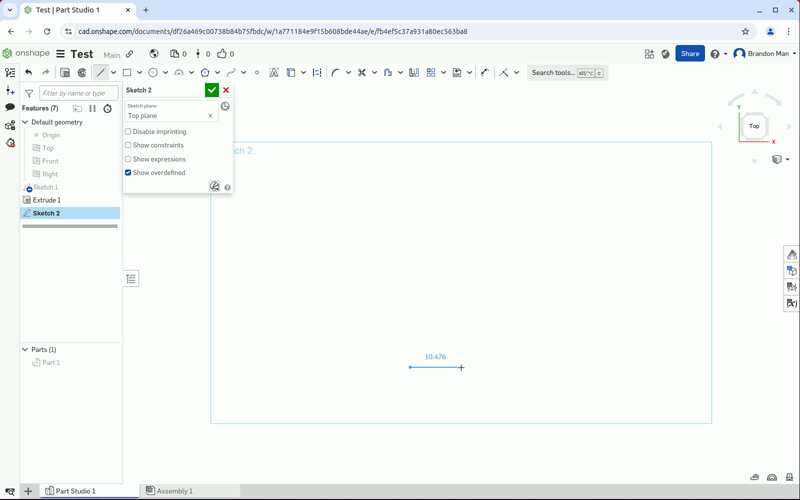
click(461, 367)
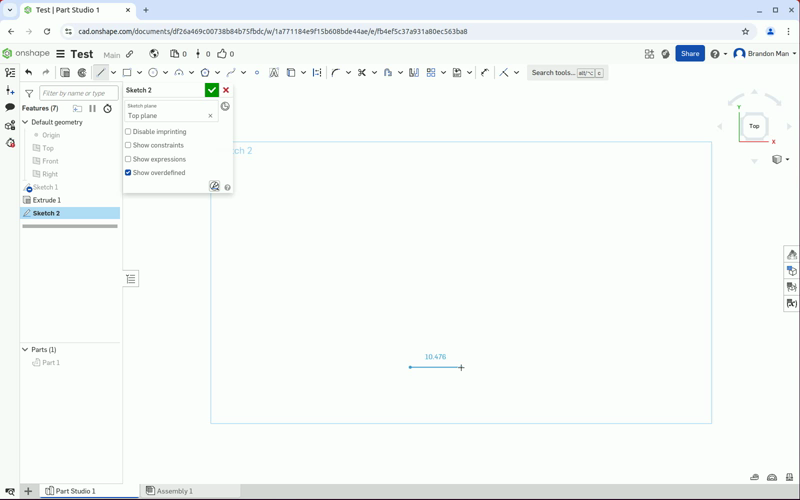
key_up(shift)
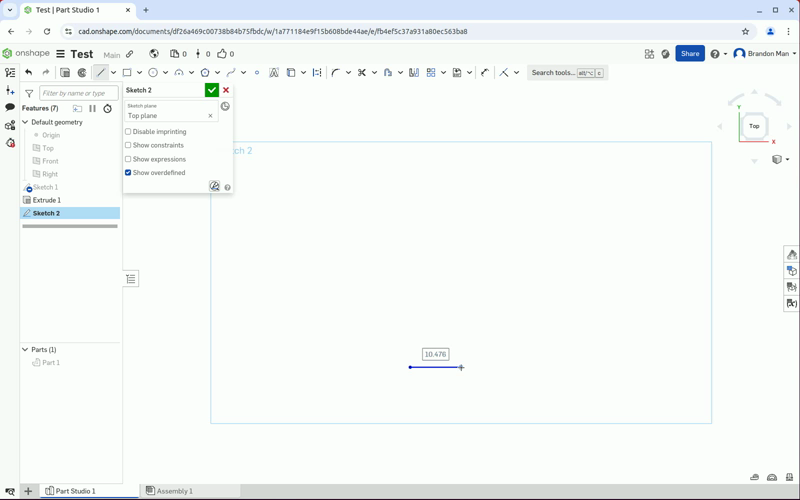
key_down(shift)
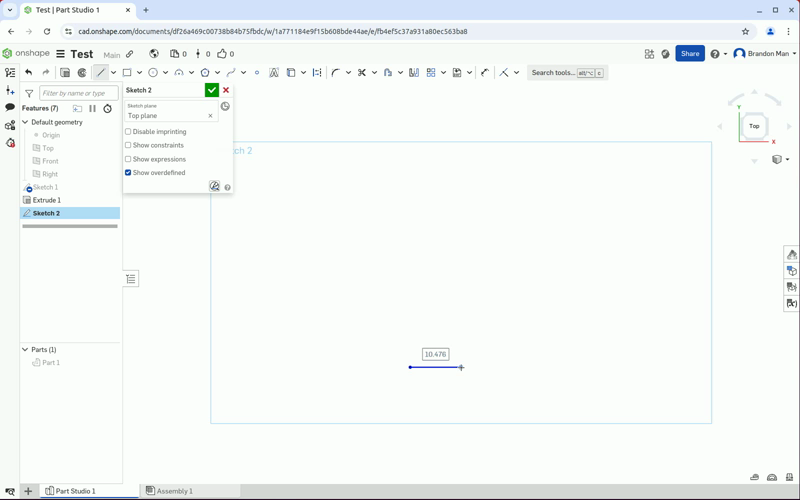
mouse_move(491, 367)
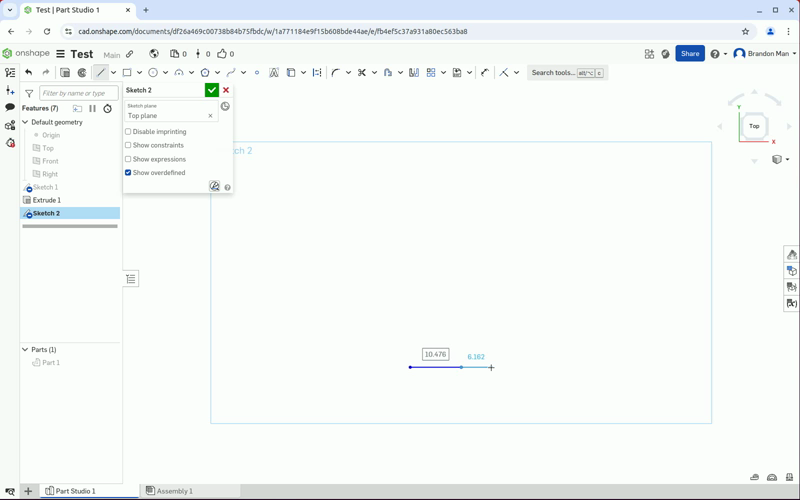
mouse_move(511, 367)
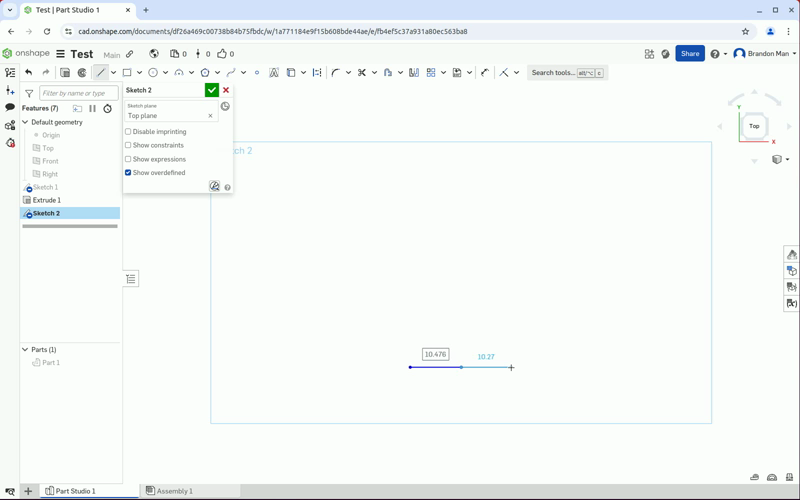
click(511, 367)
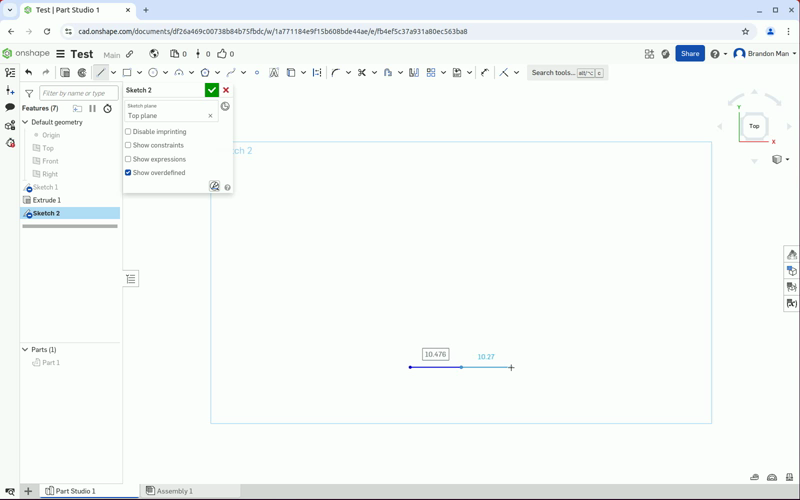
key_up(shift)
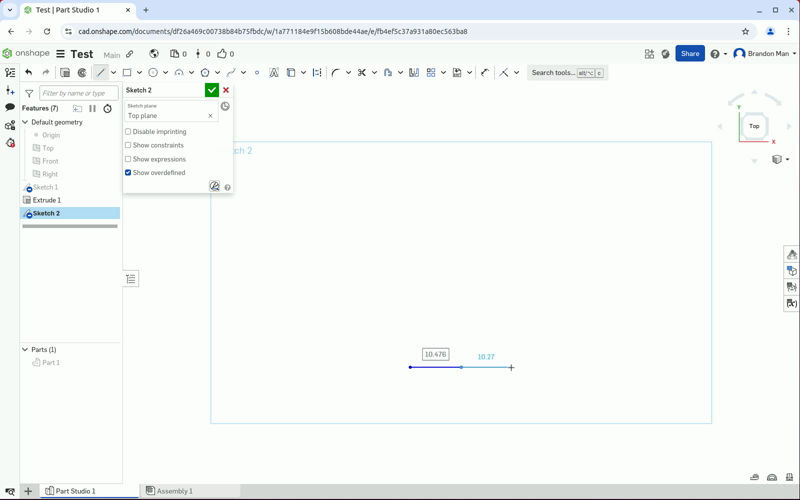
key_down(shift)
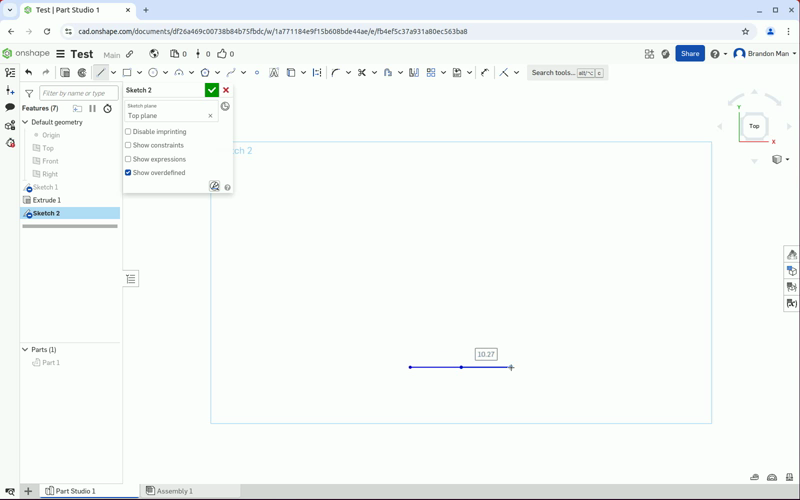
mouse_move(511, 283)
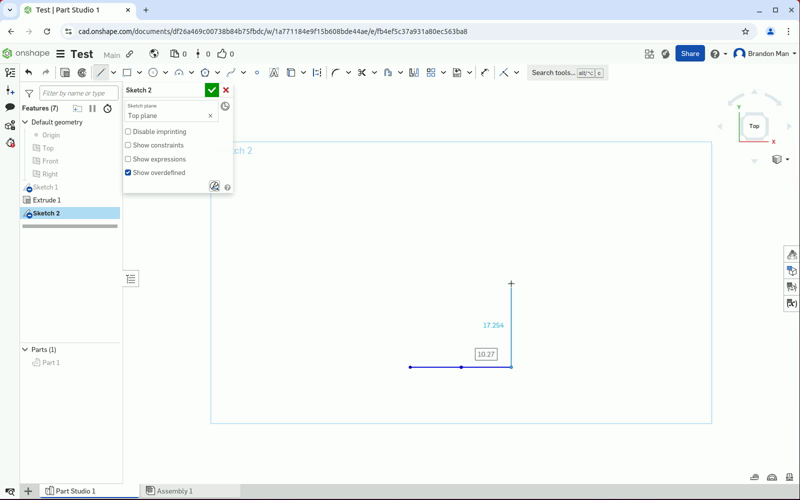
click(511, 283)
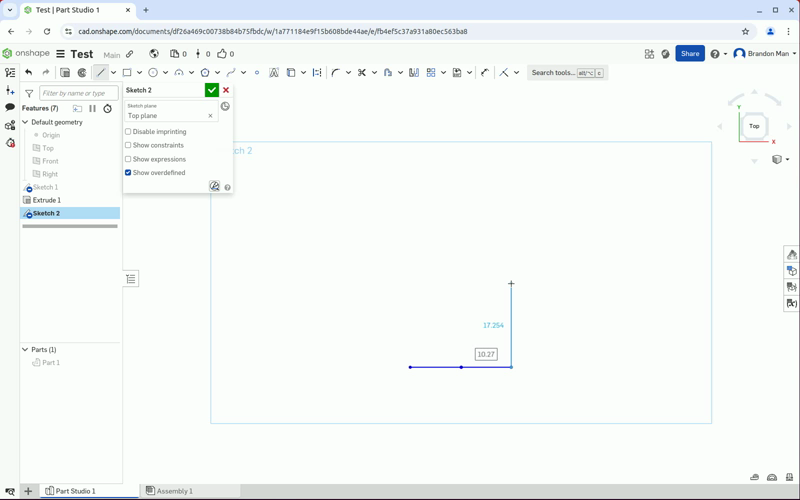
key_up(shift)
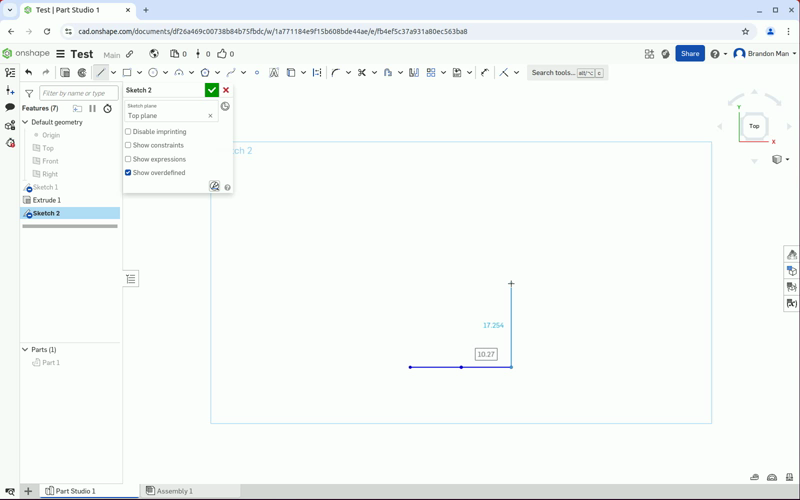
key_down(shift)
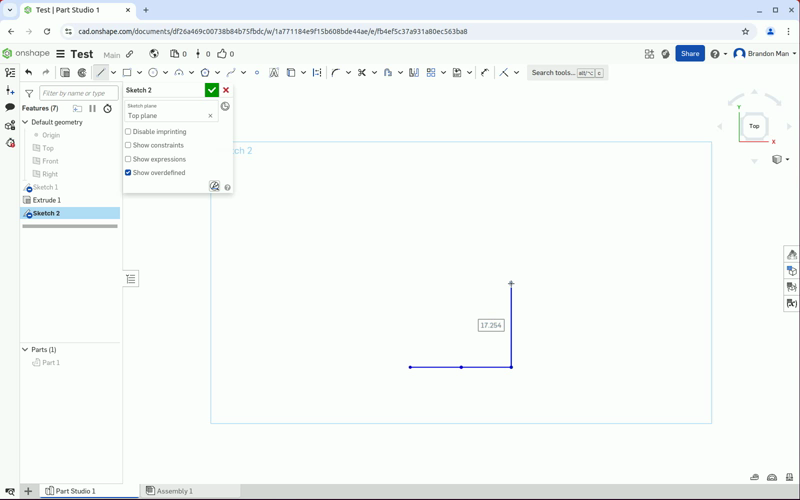
mouse_move(541, 283)
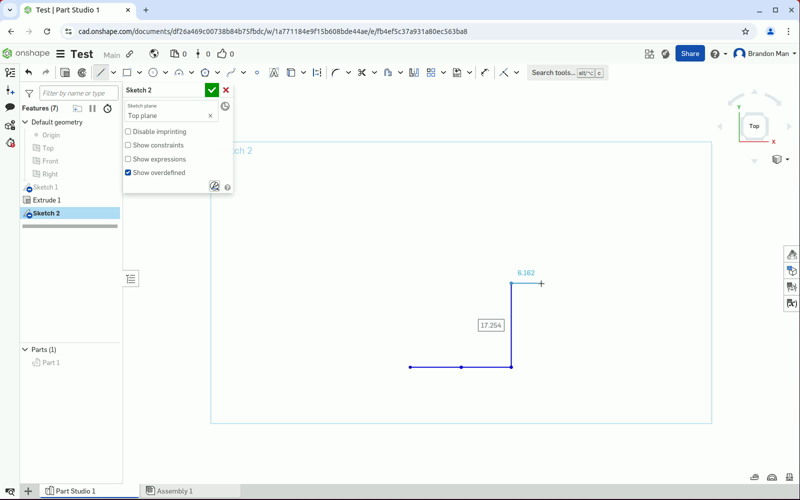
mouse_move(461, 283)
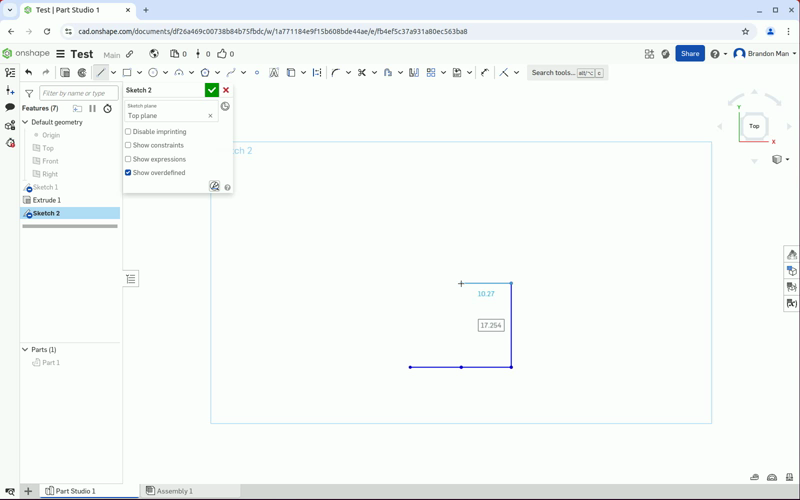
click(461, 283)
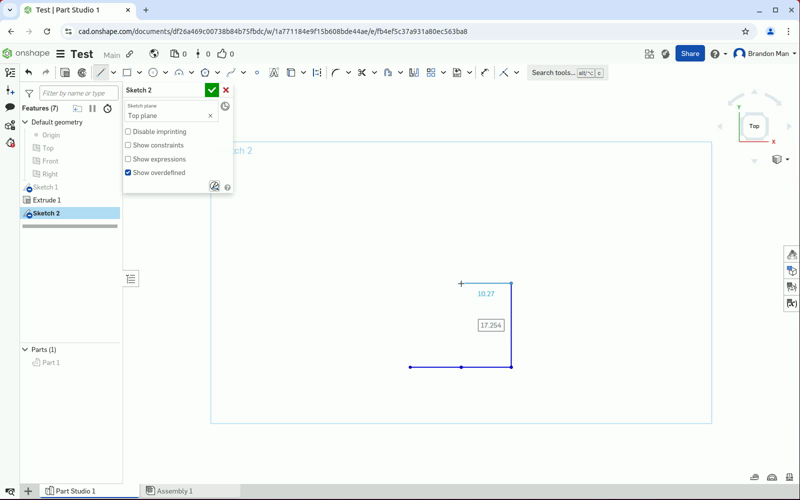
key_up(shift)
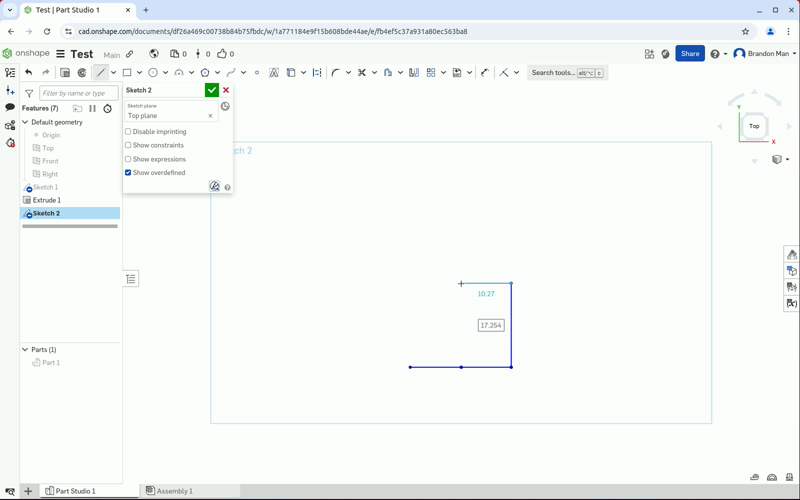
key_down(shift)
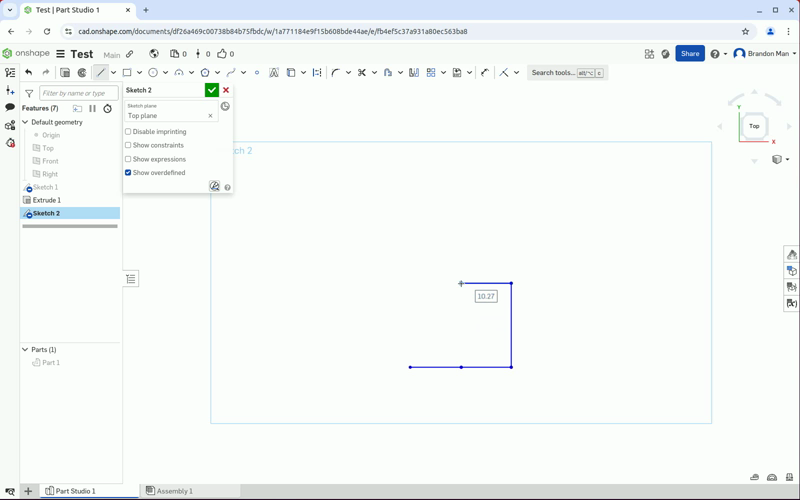
mouse_move(491, 283)
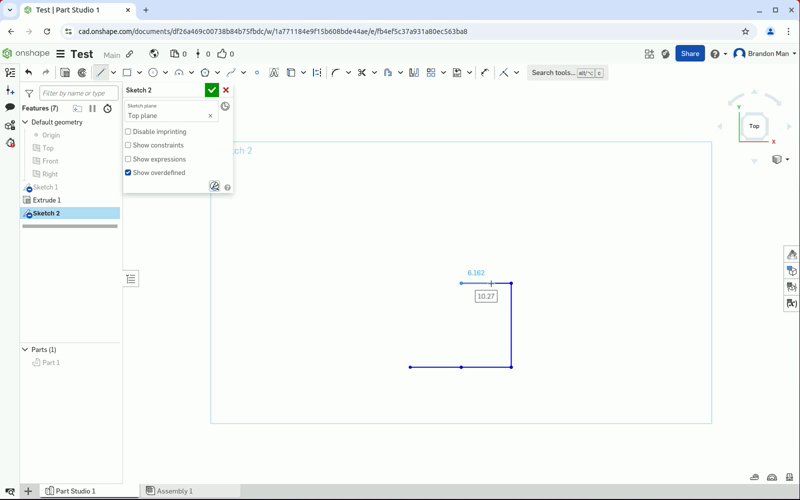
mouse_move(410, 283)
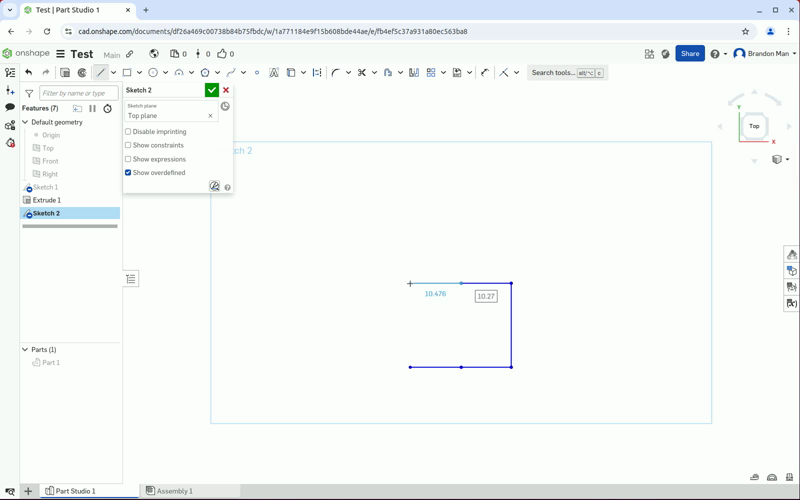
click(410, 283)
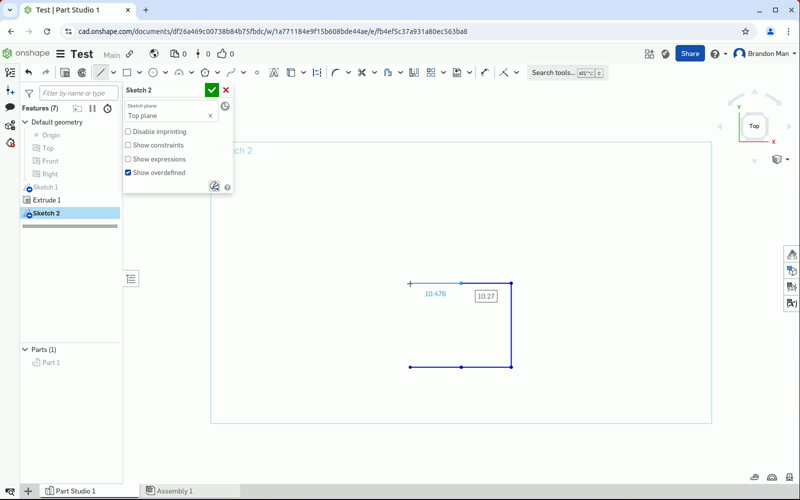
key_up(shift)
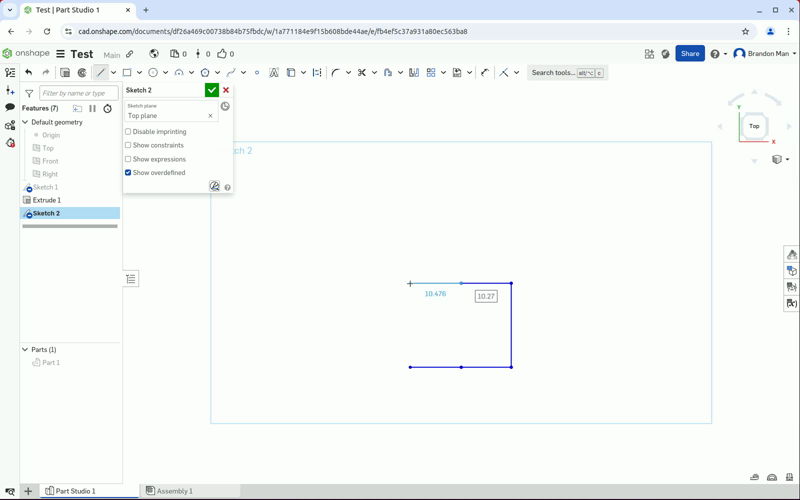
key_down(shift)
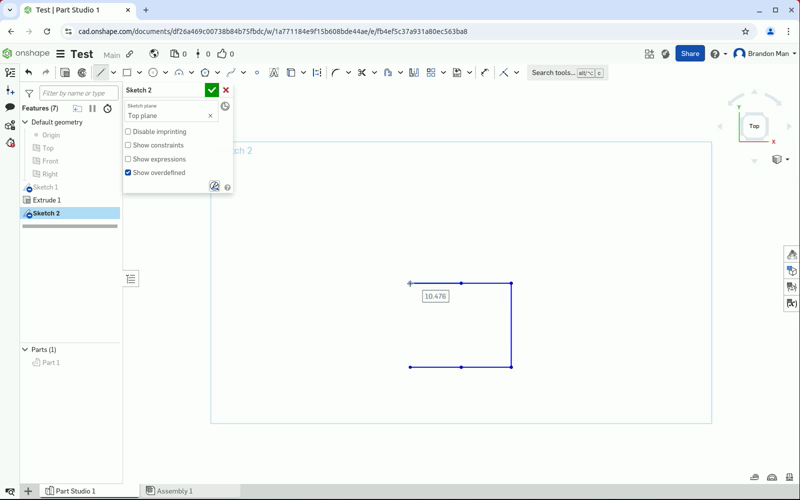
mouse_move(410, 367)
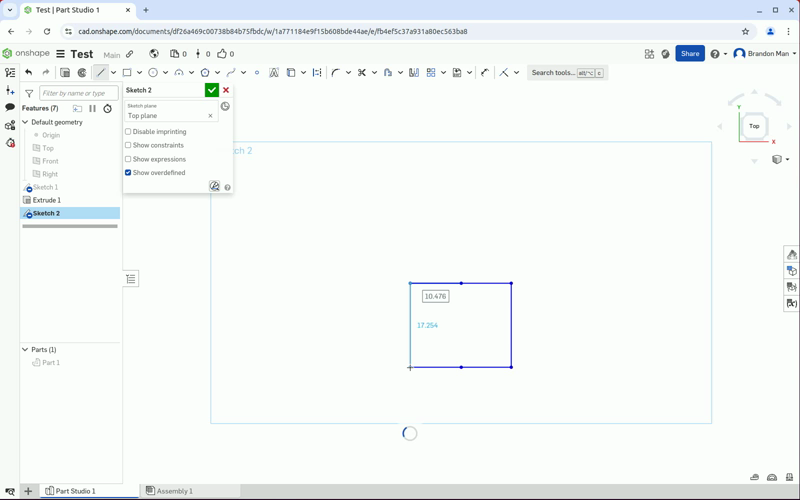
key_up(shift)
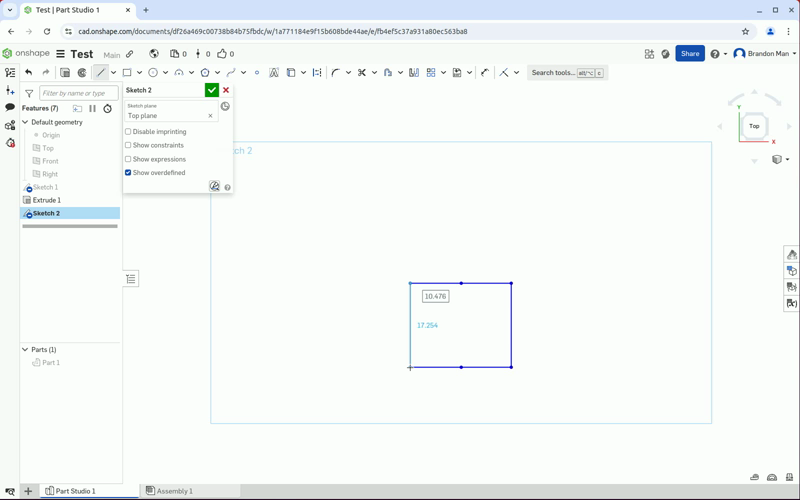
click(410, 367)
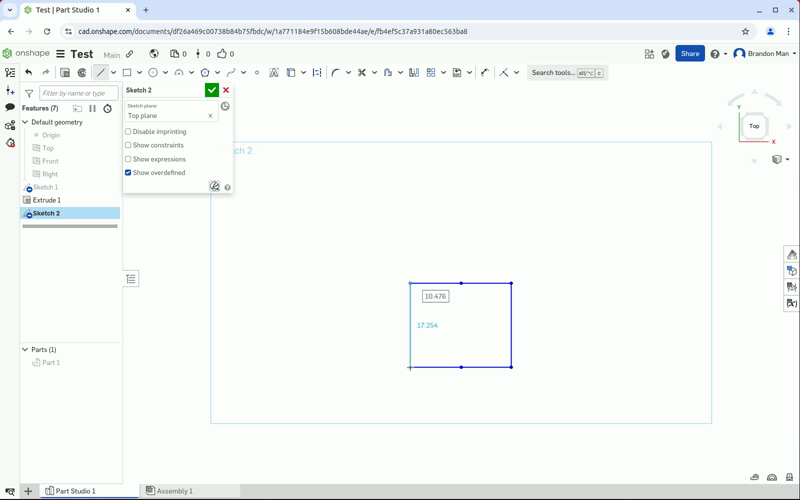
key(esc)
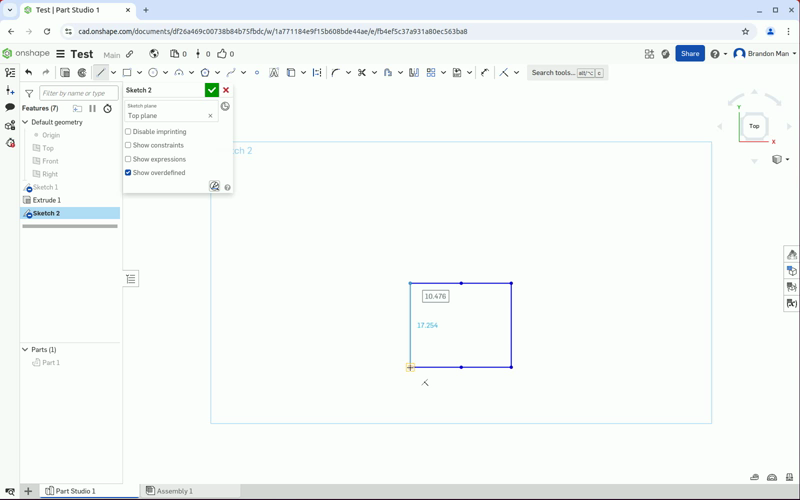
mouse_move(422, 343)
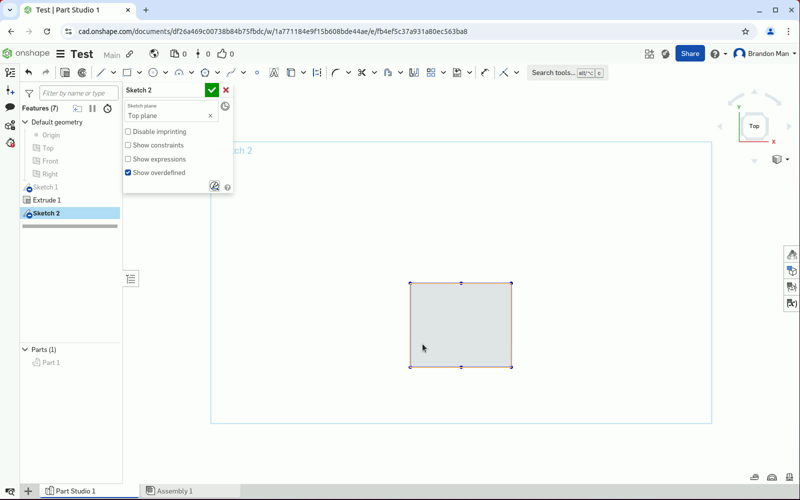
click(422, 343)
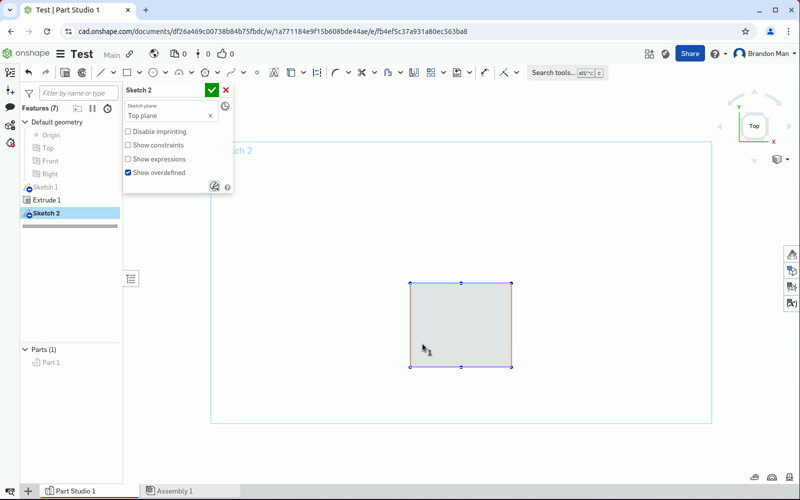
mouse_move(73, 352)
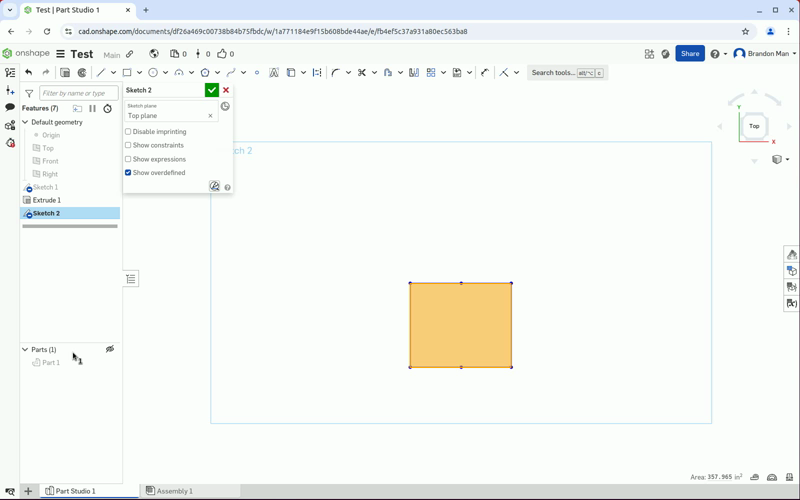
key(shift+y)
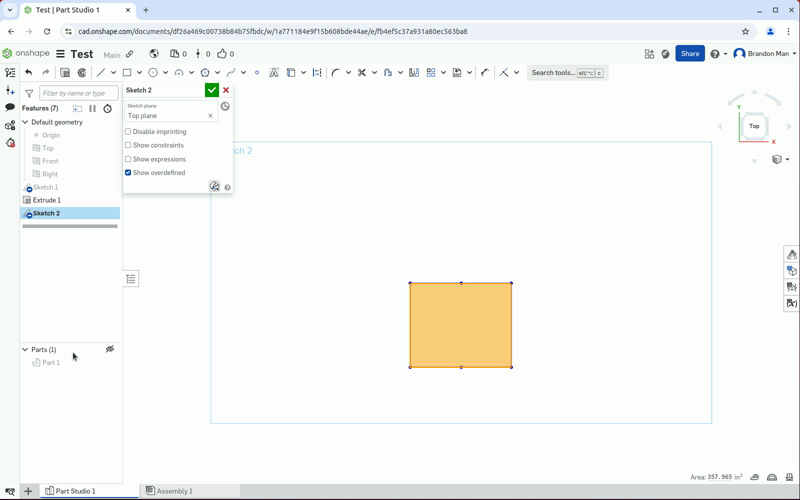
key(shift+e)
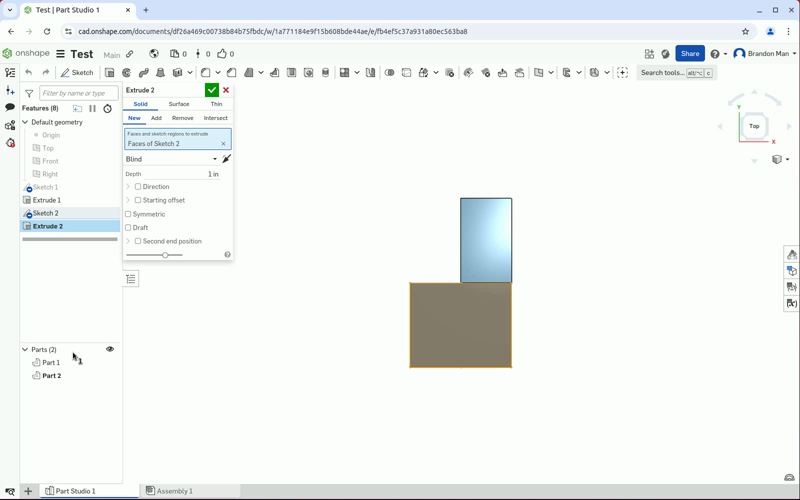
mouse_move(143, 106)
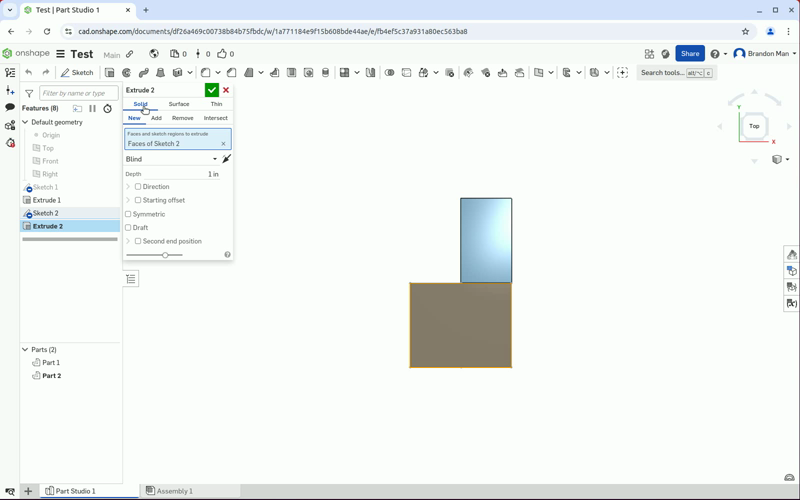
click(143, 106)
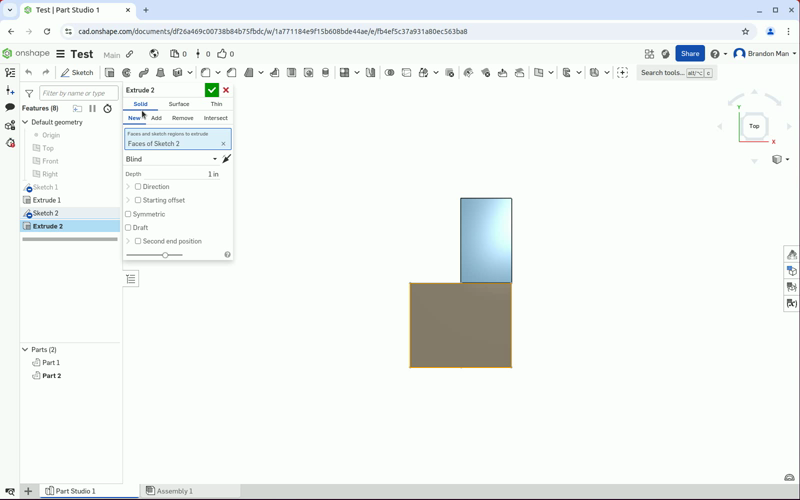
mouse_move(137, 120)
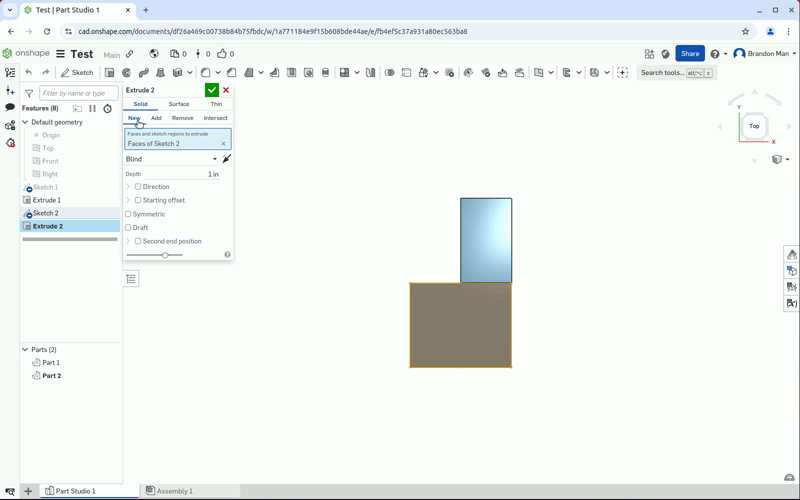
click(137, 120)
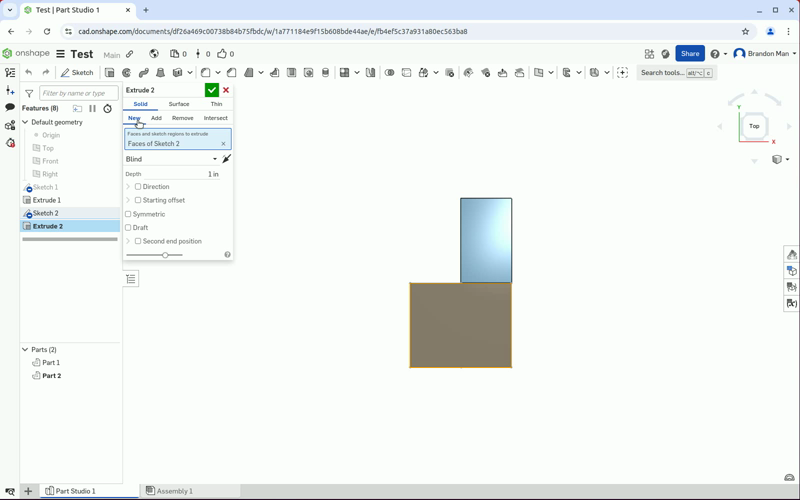
key(tab, 4)
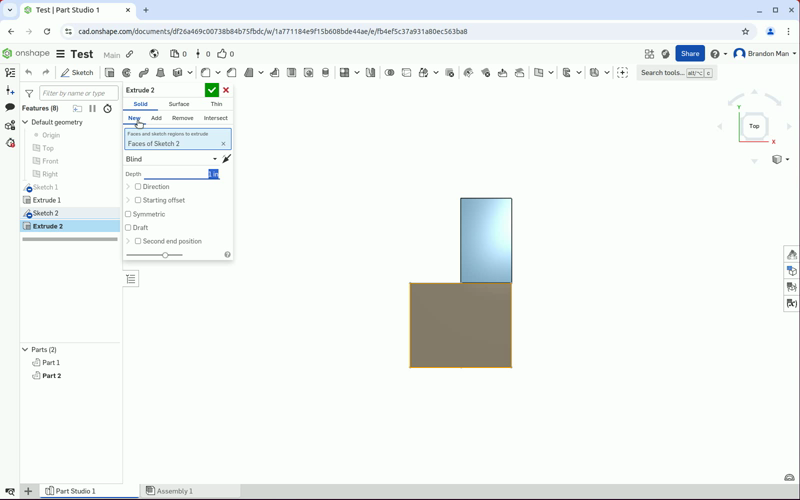
text(-23.108)
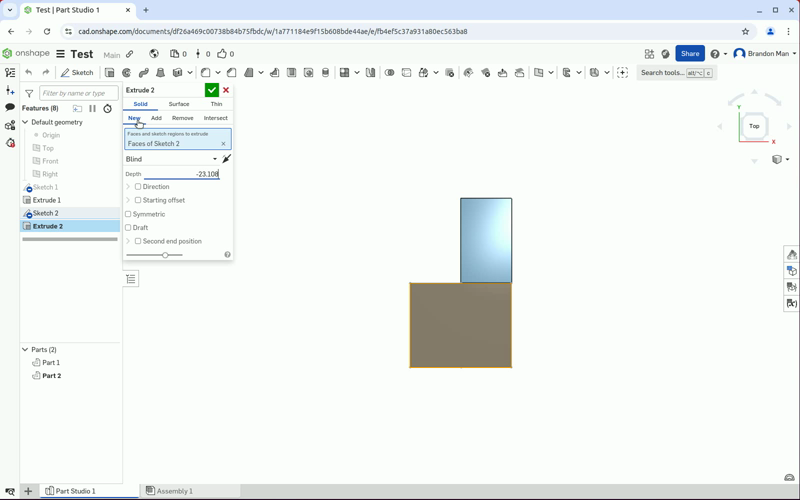
key(enter)
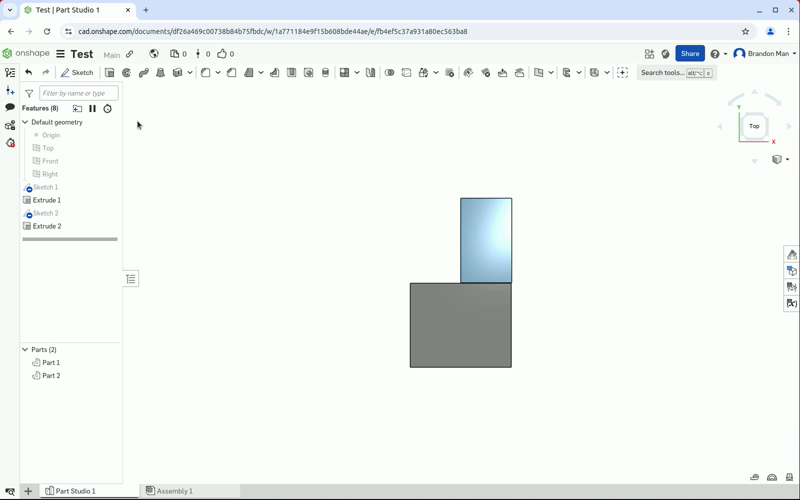
key(shift+h)
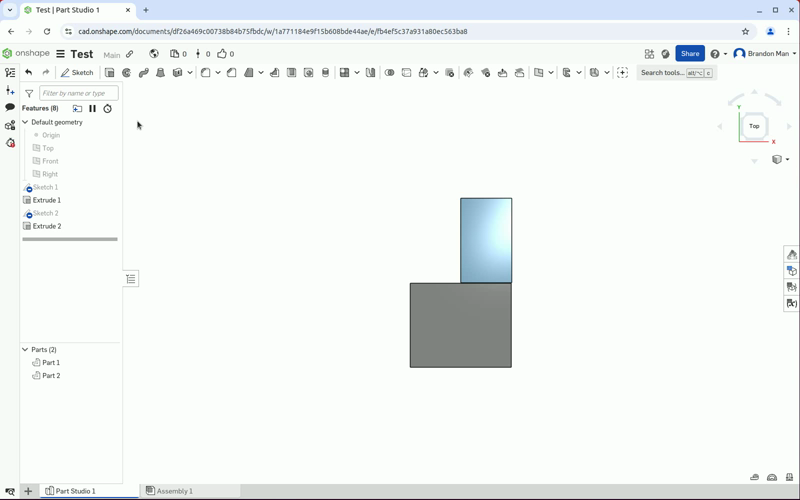
key(shift+h)
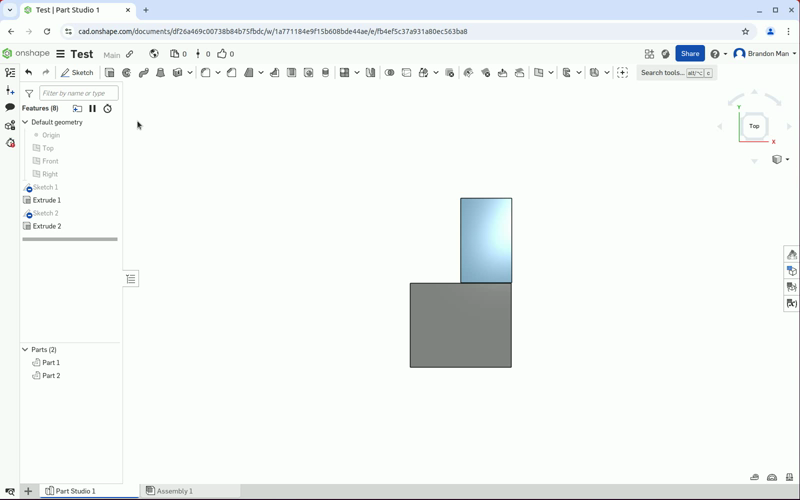
mouse_move(73, 189)
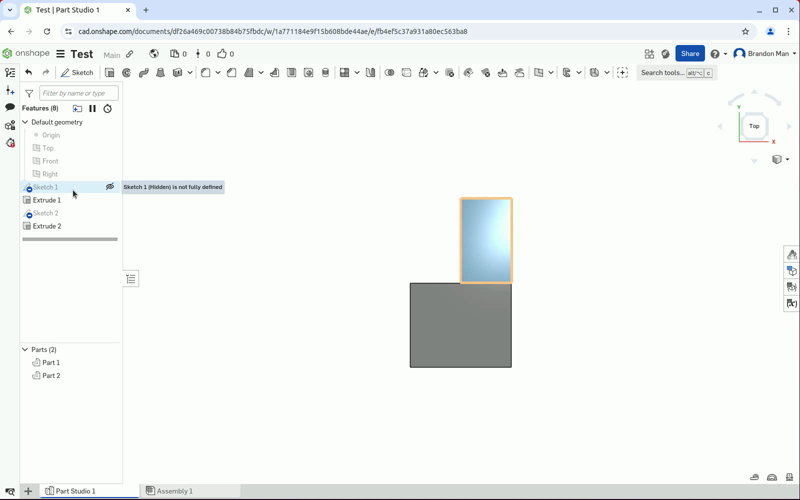
click(73, 189)
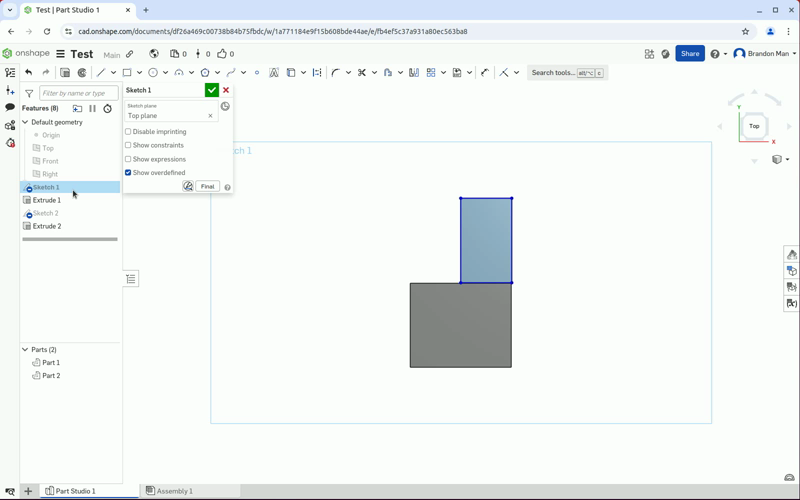
mouse_move(229, 92)
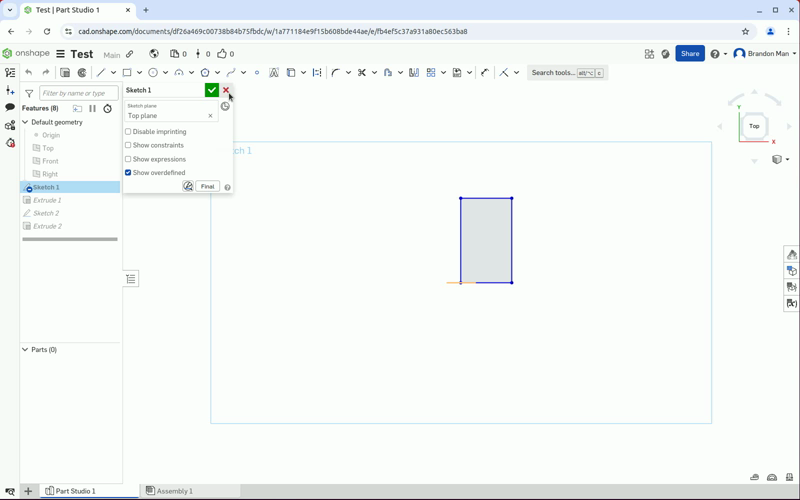
click(229, 92)
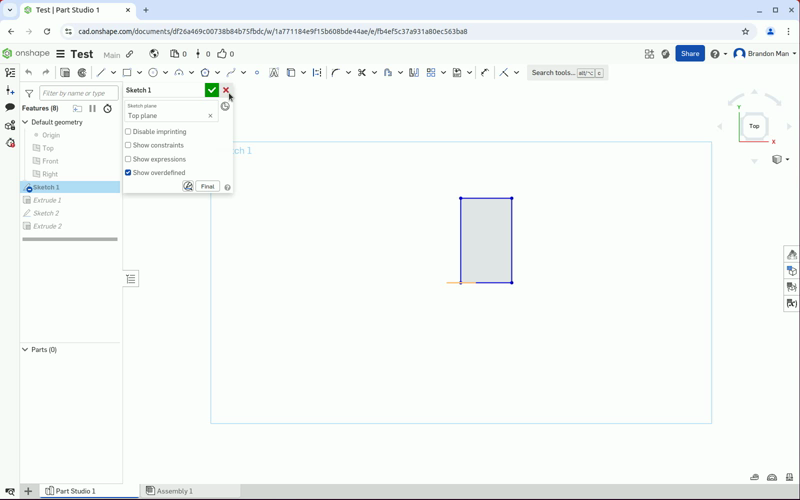
key(shift+s)
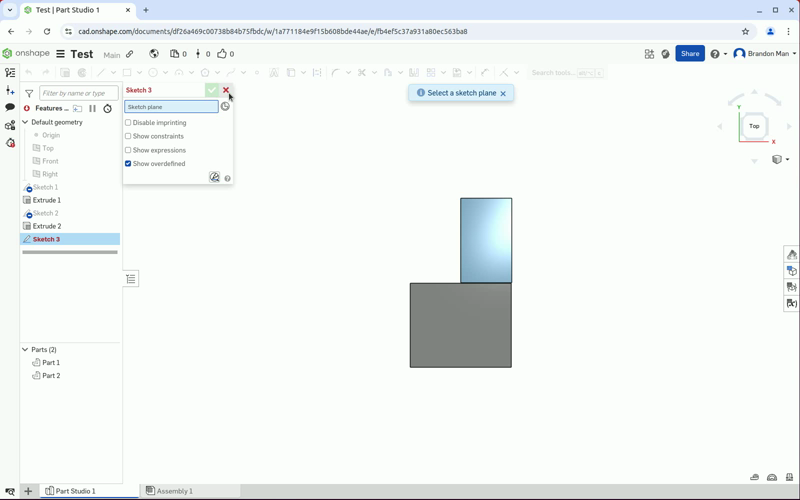
mouse_move(73, 150)
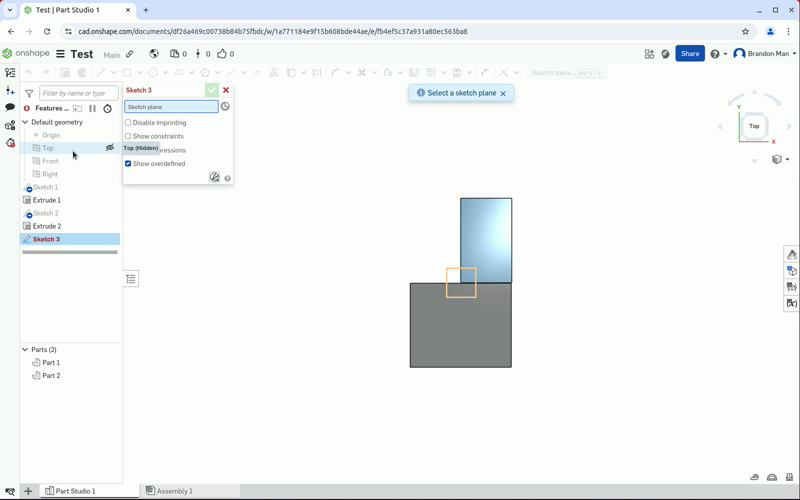
click(73, 150)
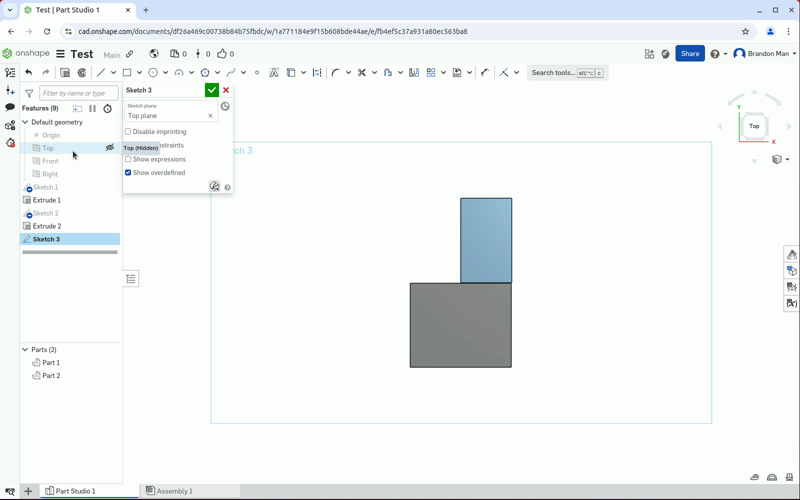
mouse_move(73, 352)
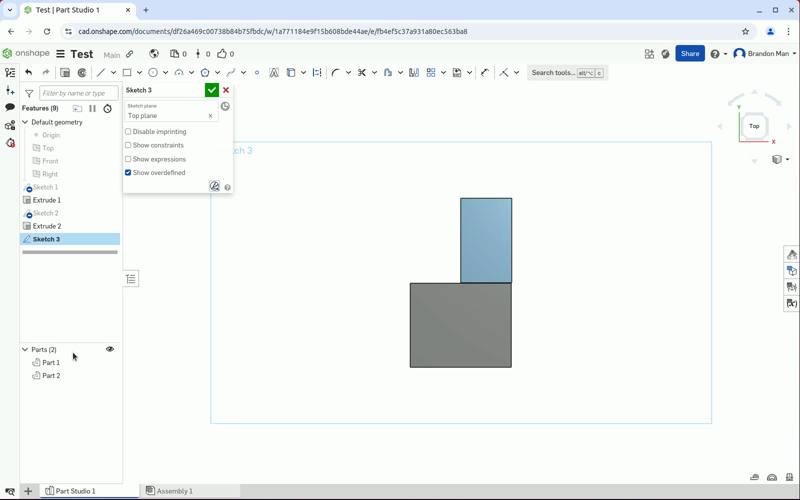
key(y)
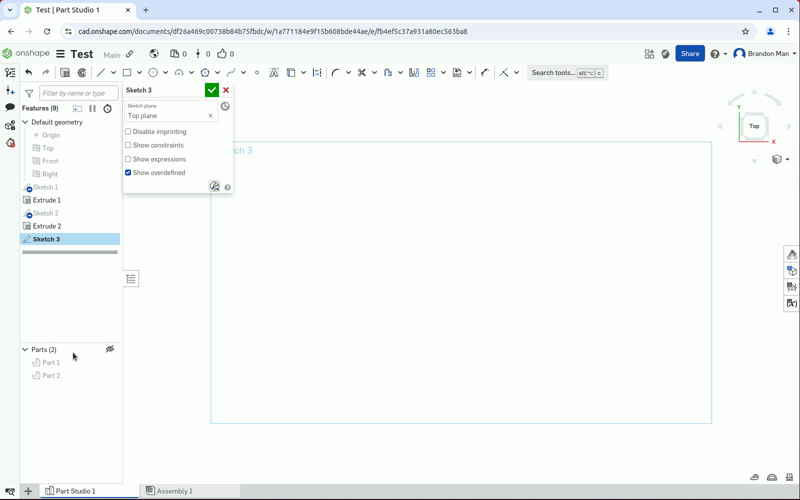
key(l)
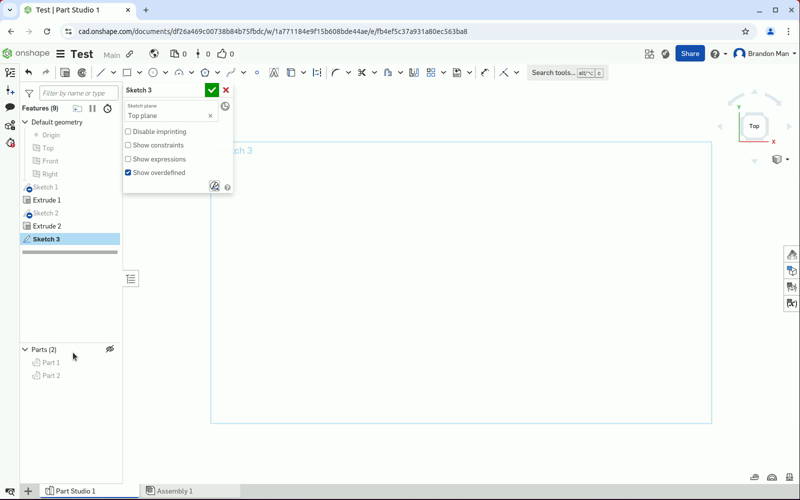
key_down(shift)
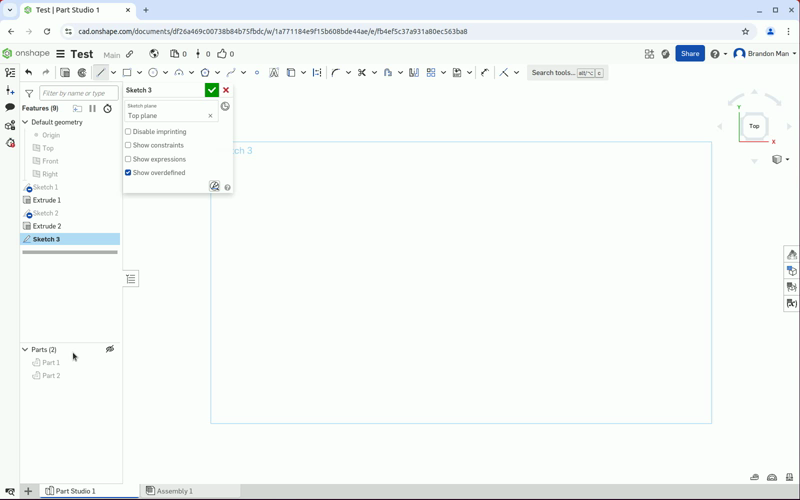
mouse_move(410, 282)
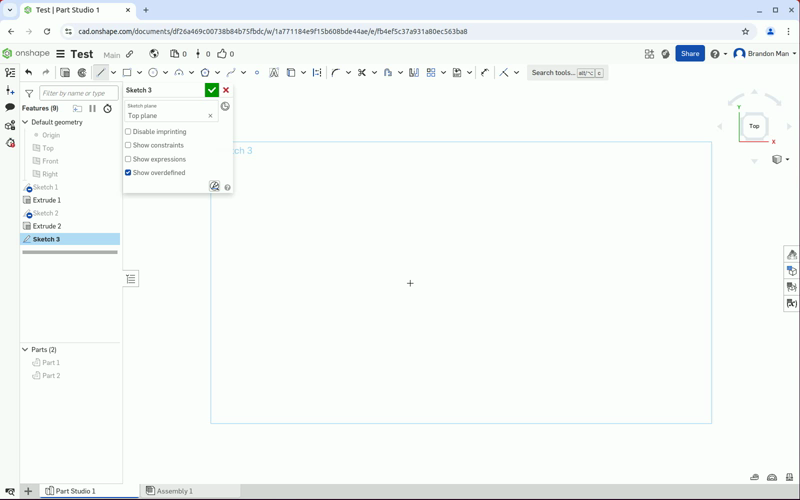
click(410, 282)
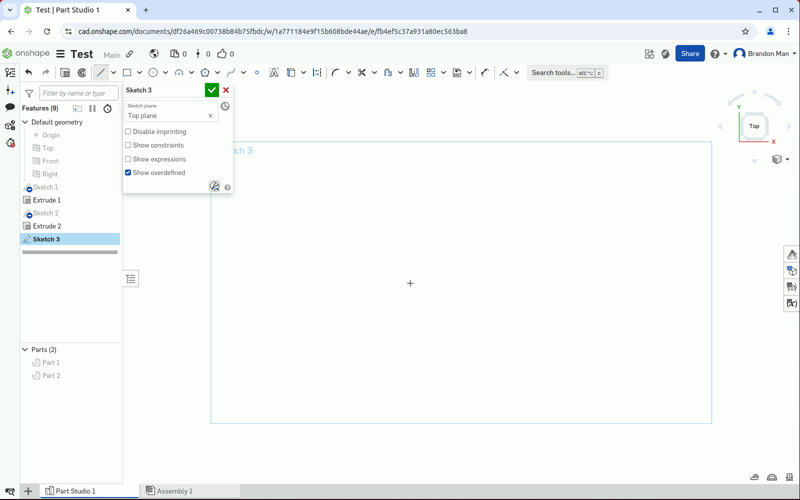
key_up(shift)
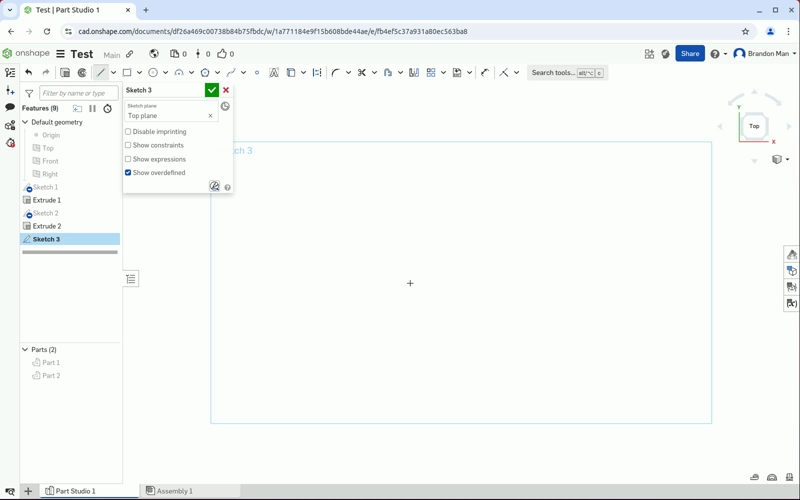
key_down(shift)
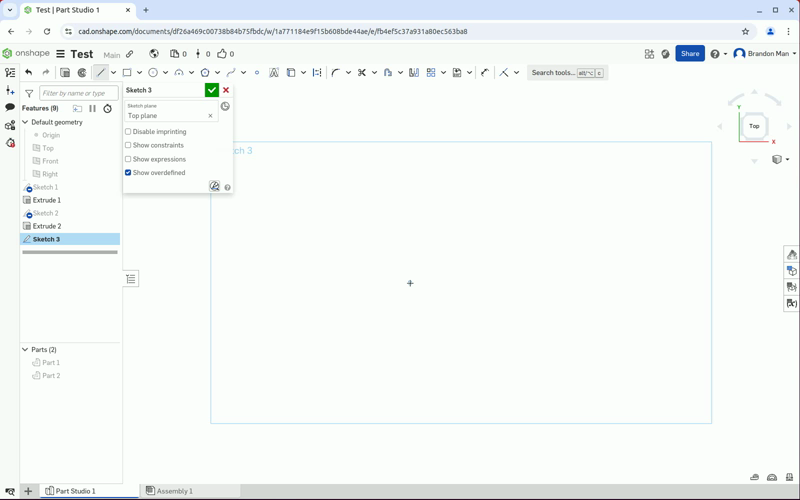
mouse_move(440, 282)
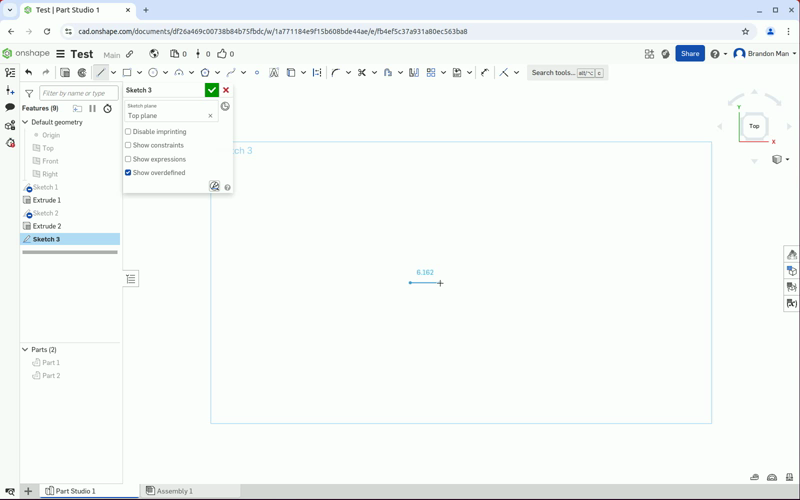
mouse_move(461, 282)
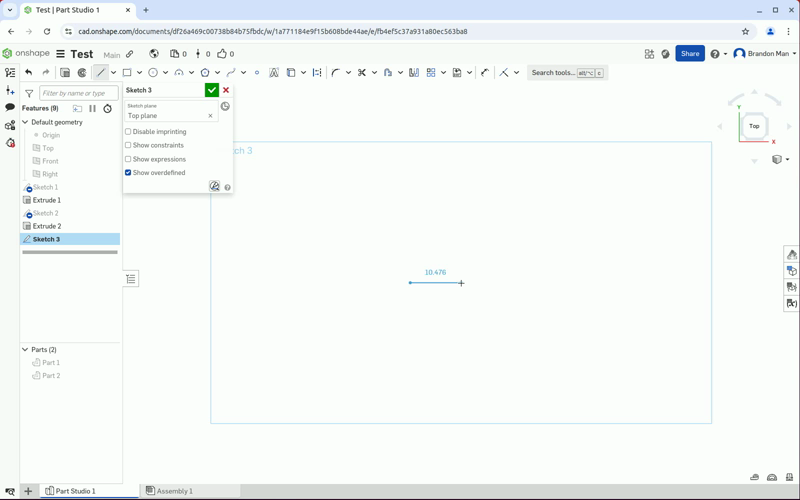
click(461, 282)
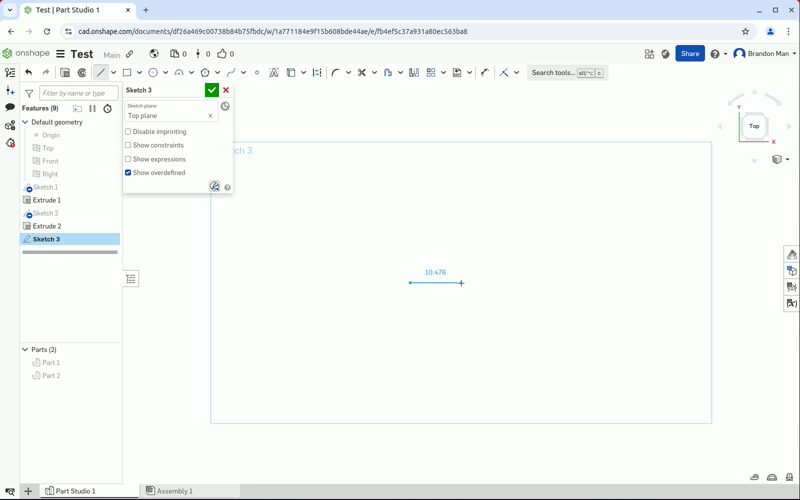
key_up(shift)
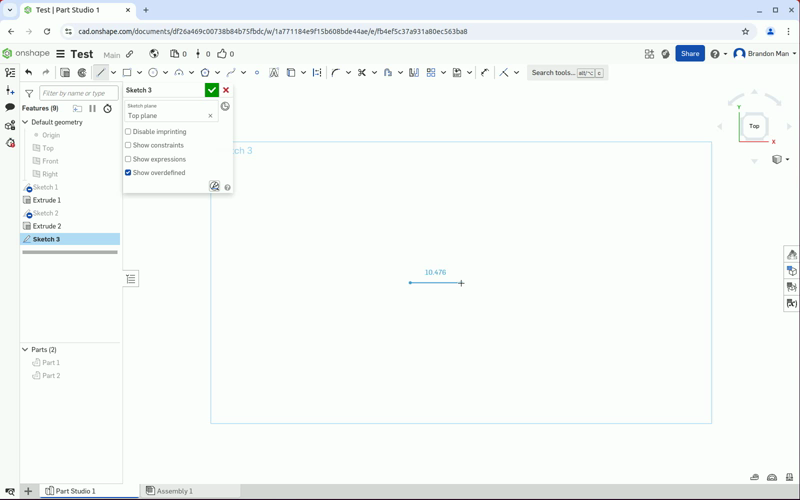
key_down(shift)
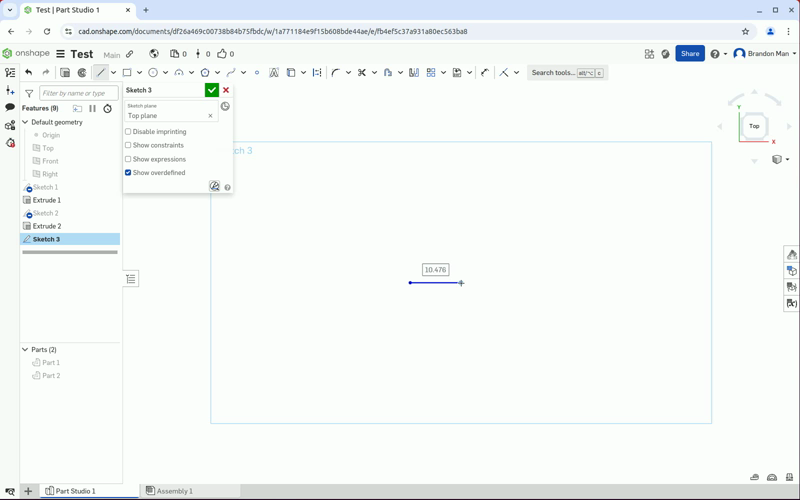
mouse_move(461, 198)
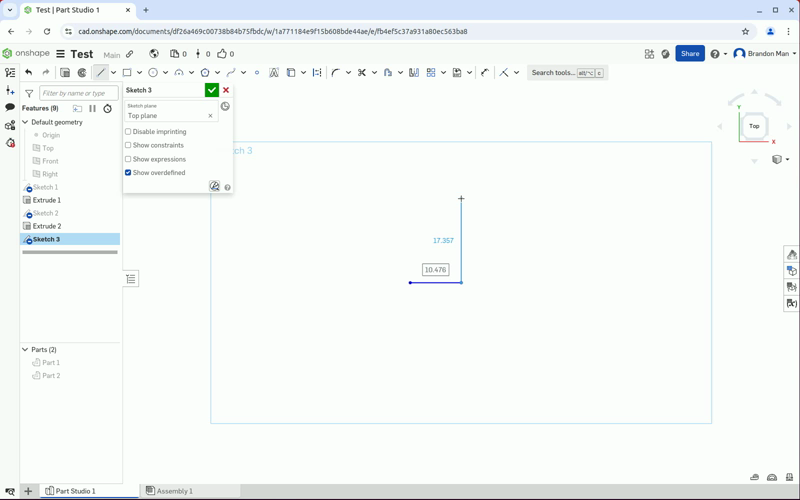
click(461, 198)
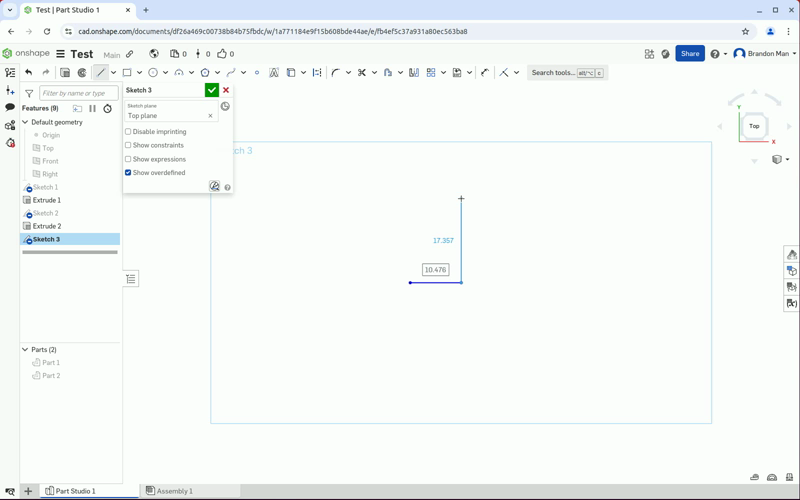
key_up(shift)
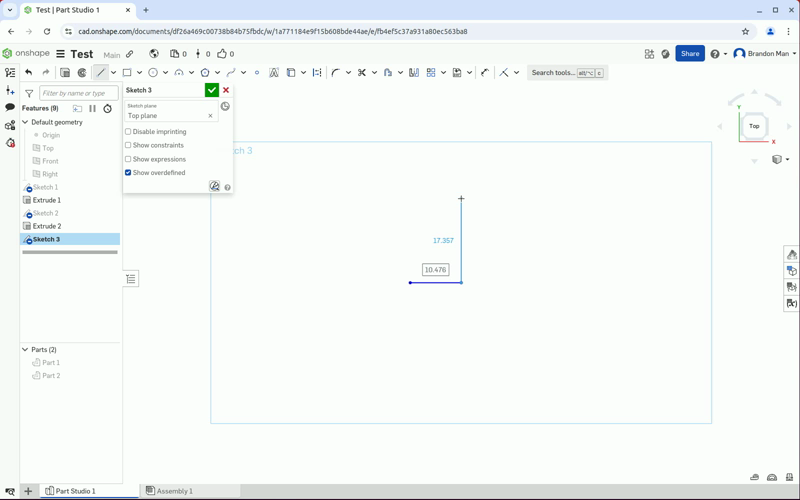
key_down(shift)
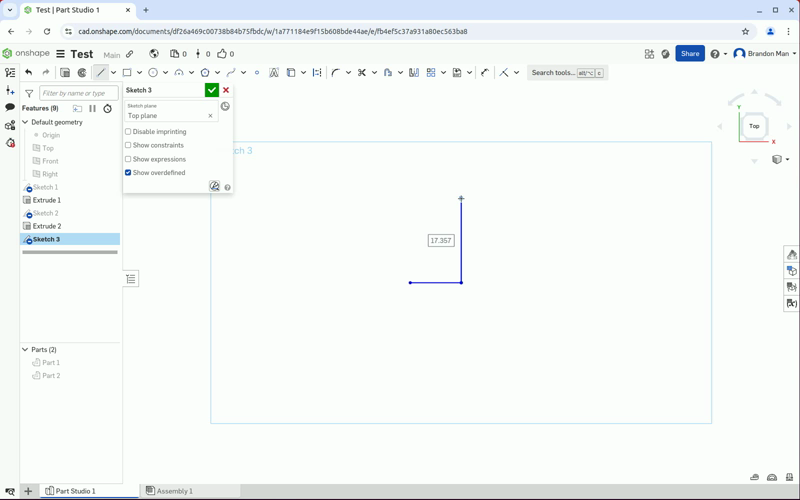
mouse_move(491, 198)
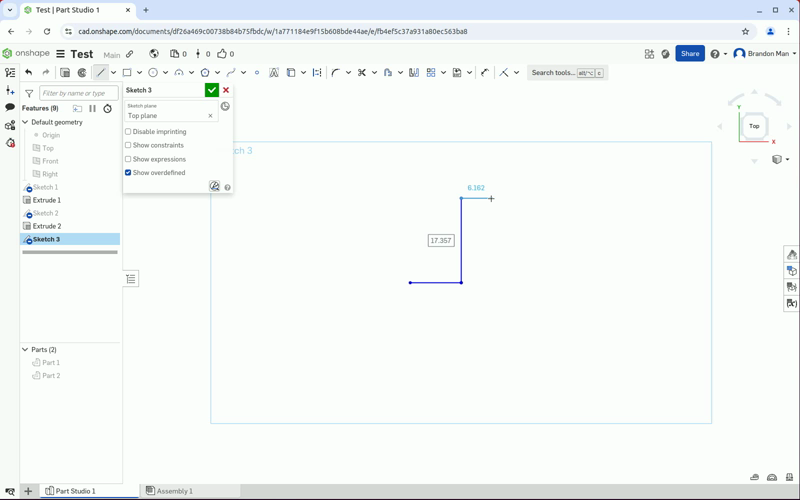
mouse_move(410, 198)
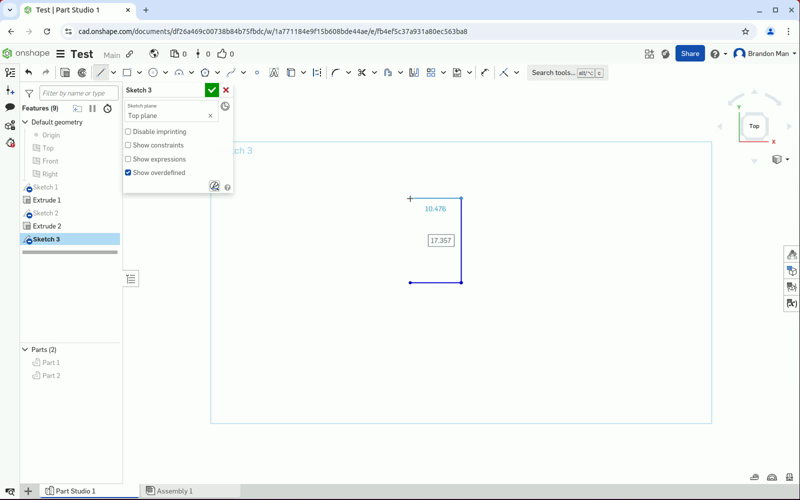
click(410, 198)
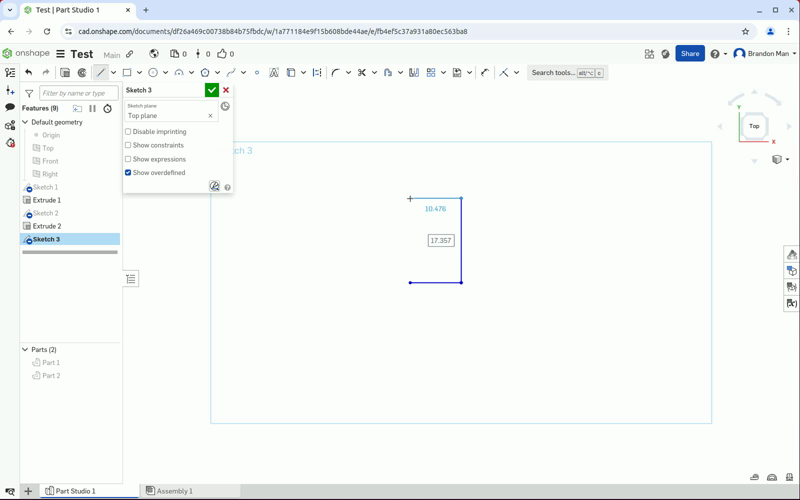
key_up(shift)
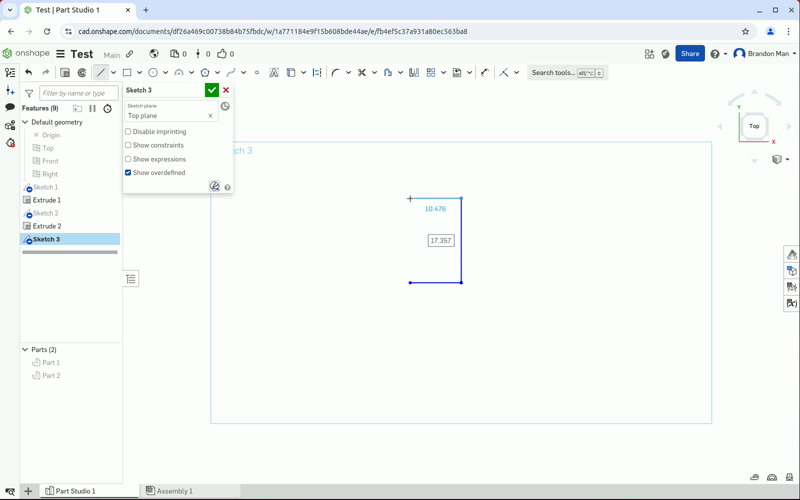
key_down(shift)
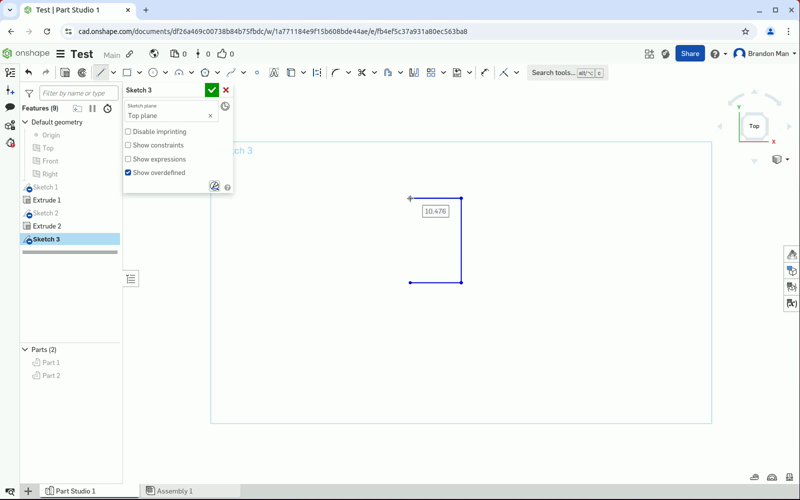
mouse_move(410, 282)
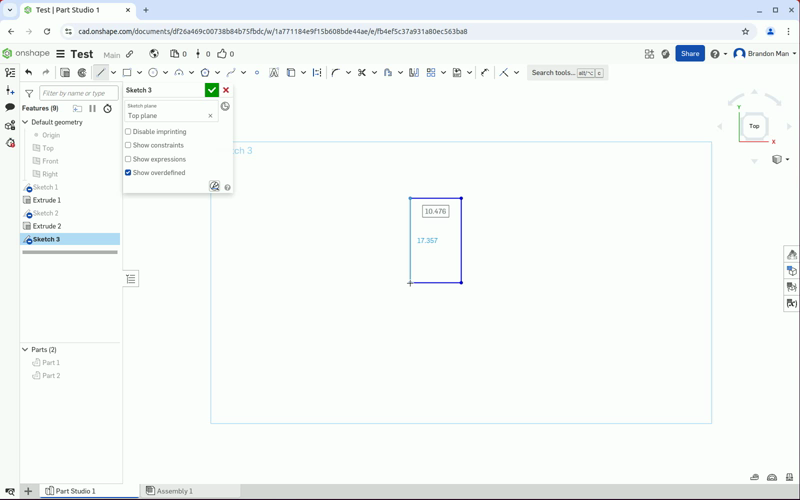
key_up(shift)
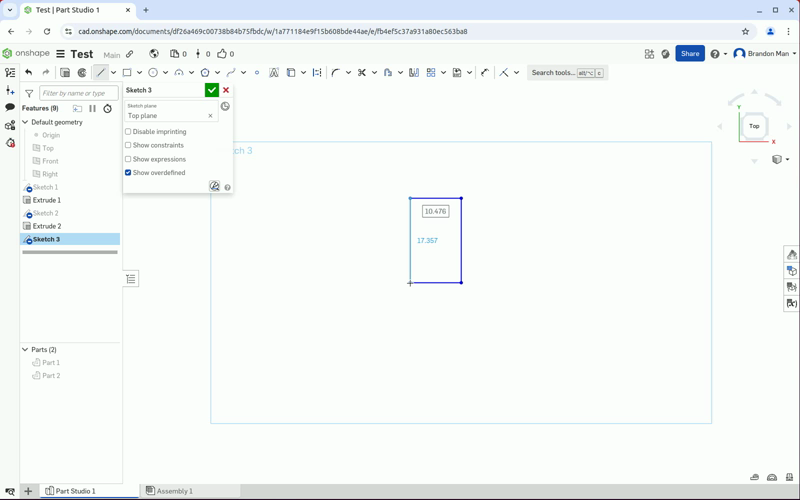
click(410, 282)
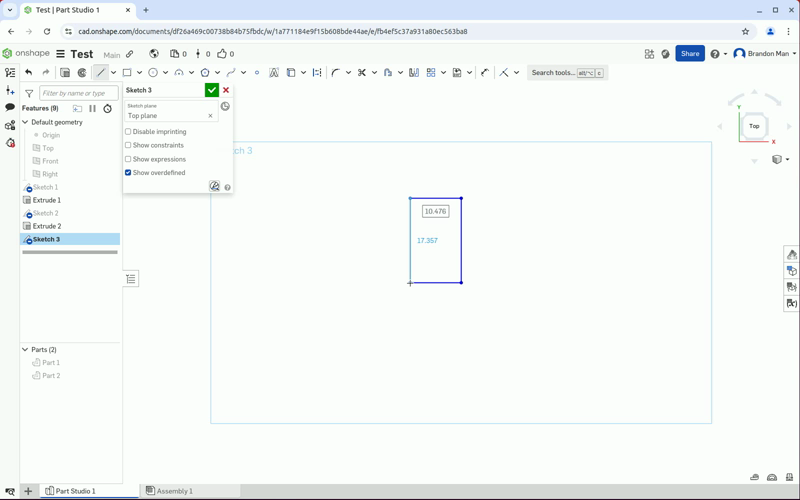
key(esc)
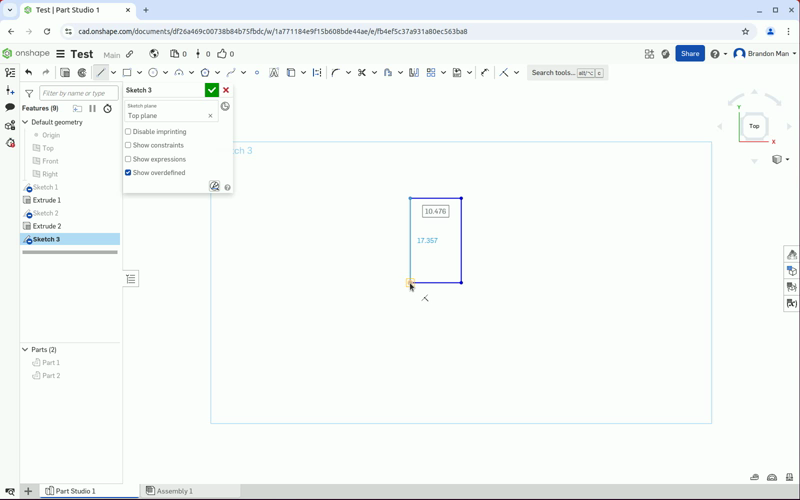
mouse_move(443, 278)
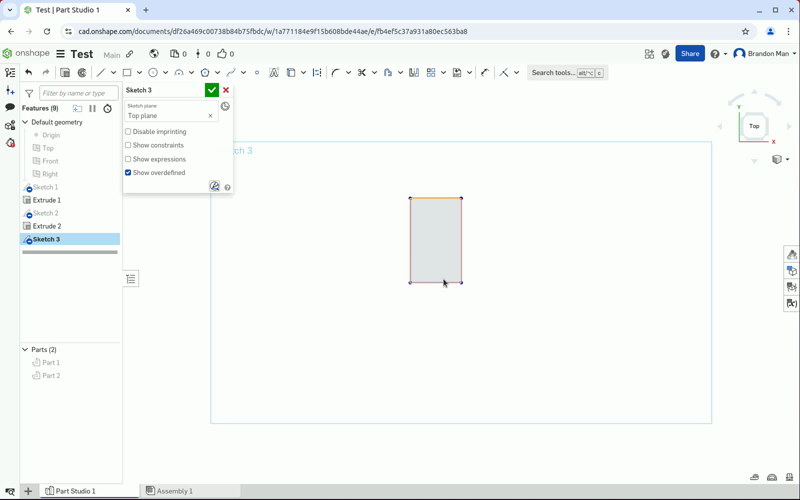
click(443, 278)
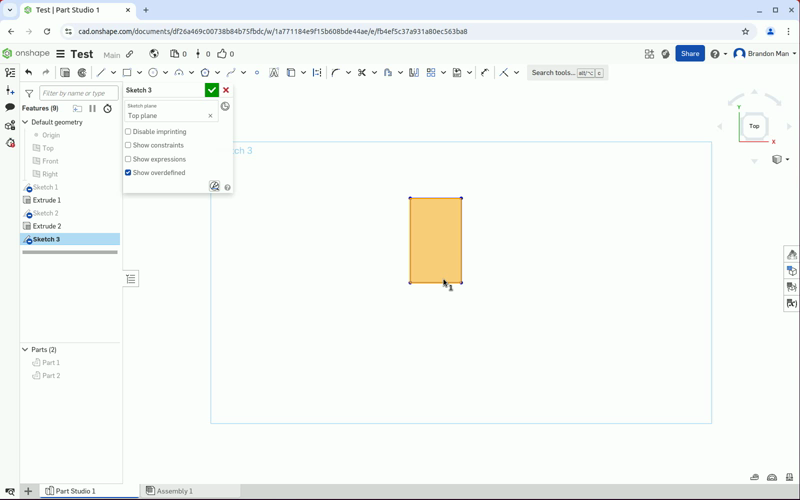
mouse_move(73, 352)
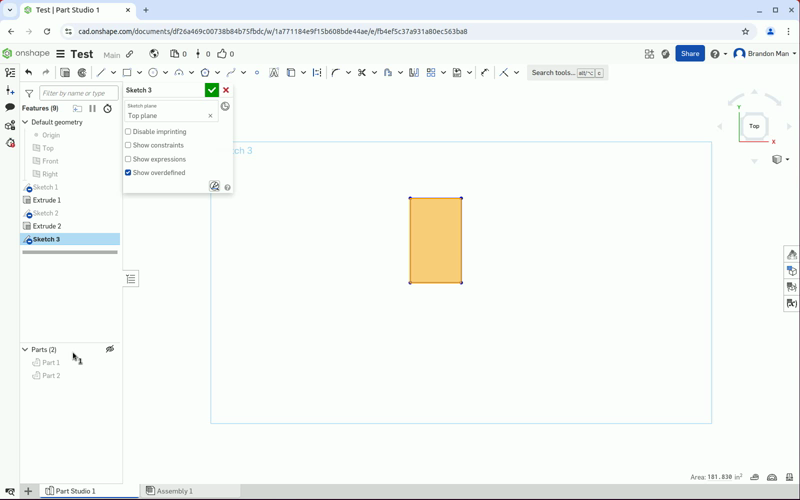
key(shift+y)
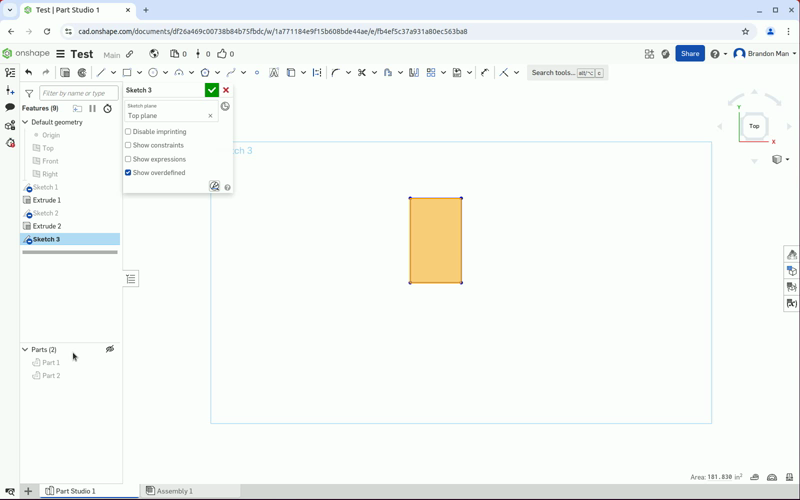
key(shift+e)
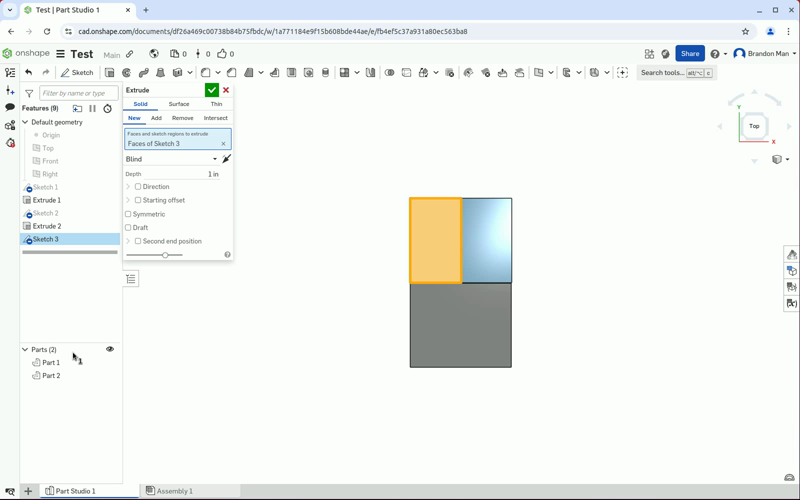
mouse_move(143, 106)
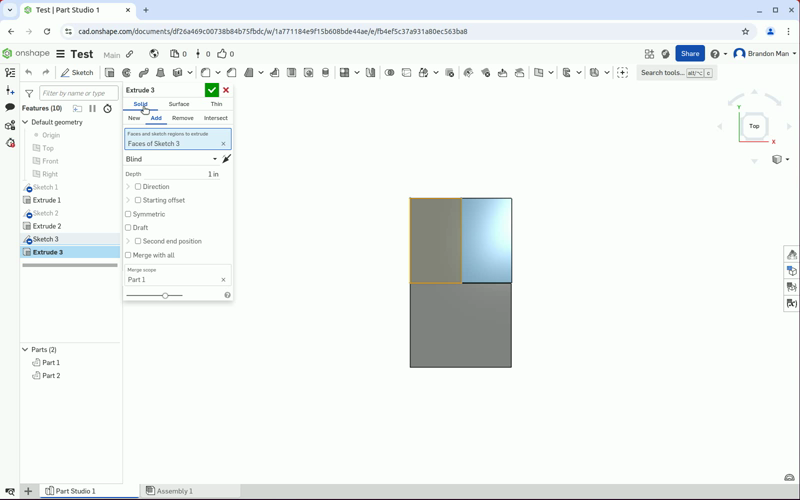
click(143, 106)
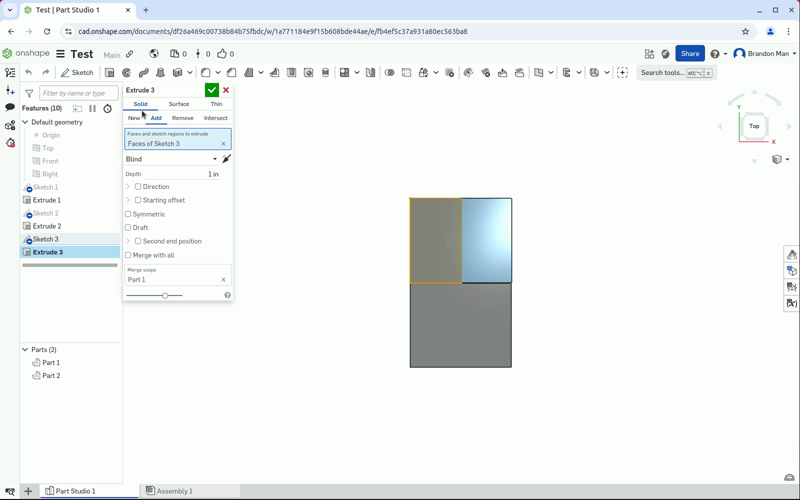
mouse_move(137, 120)
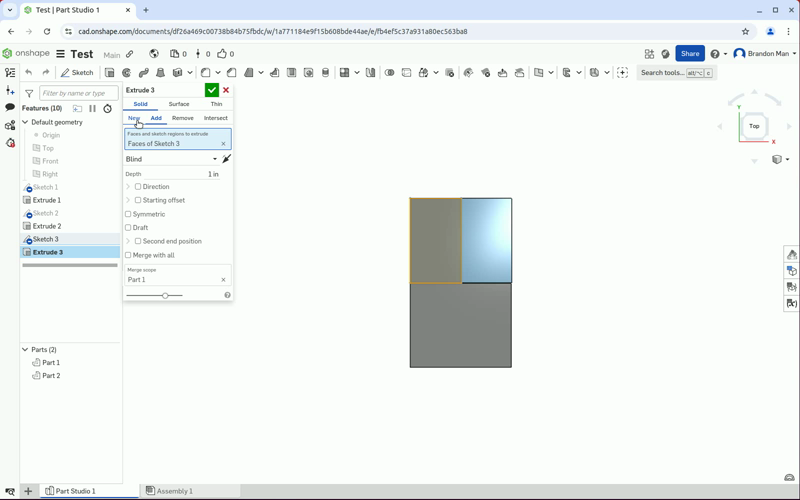
click(137, 120)
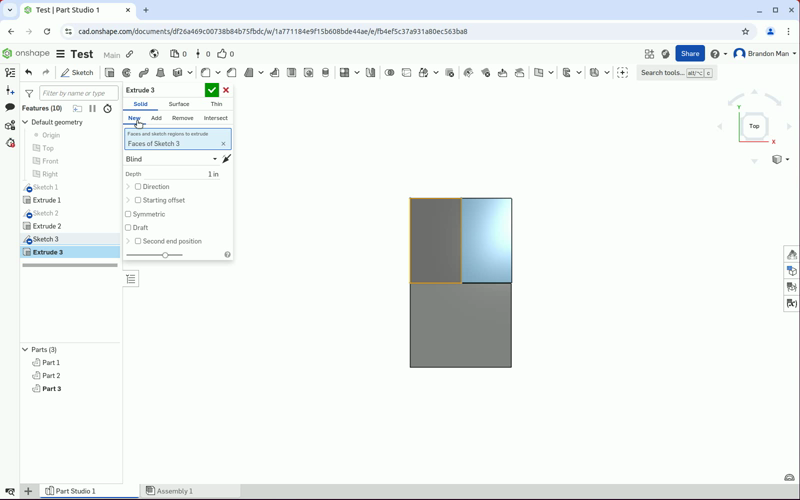
key(tab, 4)
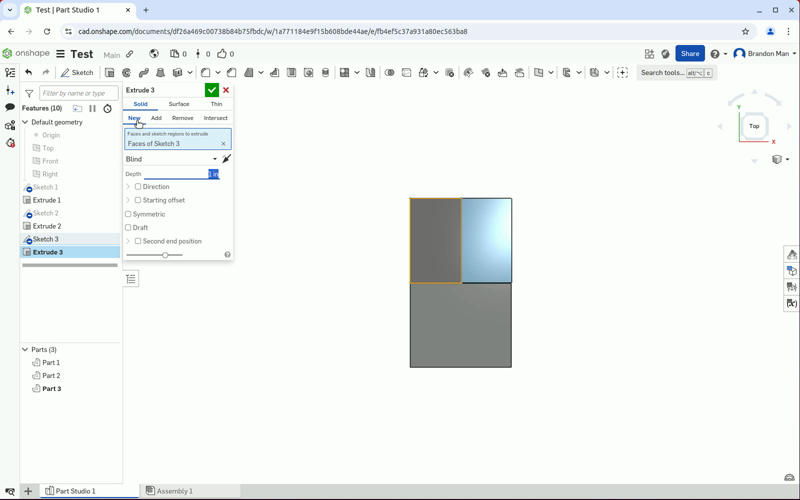
text(-23.108)
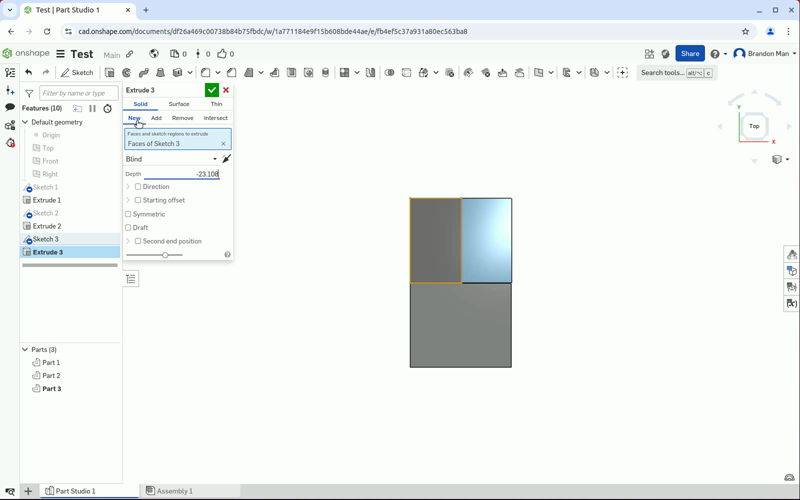
key(enter)
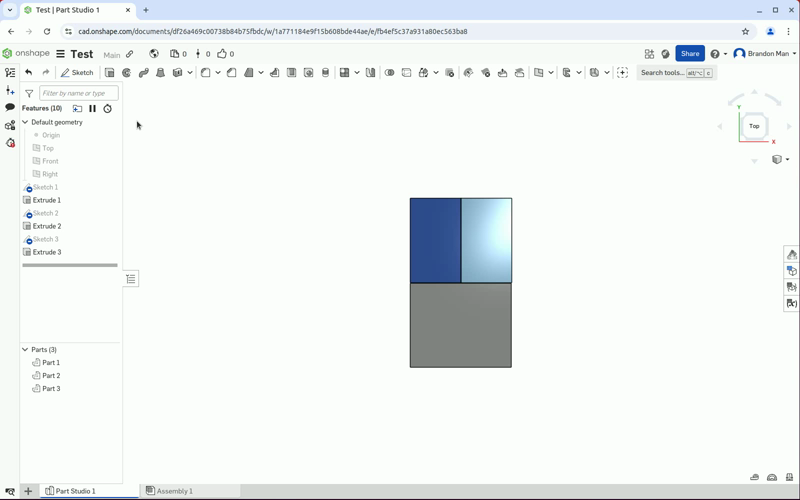
key(shift+h)
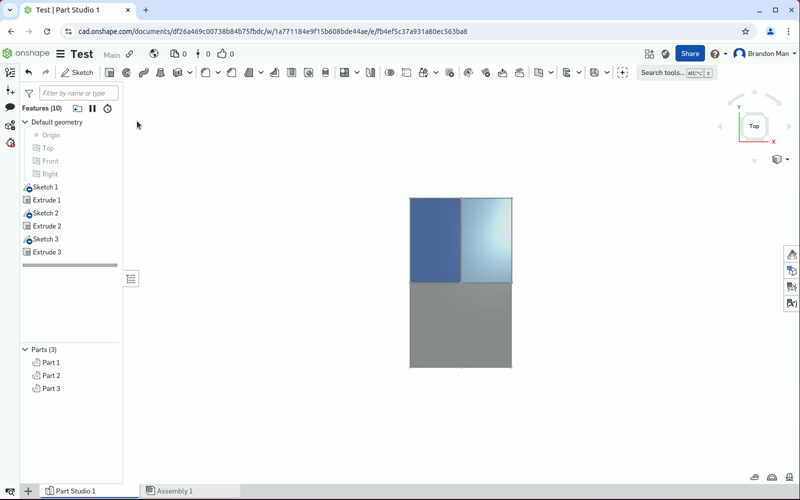
key(shift+h)
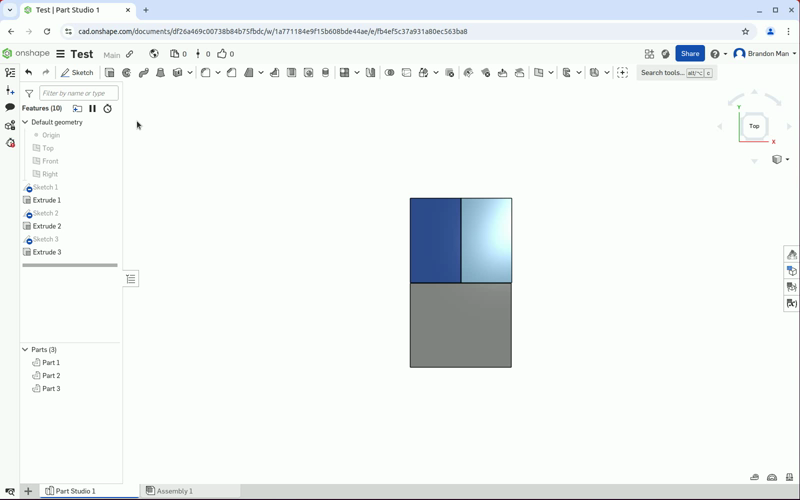
mouse_move(73, 189)
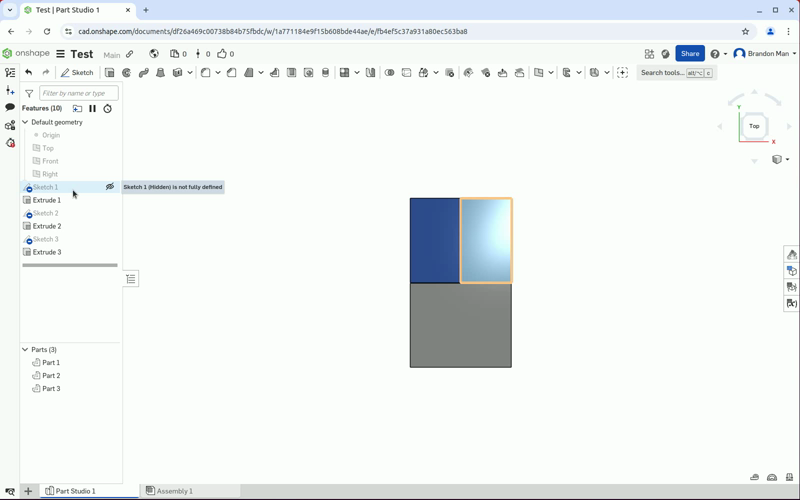
click(73, 189)
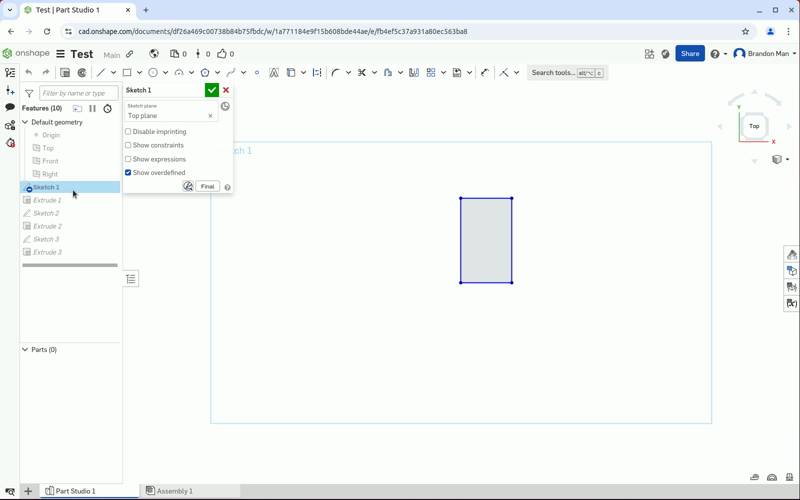
mouse_move(229, 92)
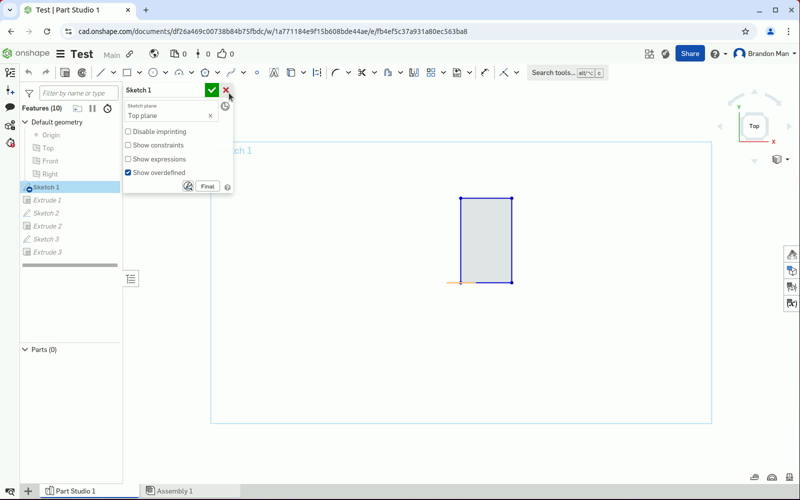
click(229, 92)
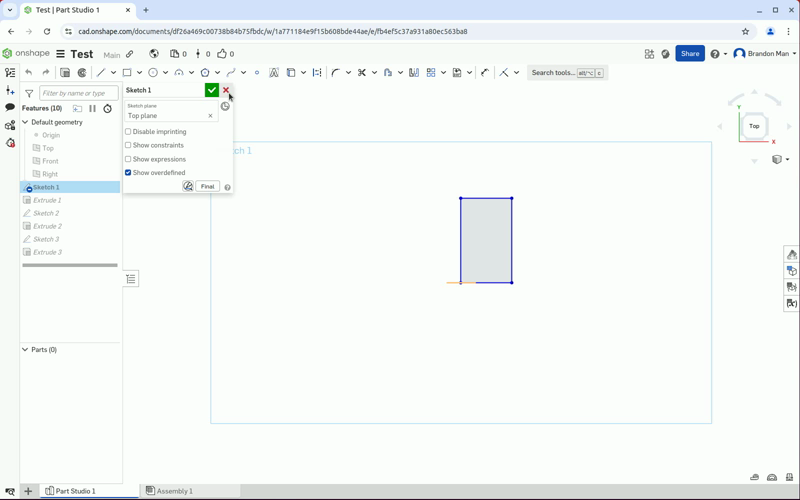
key(shift+s)
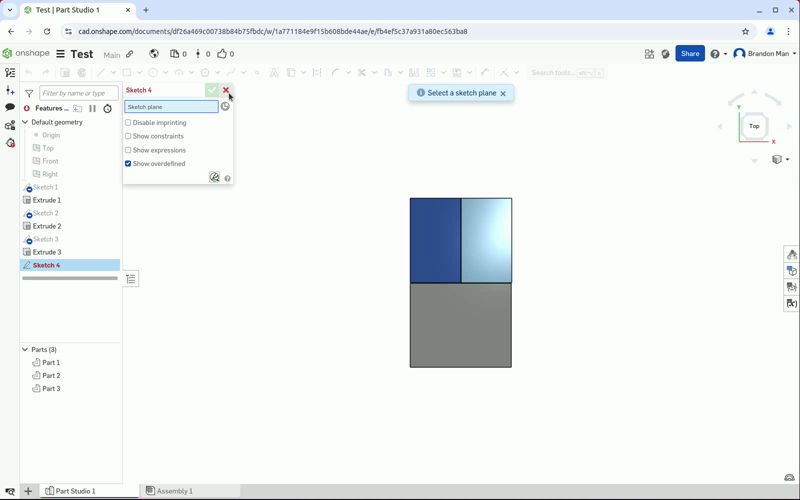
mouse_move(73, 150)
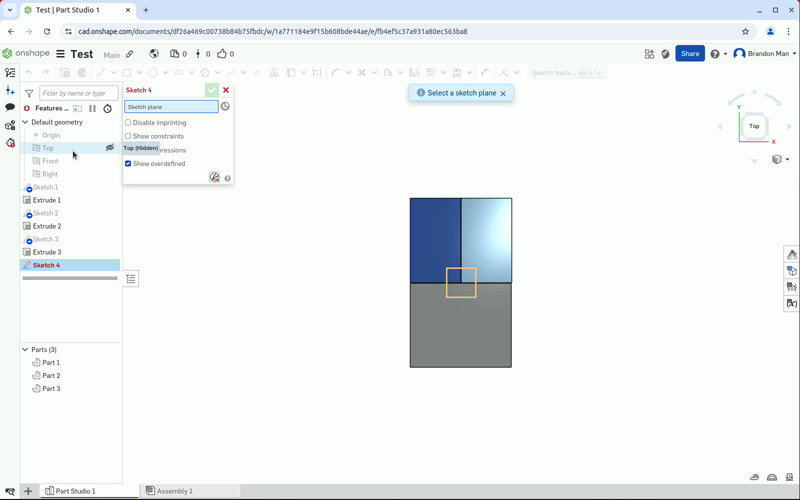
click(73, 150)
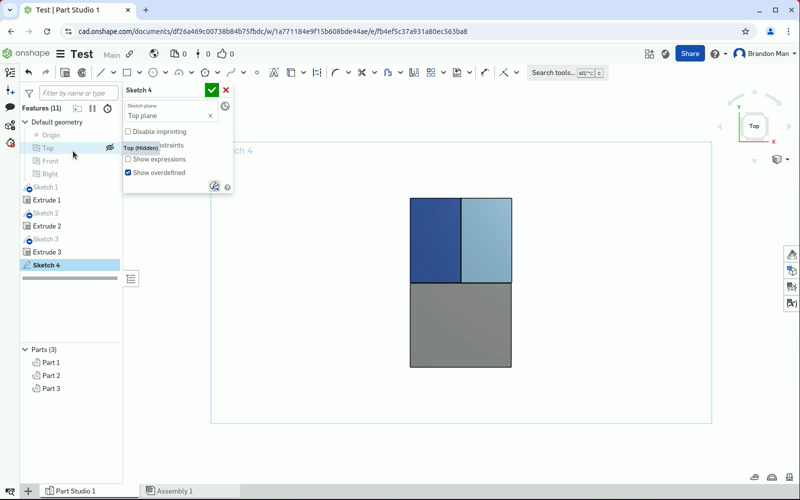
mouse_move(73, 352)
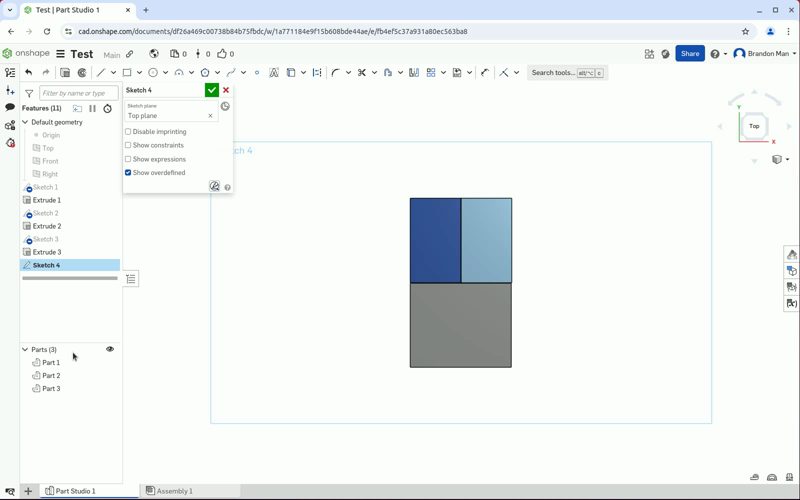
key(y)
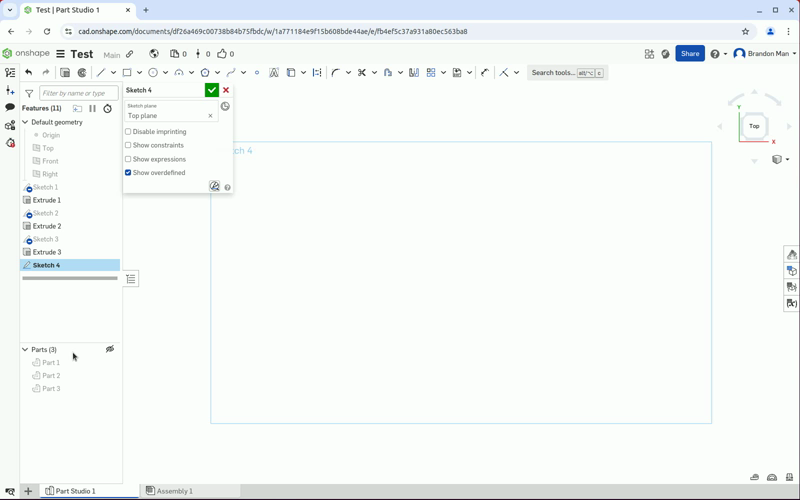
key(l)
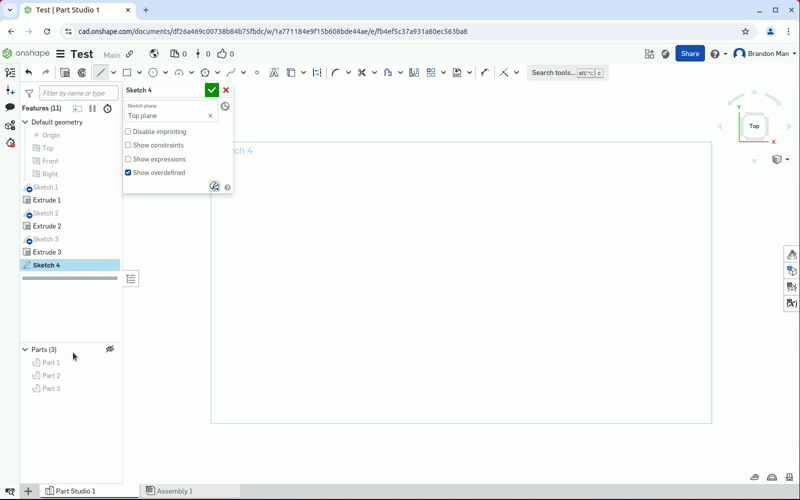
key_down(shift)
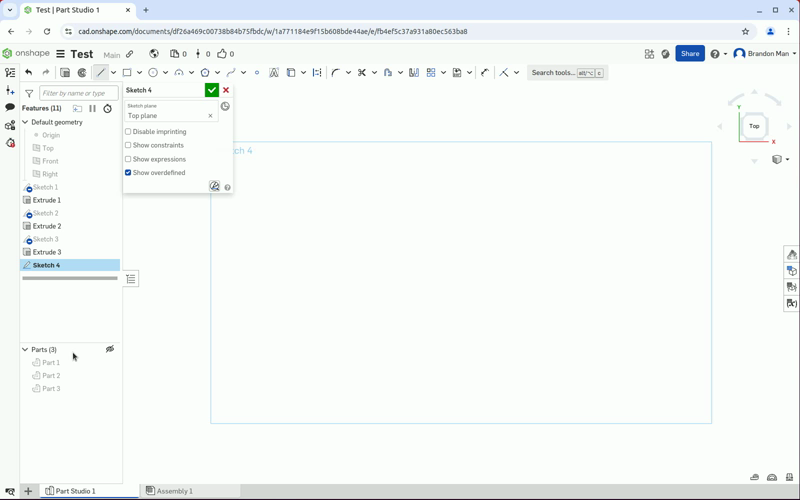
mouse_move(438, 339)
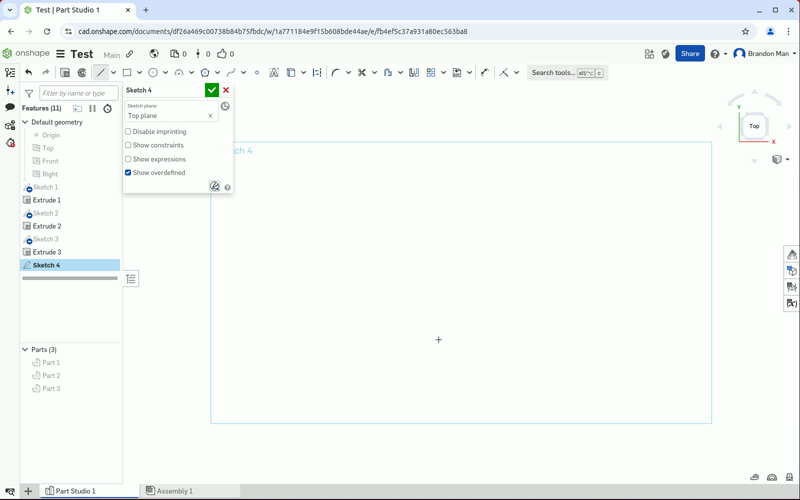
click(438, 339)
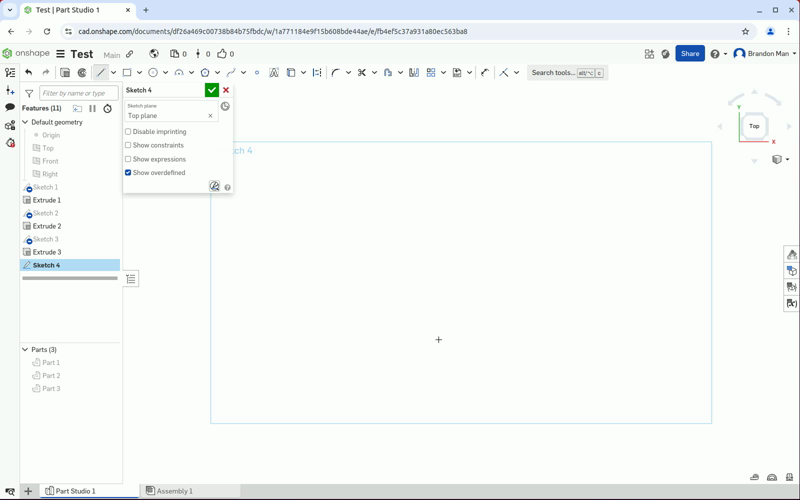
key_up(shift)
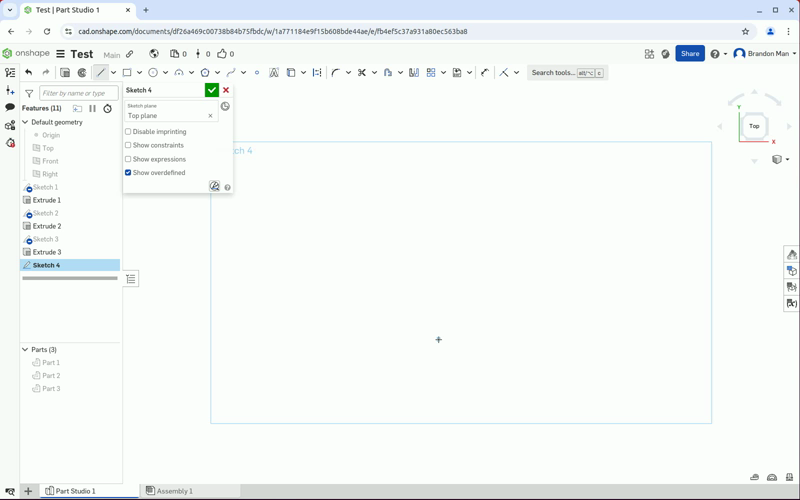
key_down(shift)
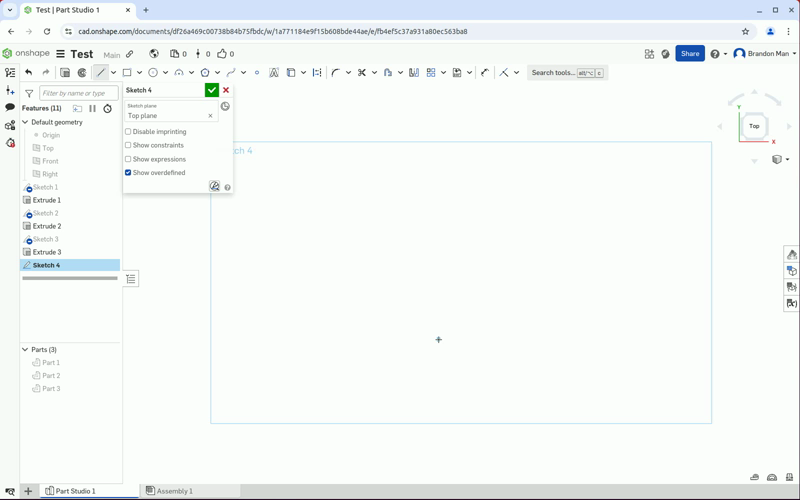
mouse_move(468, 339)
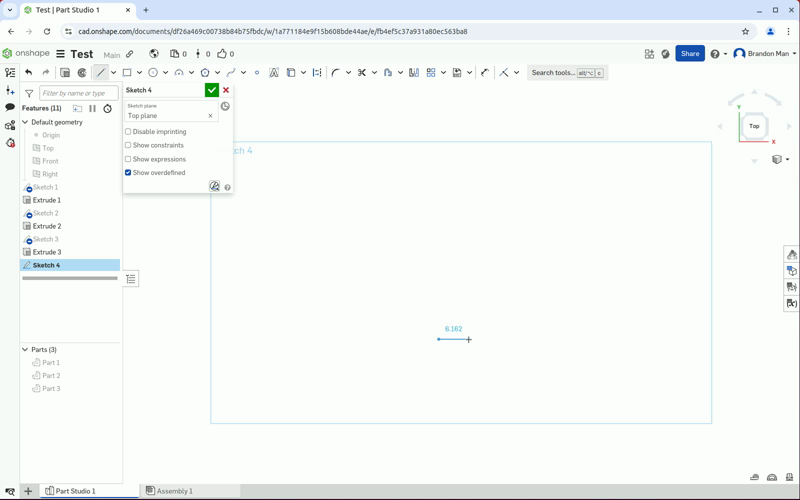
mouse_move(461, 339)
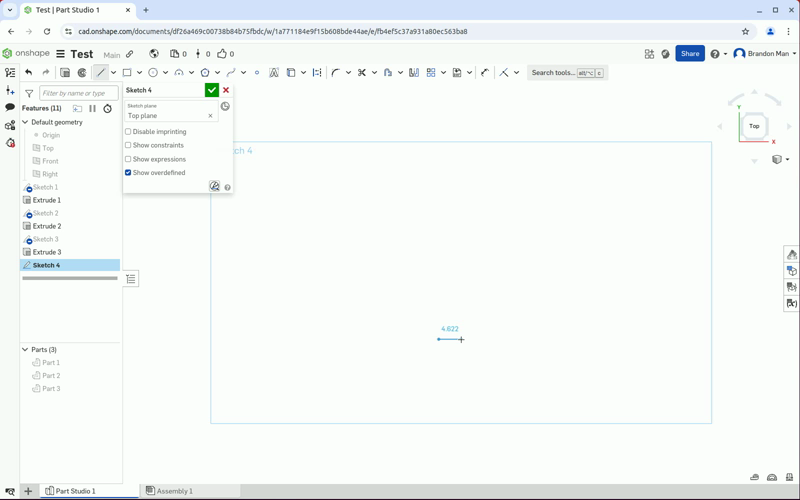
click(461, 339)
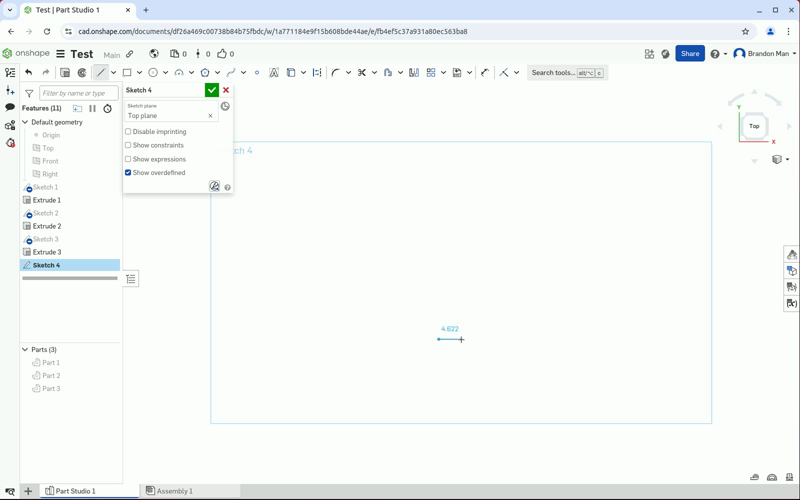
key_up(shift)
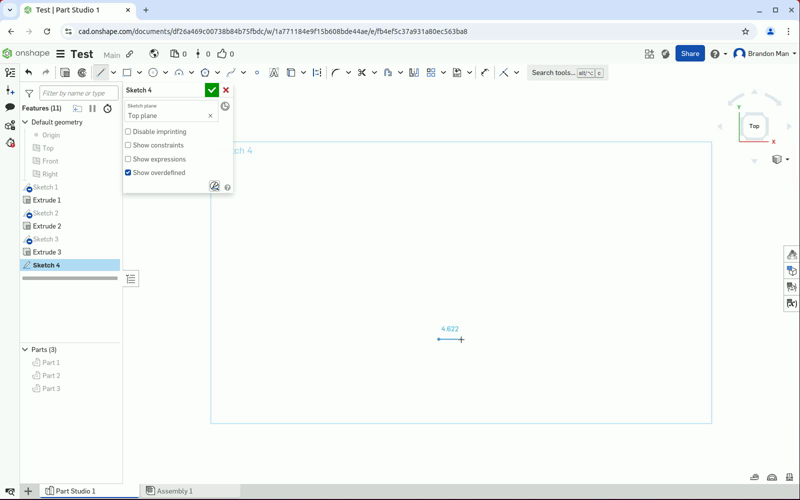
key_down(shift)
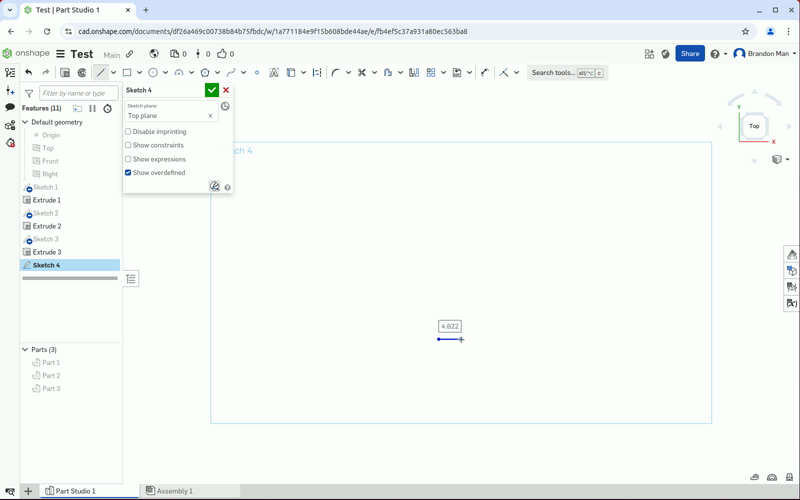
mouse_move(491, 339)
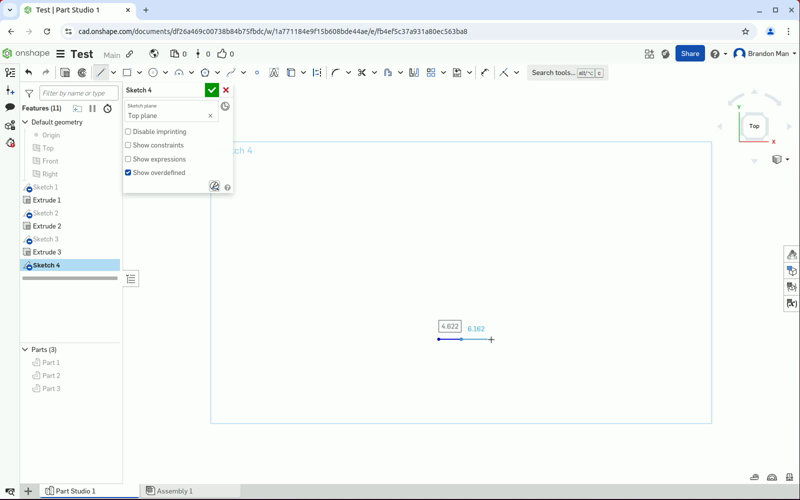
mouse_move(484, 339)
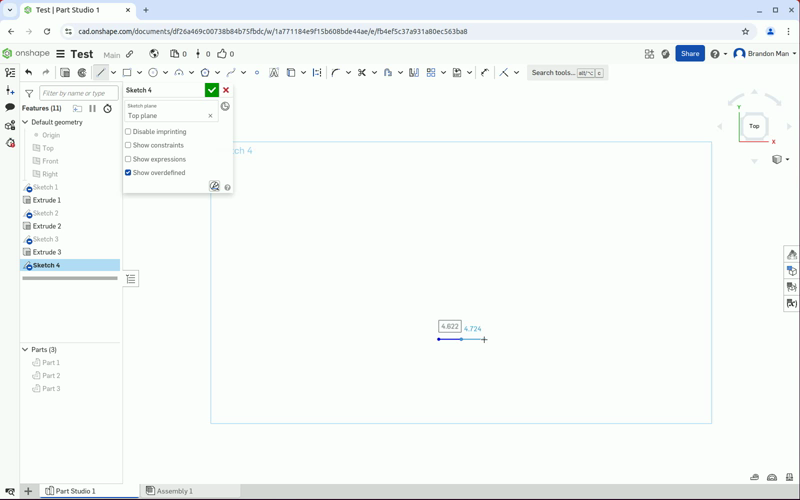
click(484, 339)
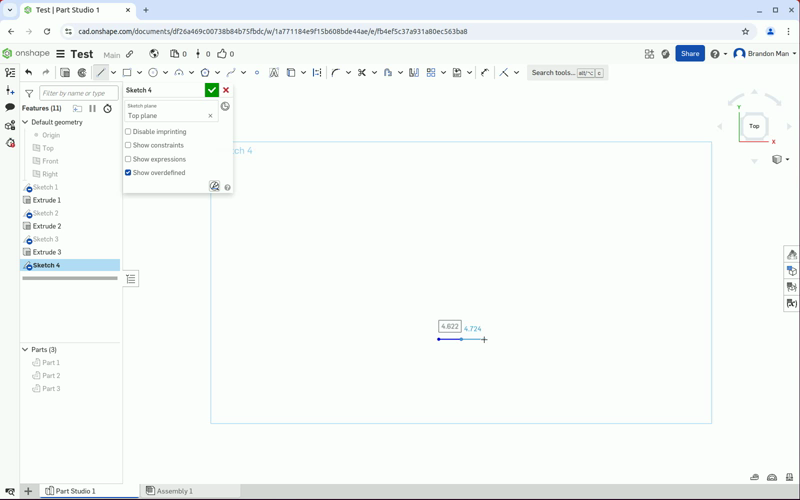
key_up(shift)
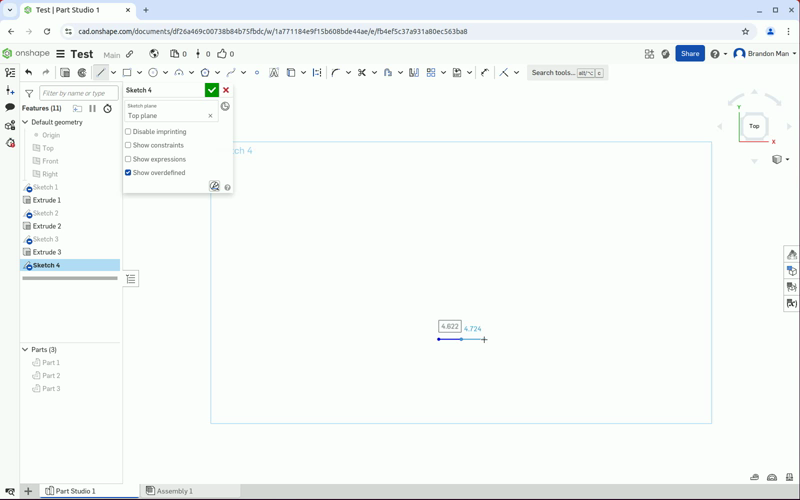
key_down(shift)
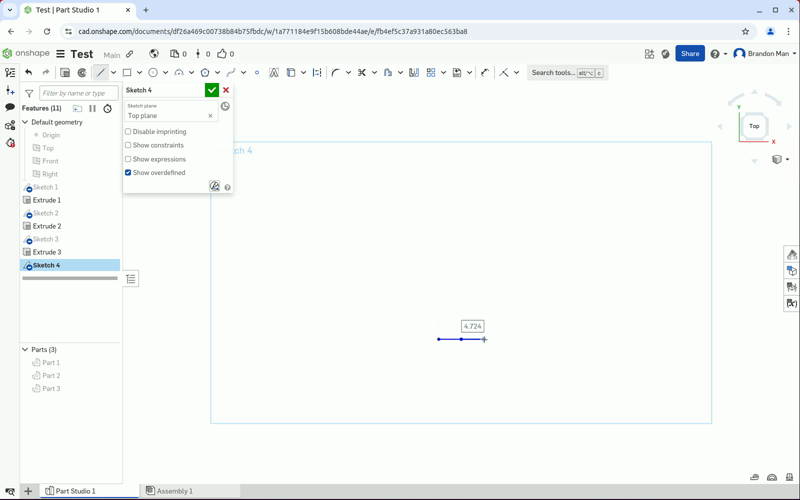
mouse_move(514, 339)
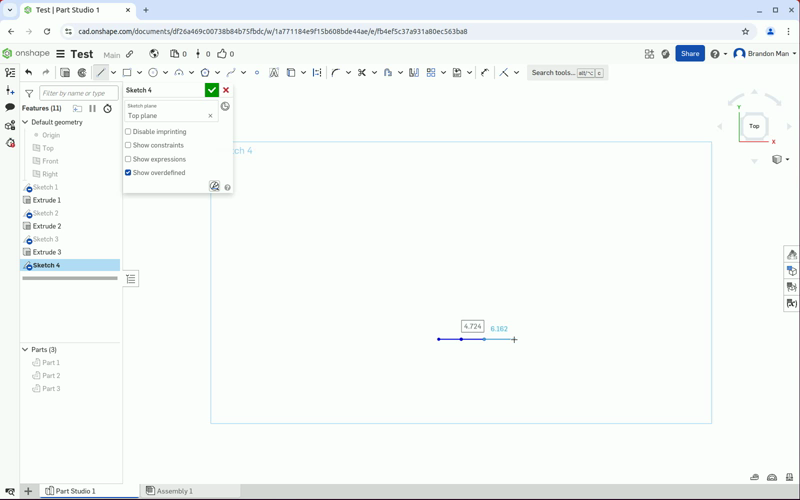
mouse_move(484, 282)
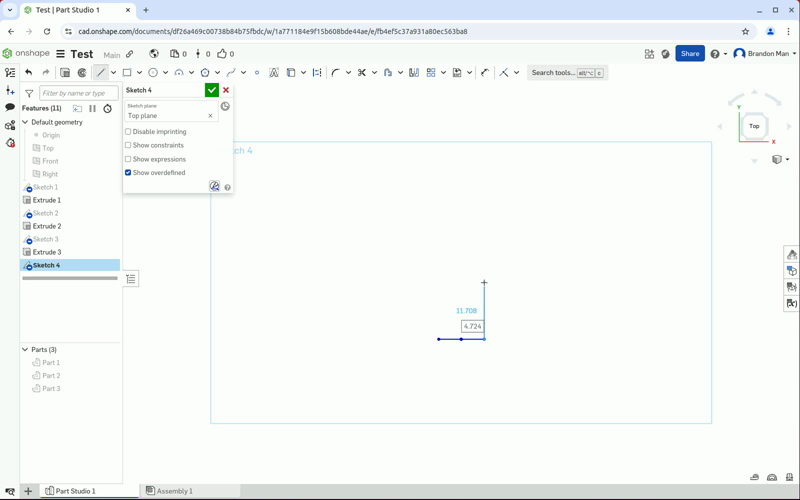
click(484, 282)
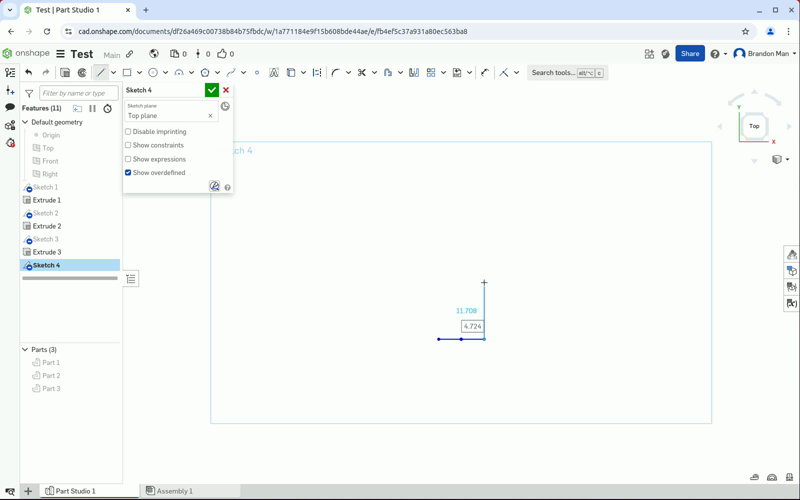
key_up(shift)
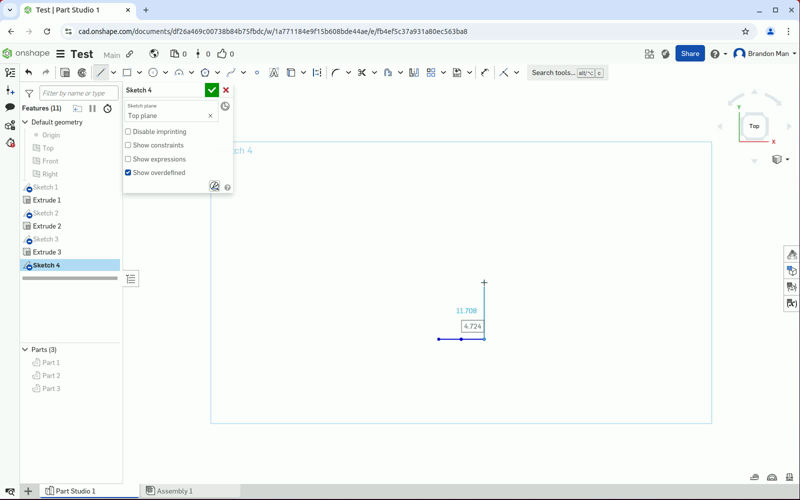
key_down(shift)
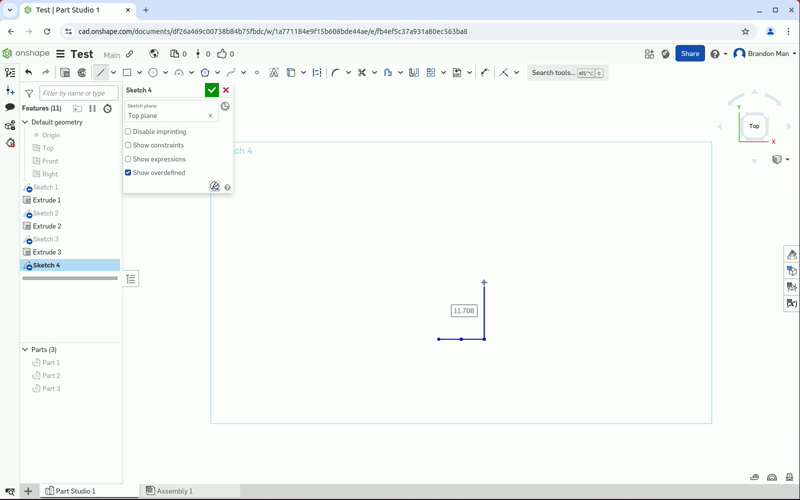
mouse_move(514, 282)
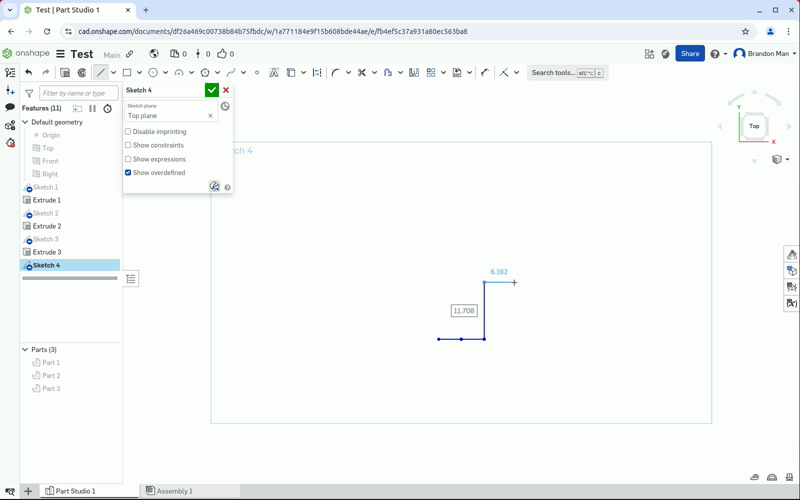
mouse_move(461, 282)
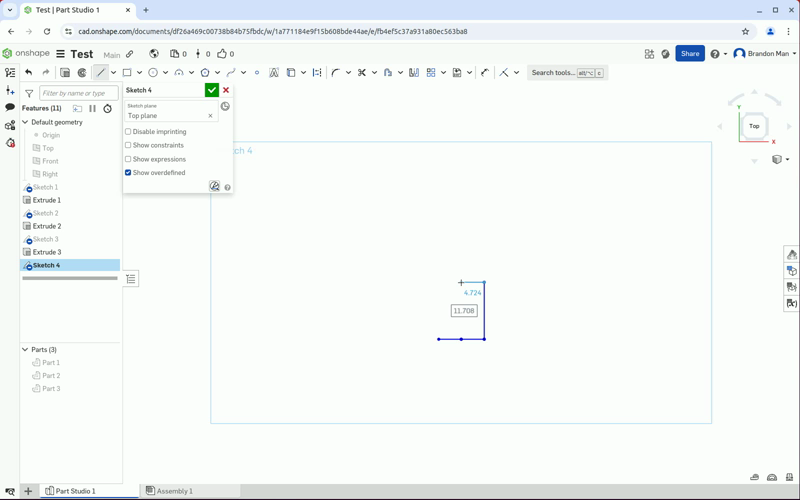
click(461, 282)
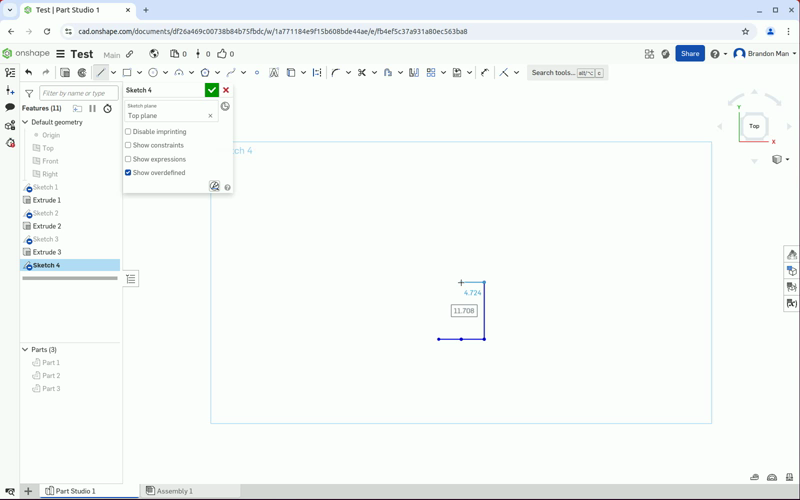
key_up(shift)
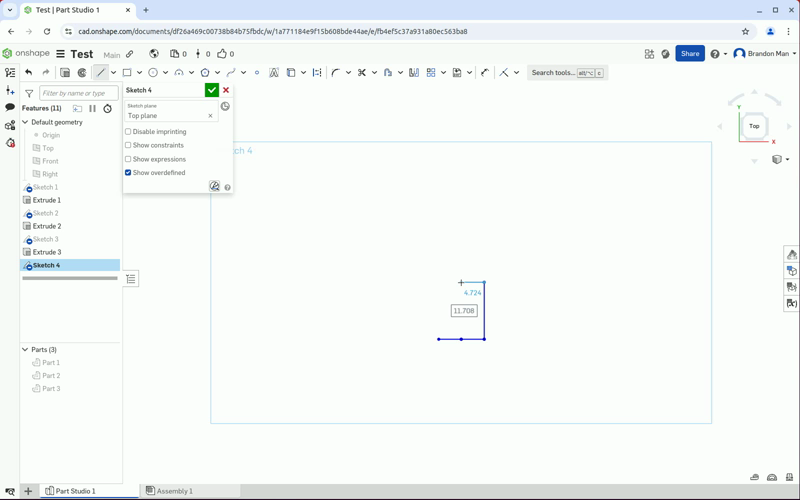
key_down(shift)
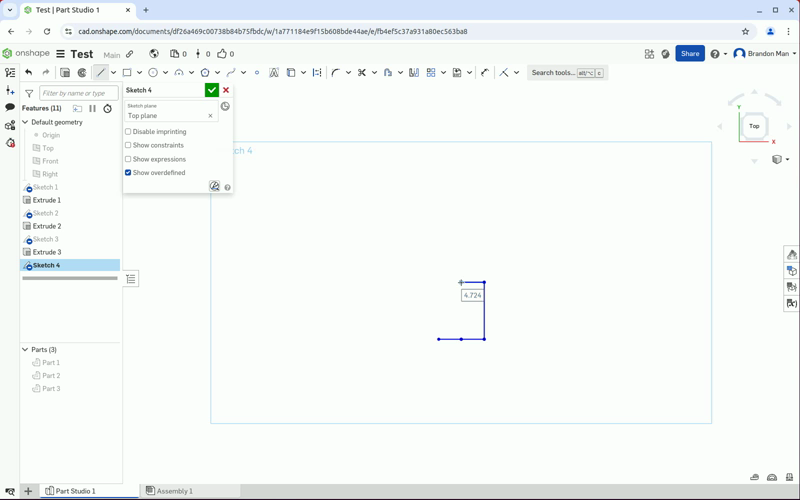
mouse_move(491, 282)
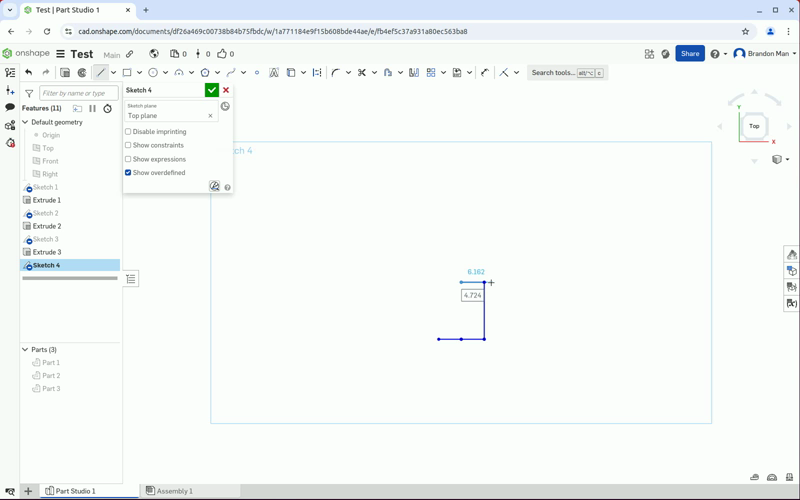
mouse_move(438, 282)
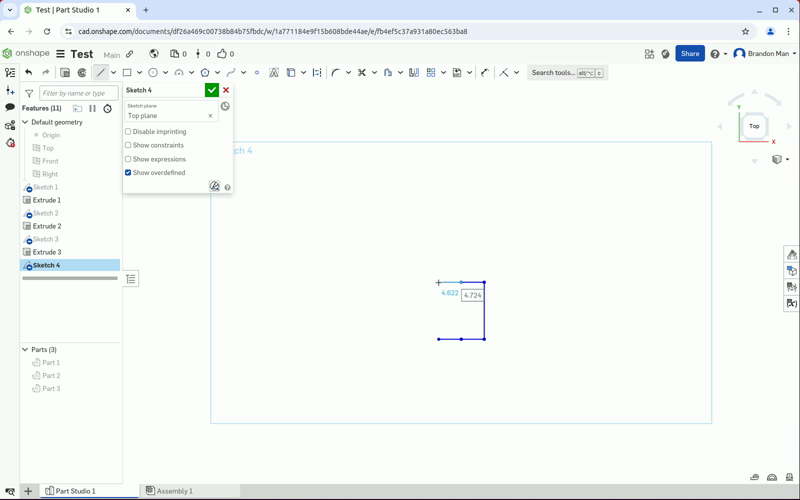
click(438, 282)
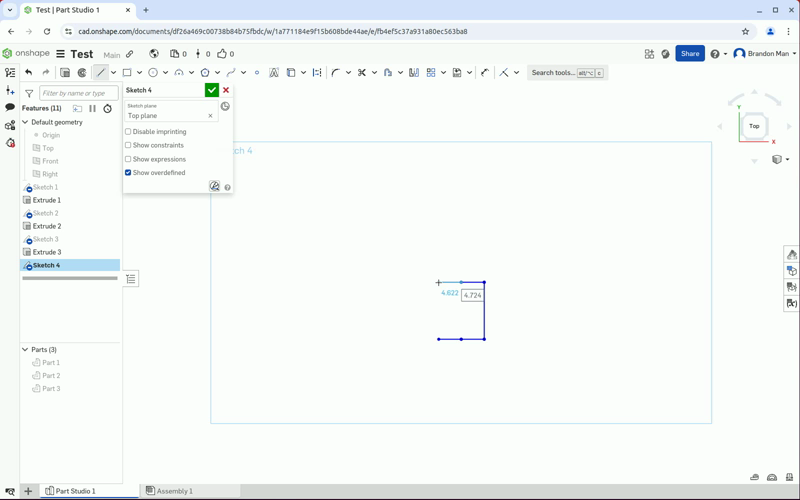
key_up(shift)
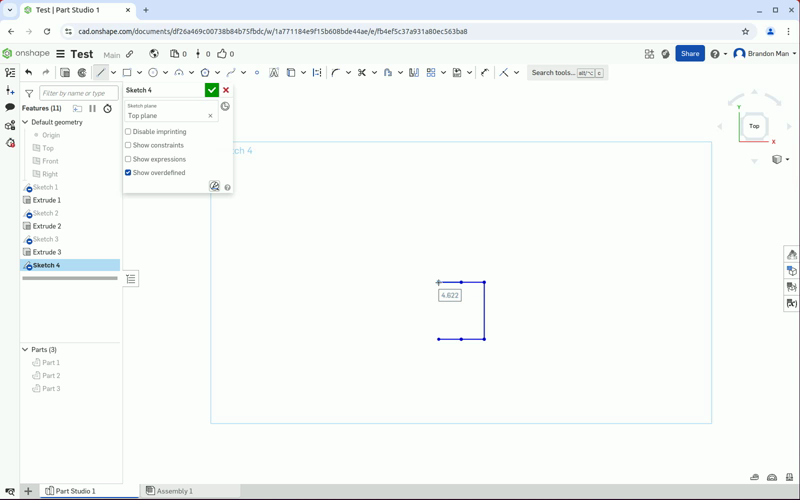
mouse_move(468, 282)
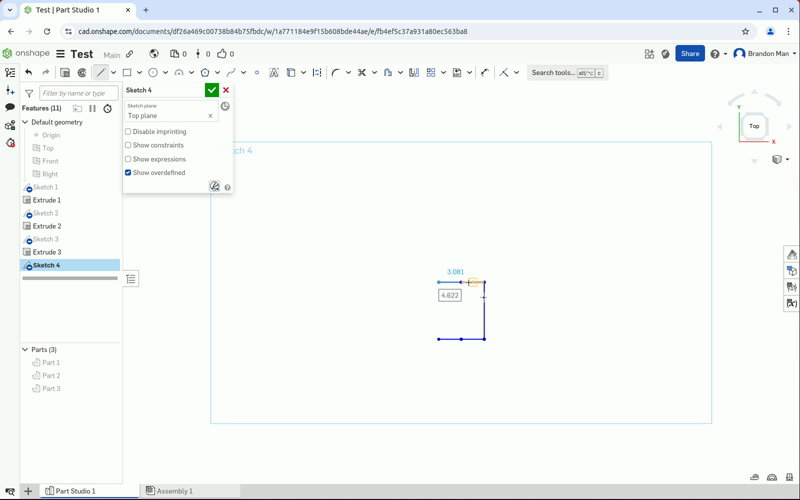
key_down(shift)
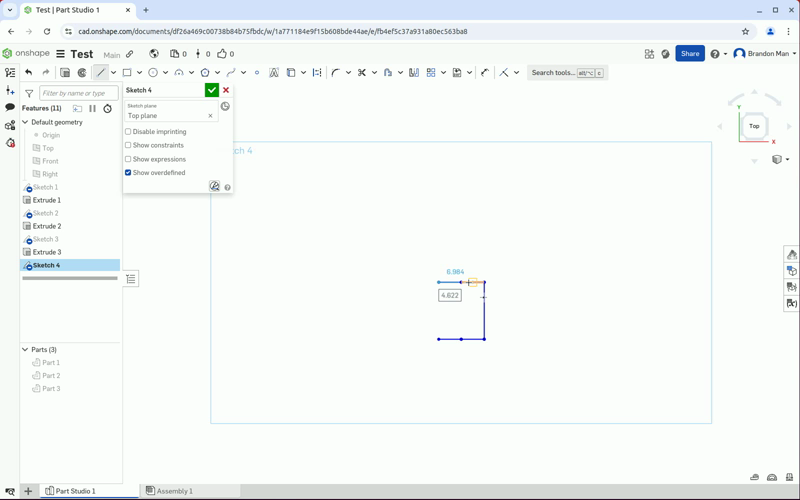
mouse_move(438, 339)
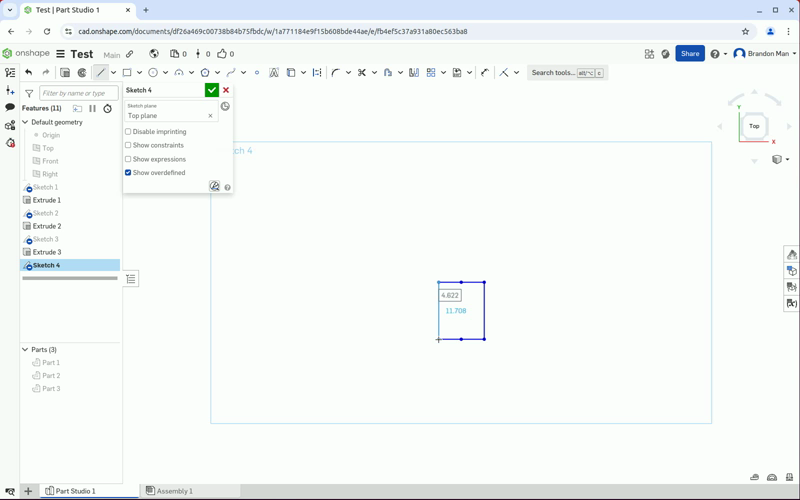
key_up(shift)
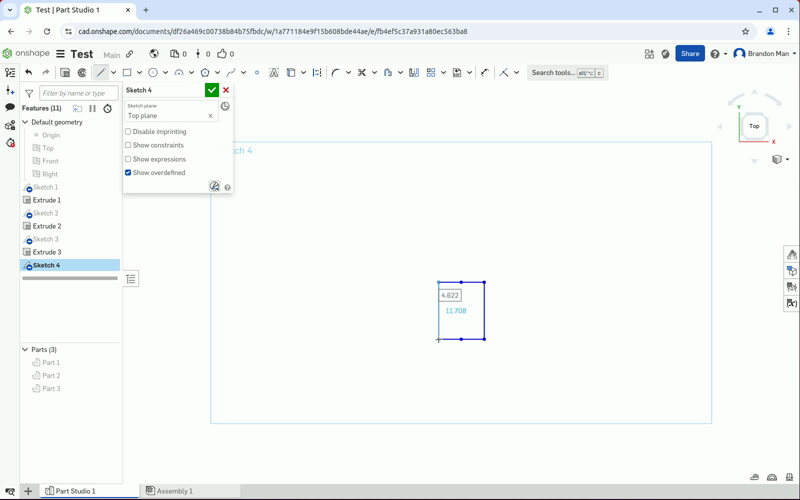
click(438, 339)
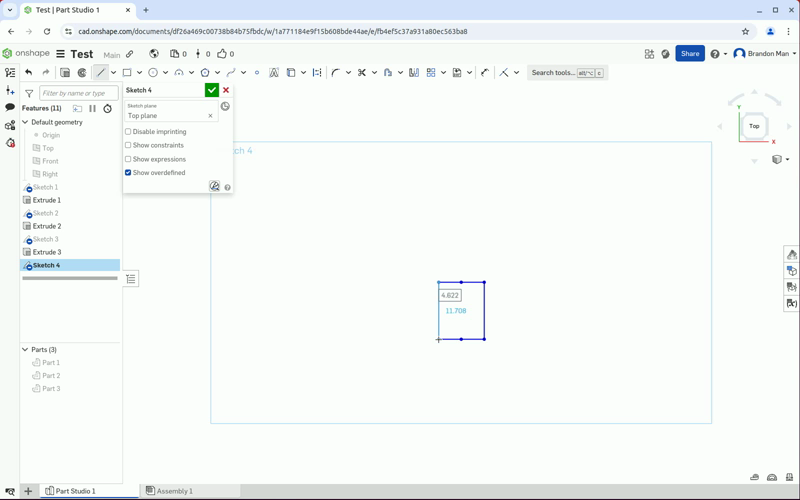
key(esc)
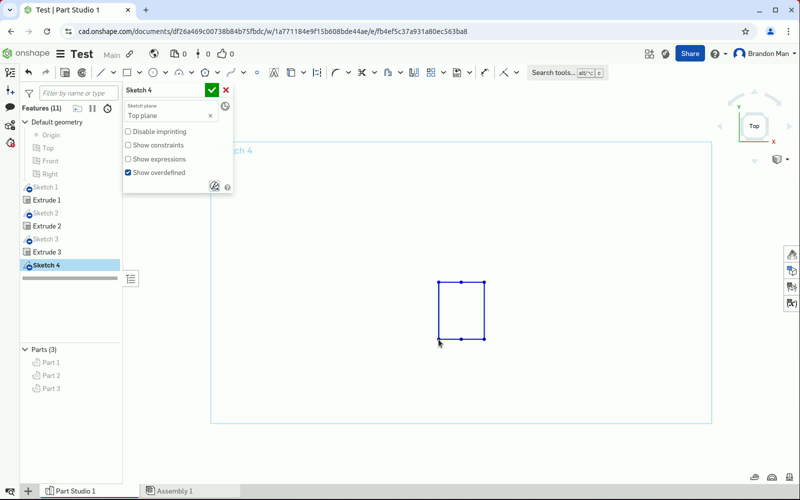
mouse_move(471, 332)
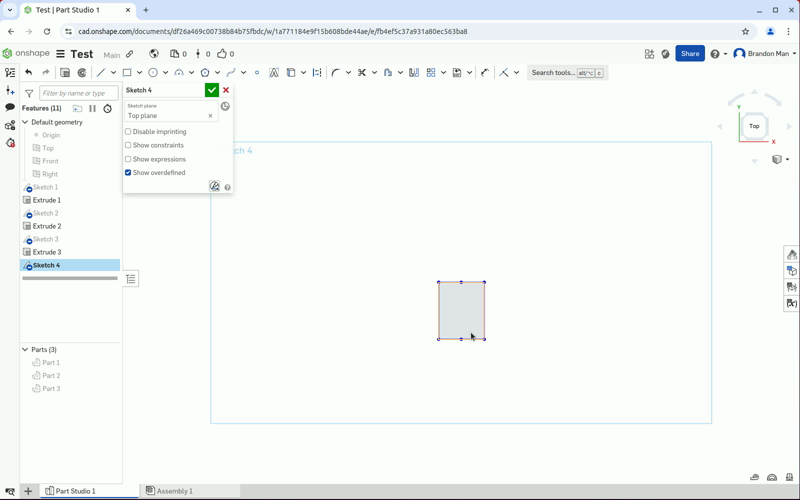
click(471, 332)
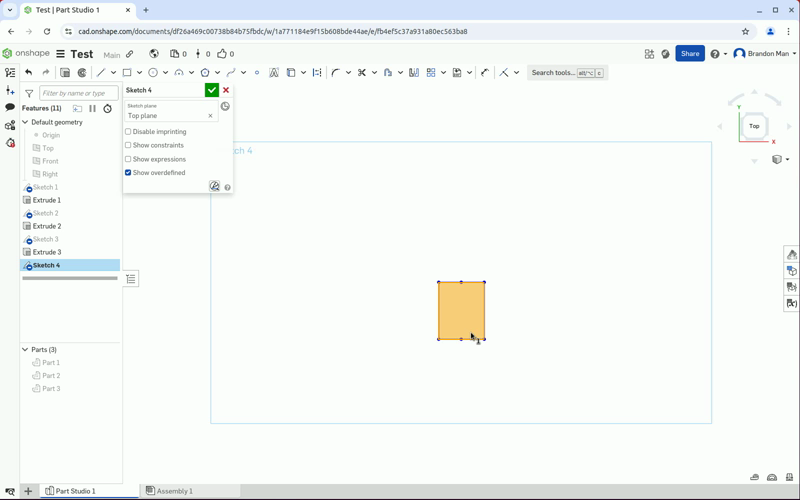
mouse_move(73, 352)
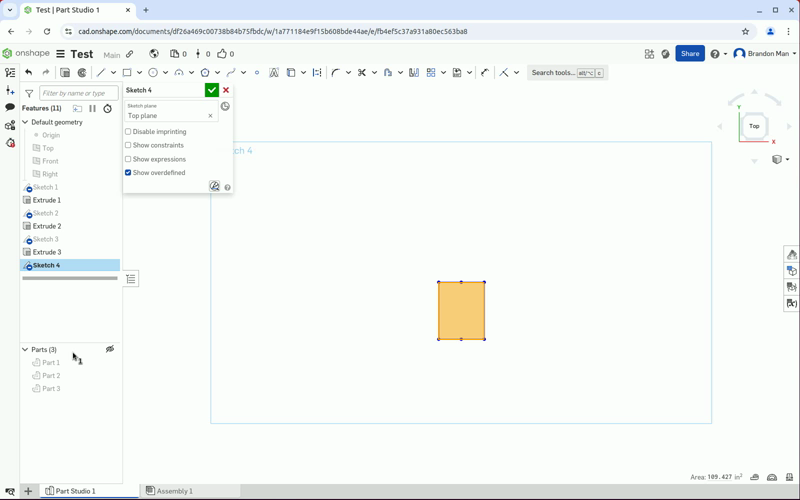
key(shift+y)
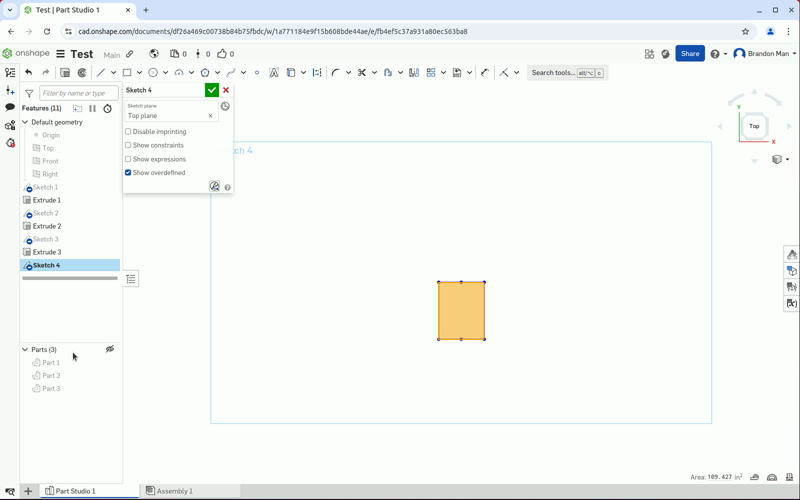
key(shift+e)
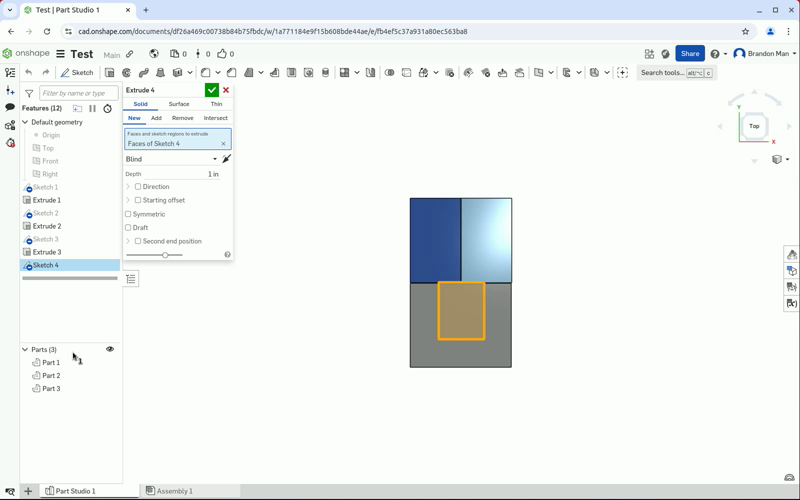
mouse_move(143, 106)
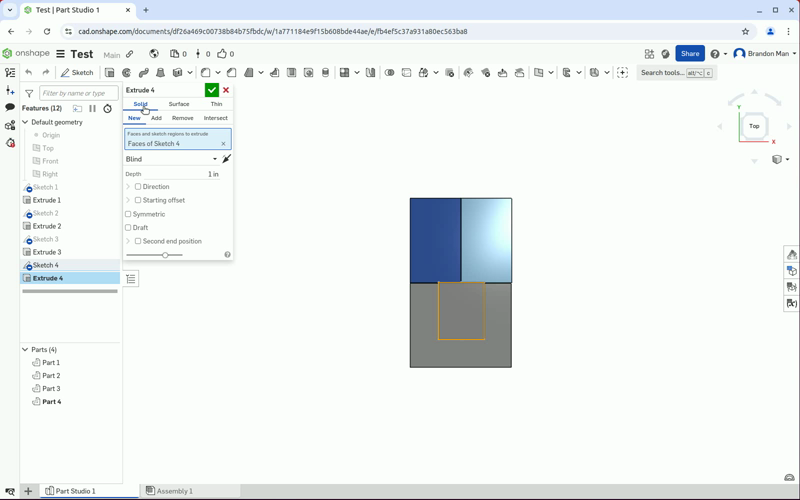
click(143, 106)
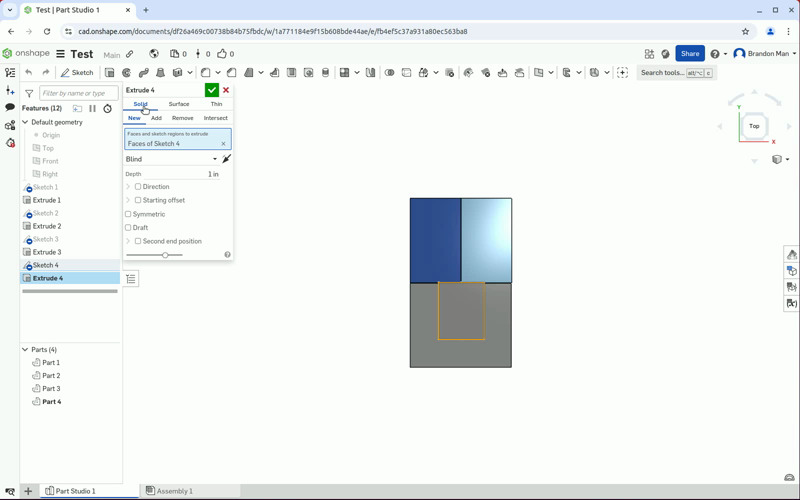
mouse_move(186, 120)
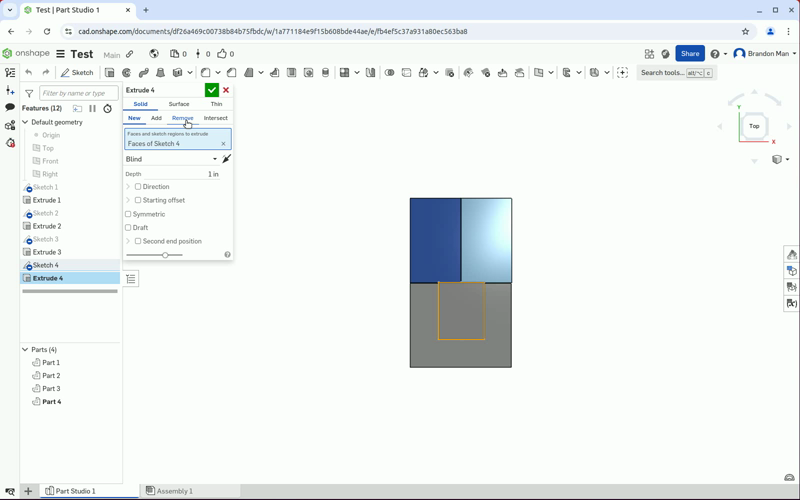
click(186, 120)
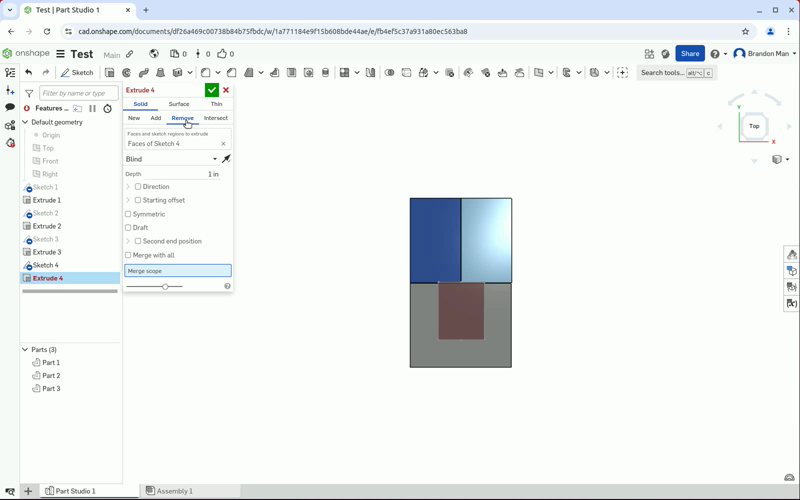
key(tab, 4)
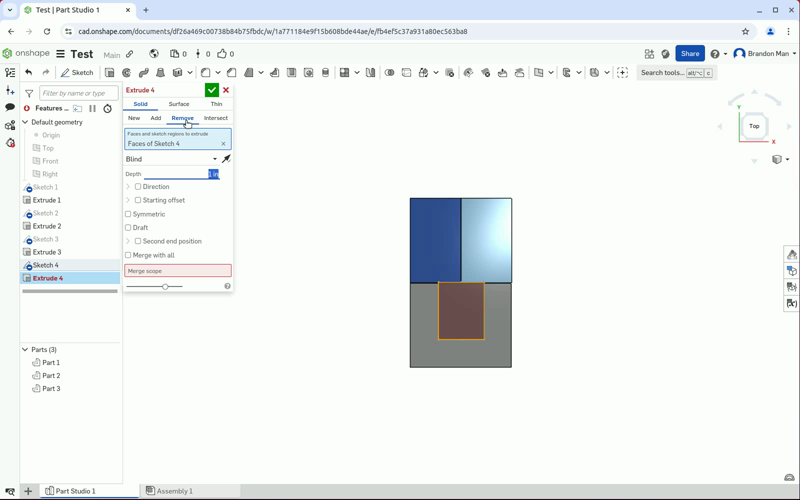
text(16.128)
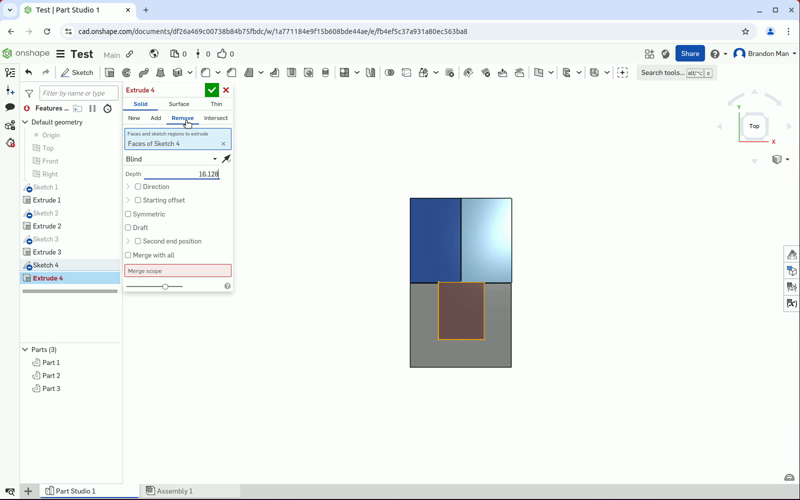
key(tab, 6)
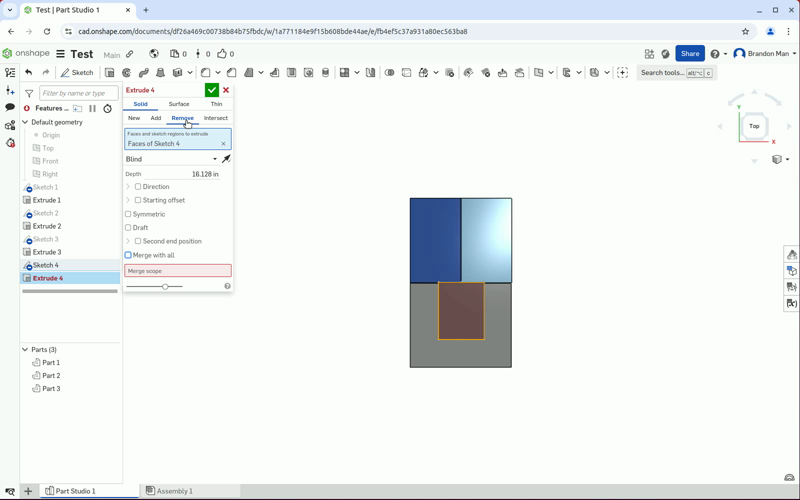
key(space)
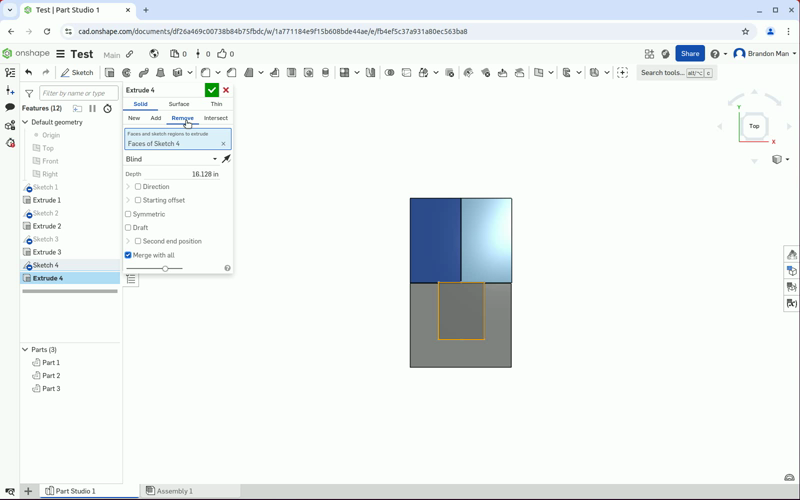
key(enter)
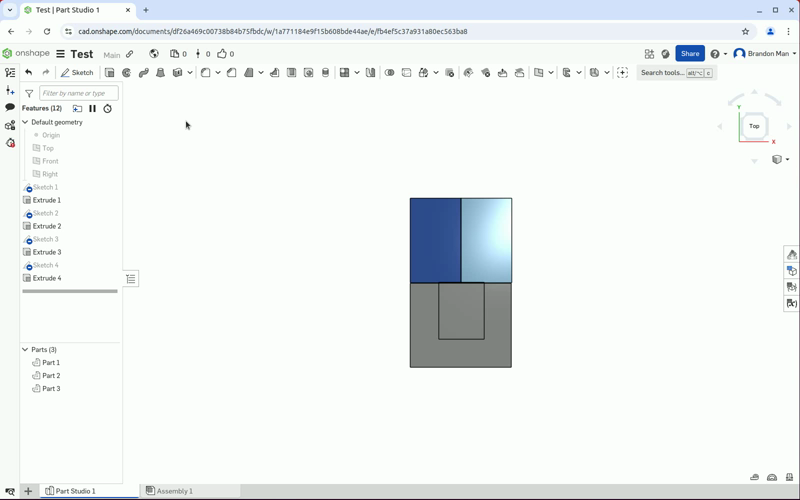
key(shift+h)
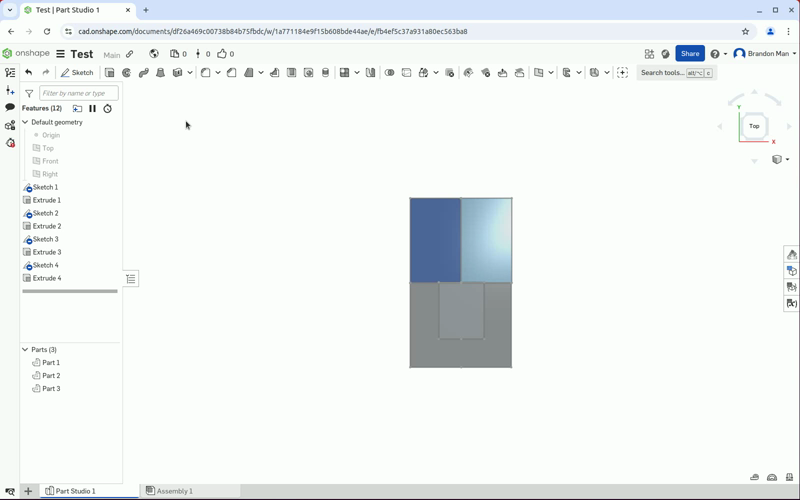
key(shift+h)
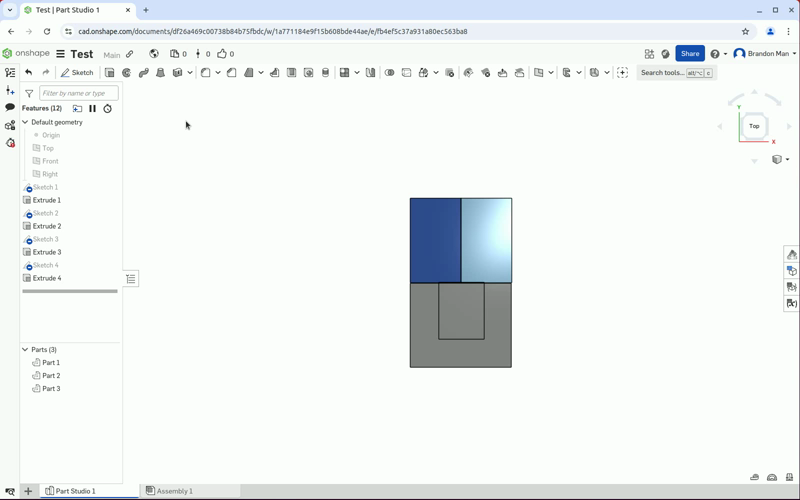
mouse_move(73, 189)
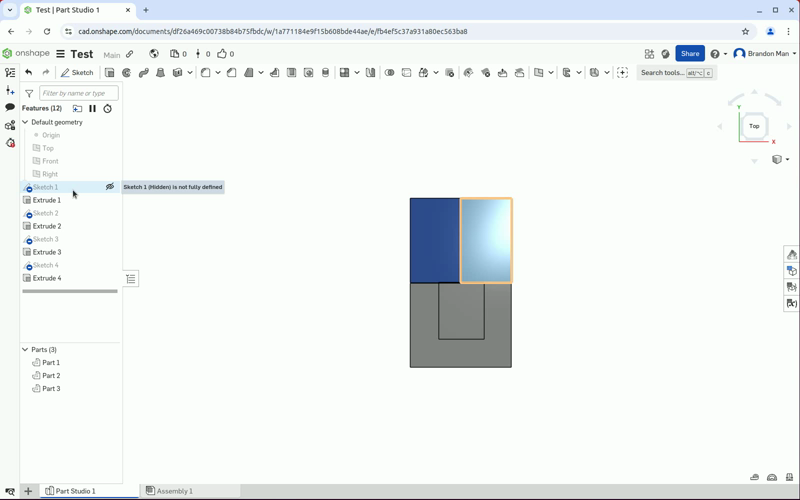
click(73, 189)
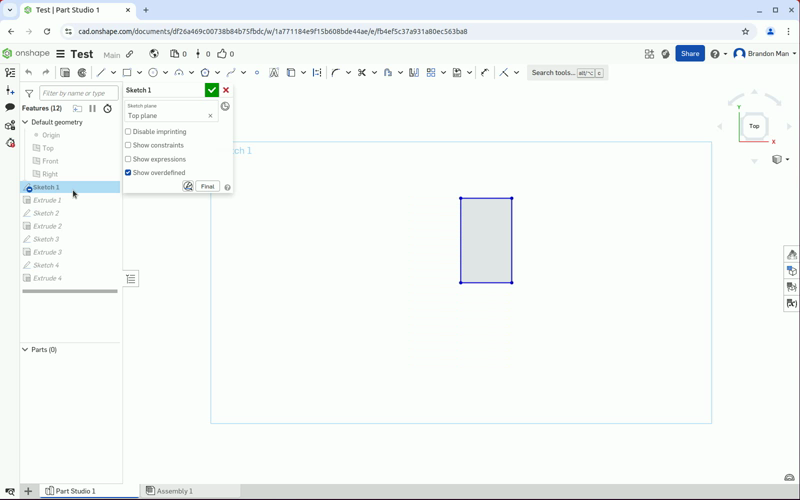
mouse_move(229, 92)
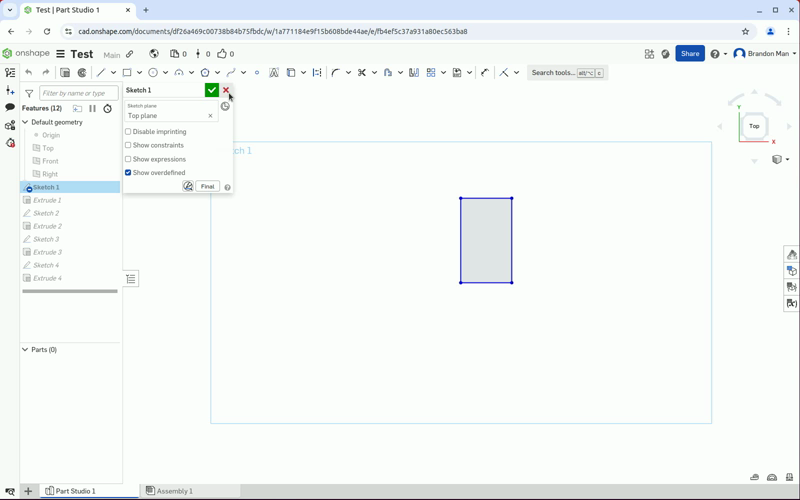
click(229, 92)
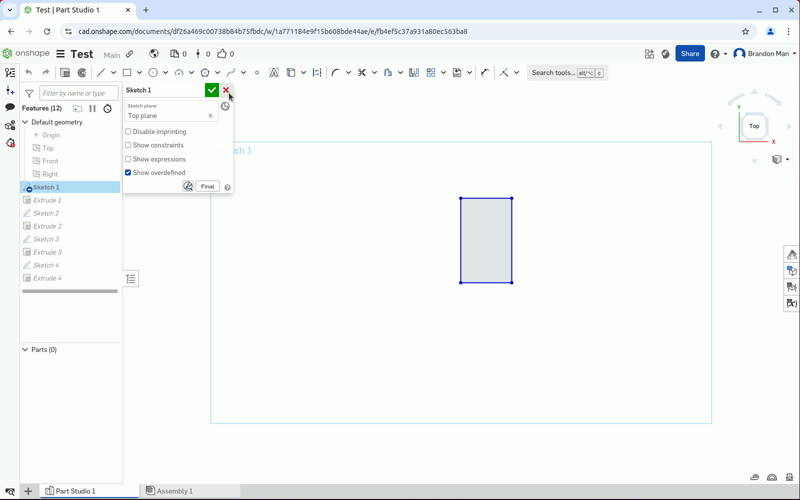
key(shift+s)
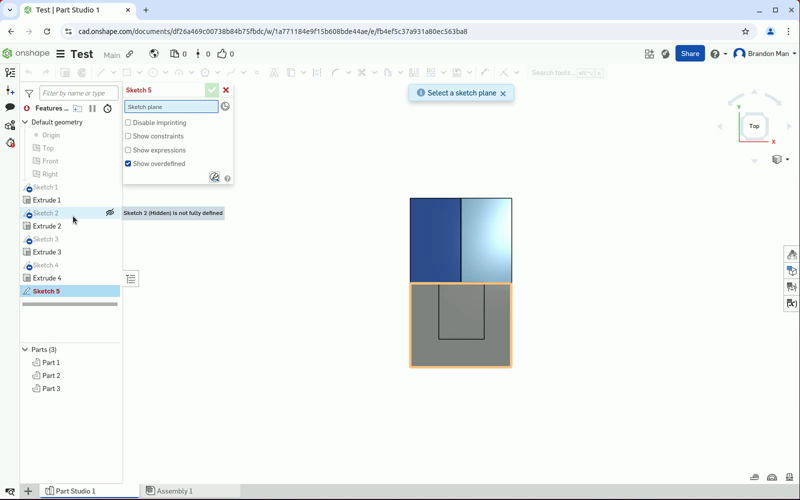
scroll(3)
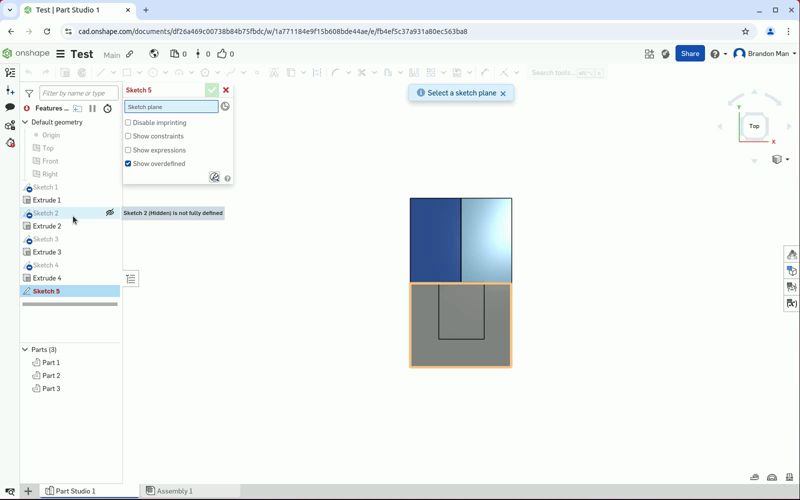
mouse_move(73, 150)
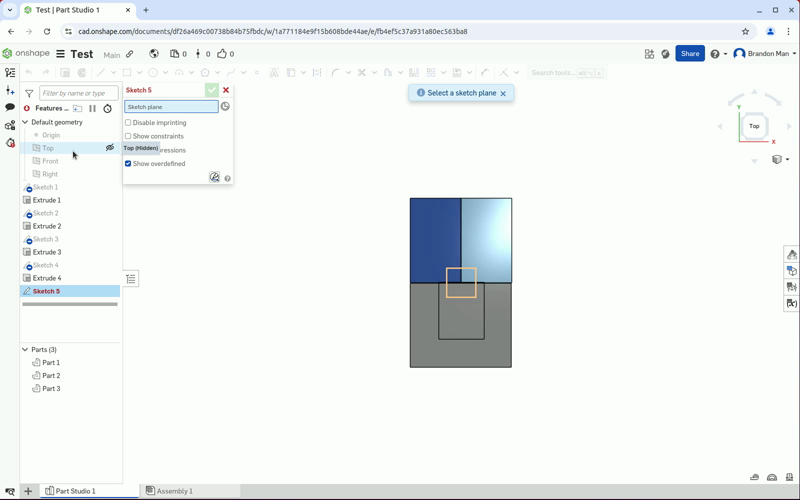
click(73, 150)
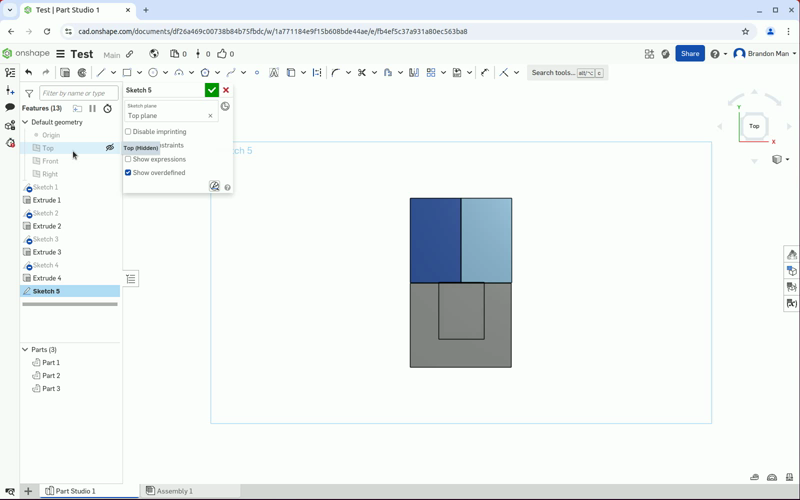
mouse_move(73, 352)
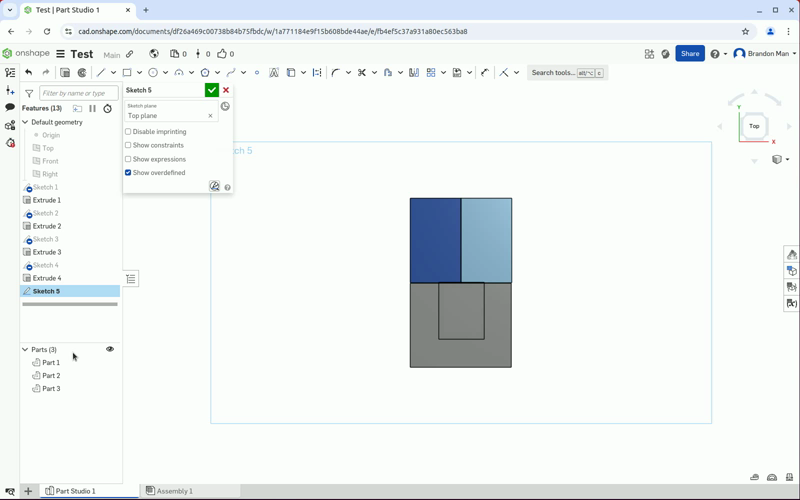
key(y)
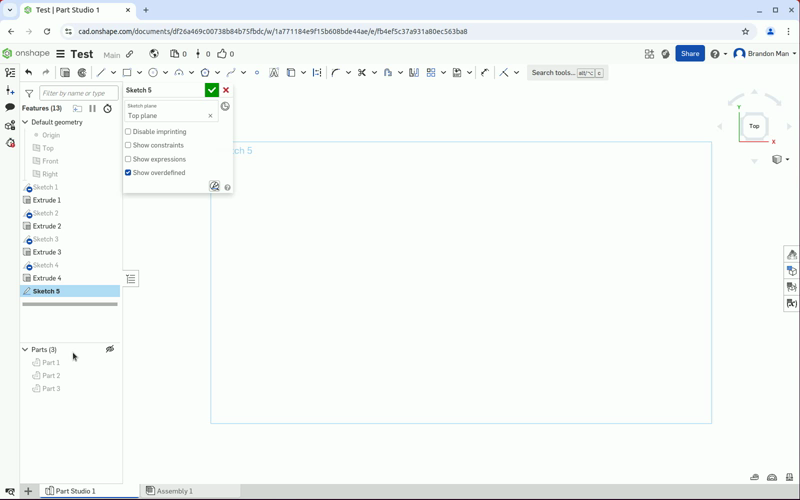
key(l)
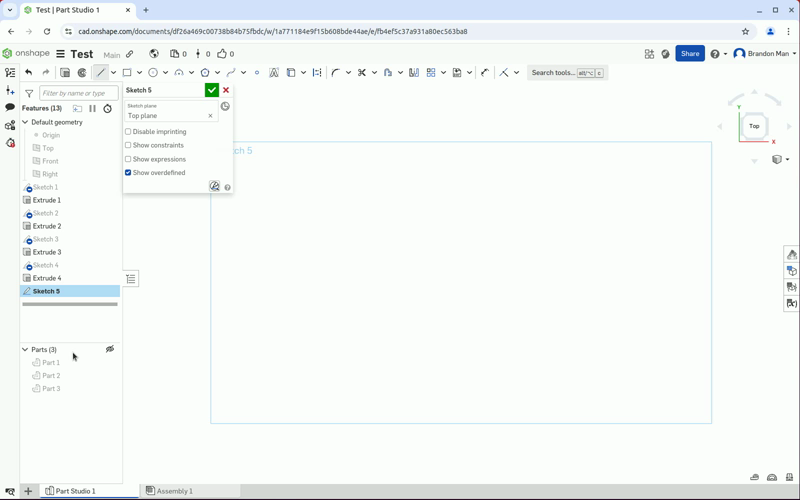
key_down(shift)
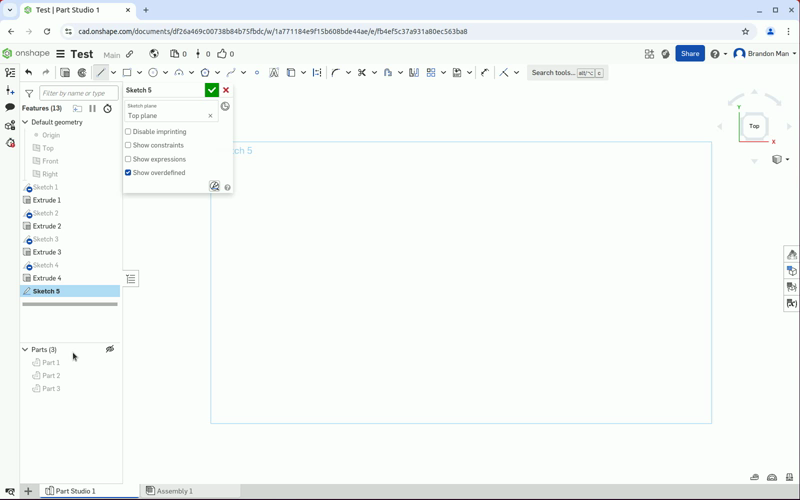
mouse_move(438, 282)
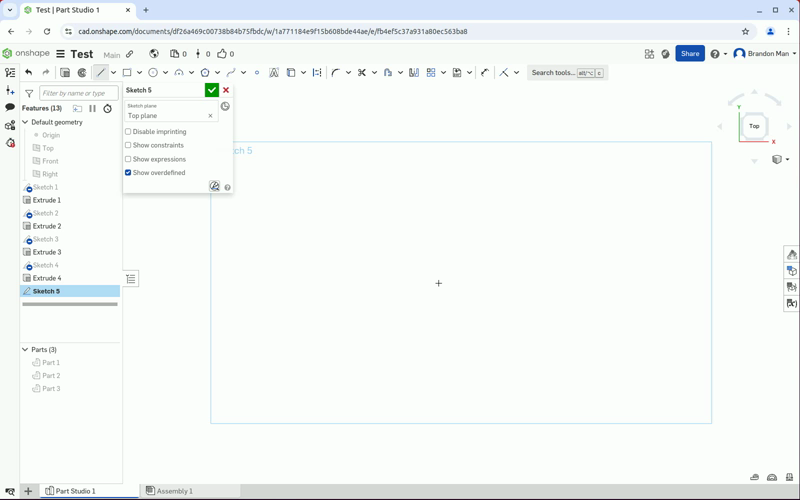
click(438, 282)
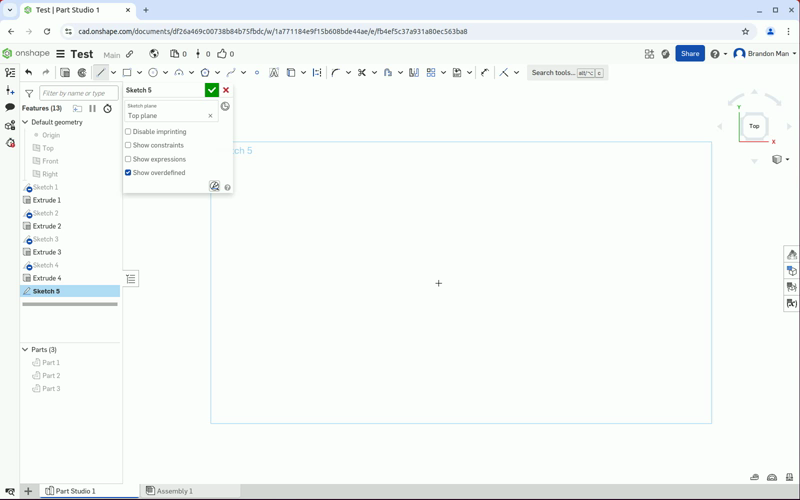
key_up(shift)
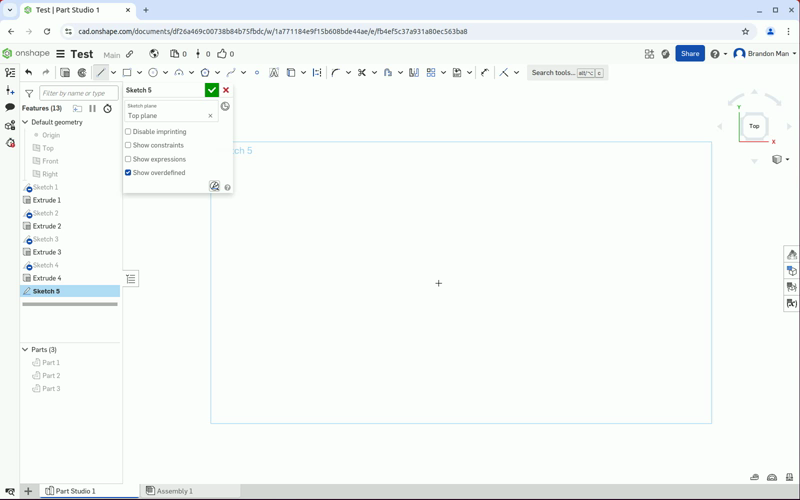
key_down(shift)
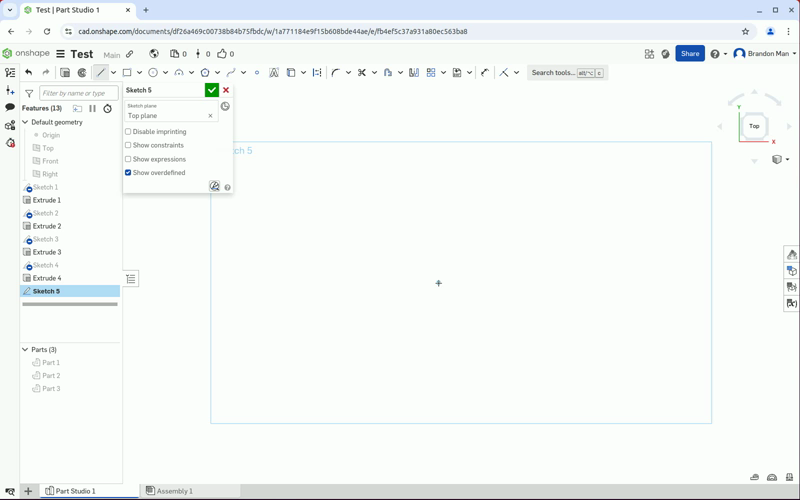
mouse_move(468, 282)
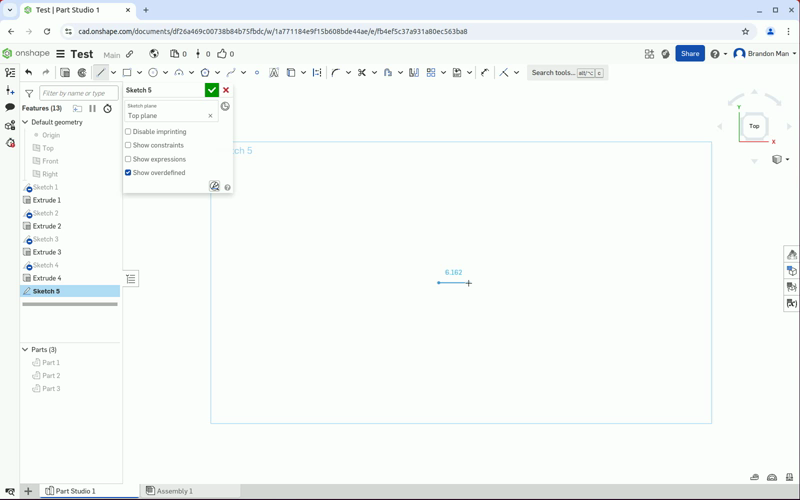
mouse_move(461, 282)
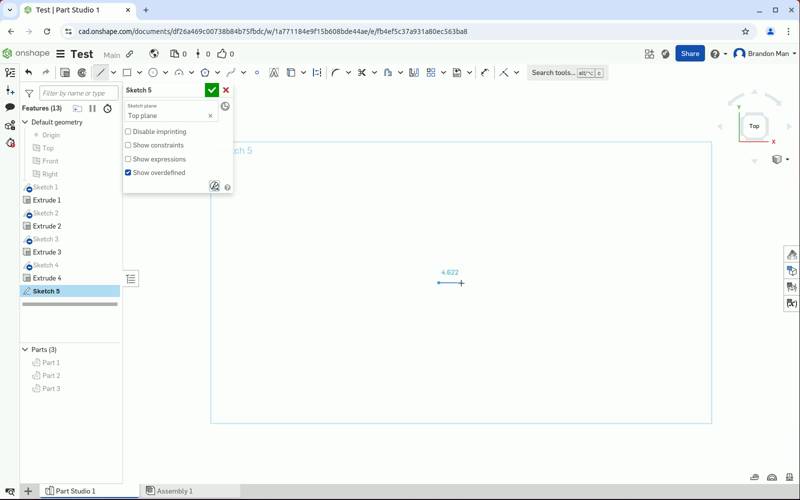
click(461, 282)
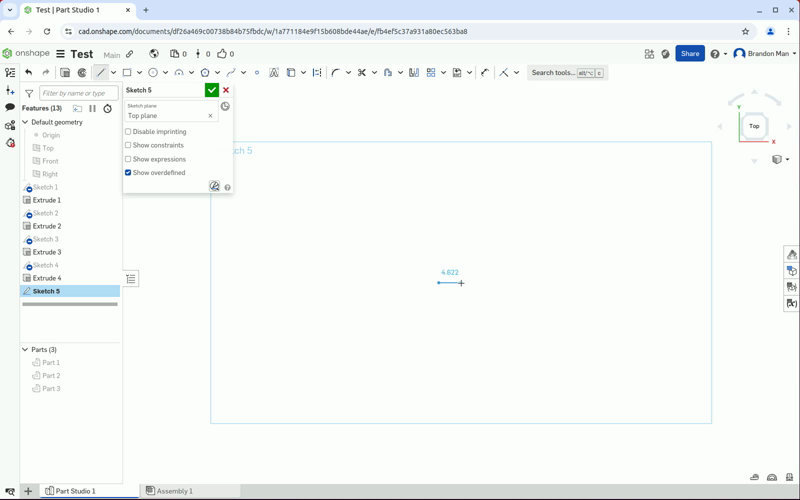
key_up(shift)
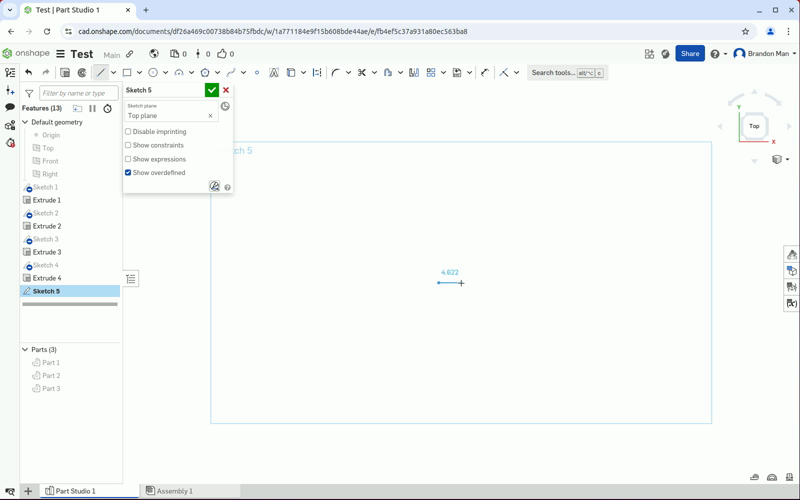
key_down(shift)
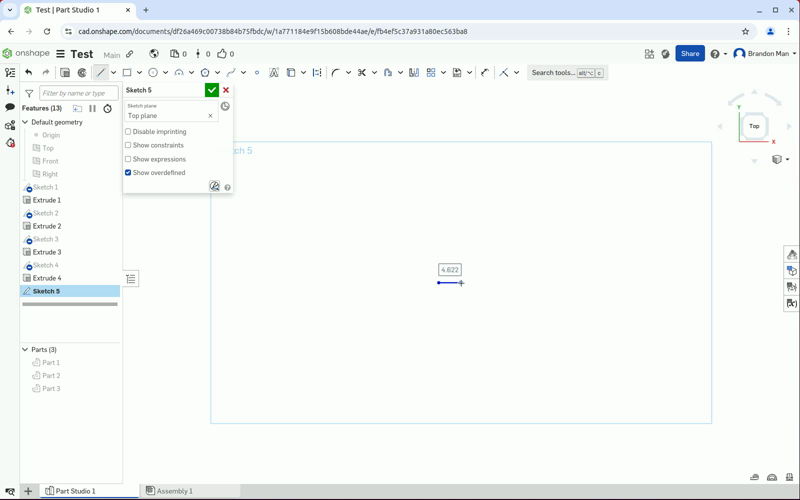
mouse_move(491, 282)
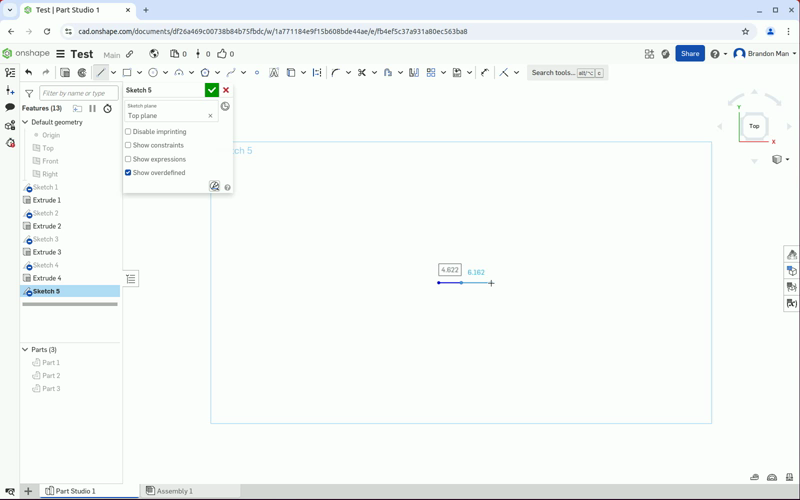
mouse_move(461, 226)
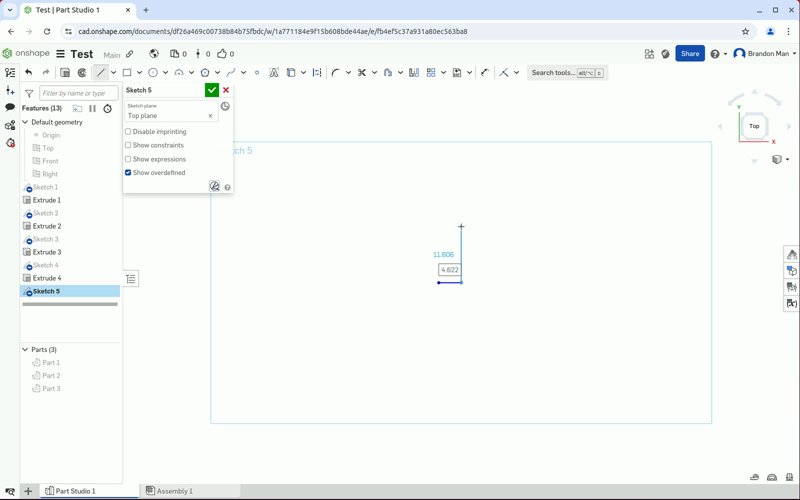
click(461, 226)
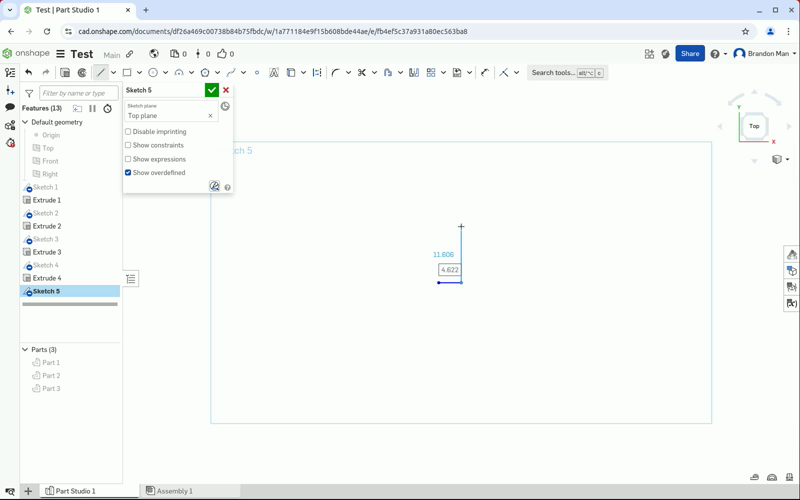
key_up(shift)
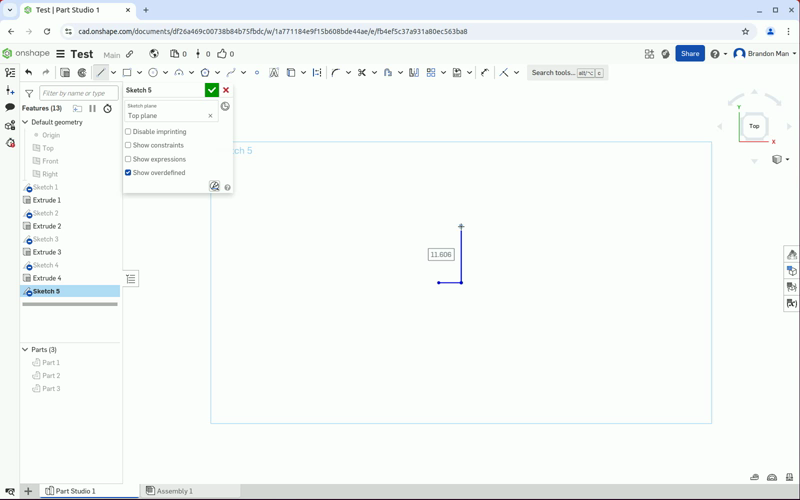
key_down(shift)
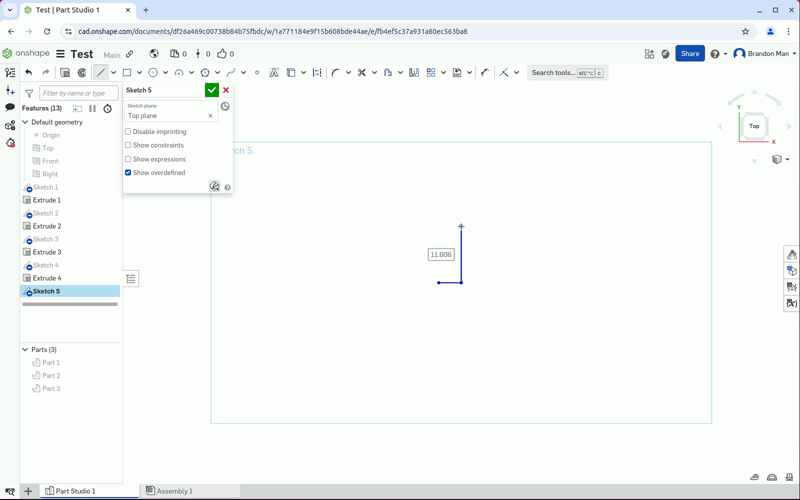
mouse_move(491, 226)
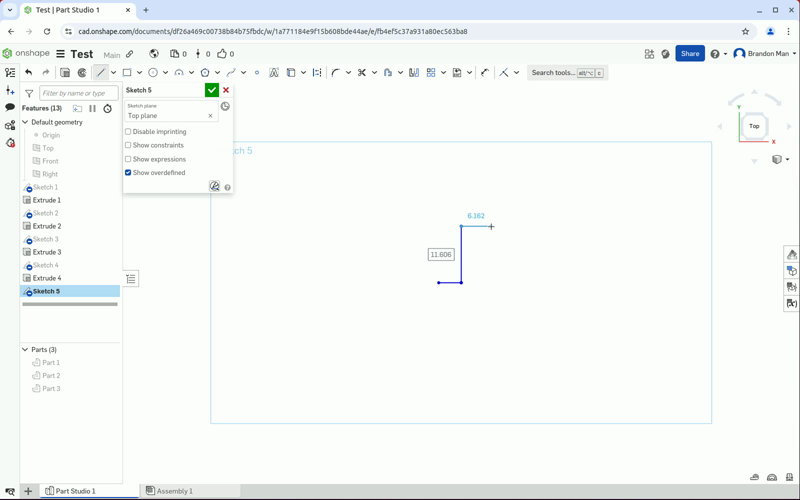
mouse_move(438, 226)
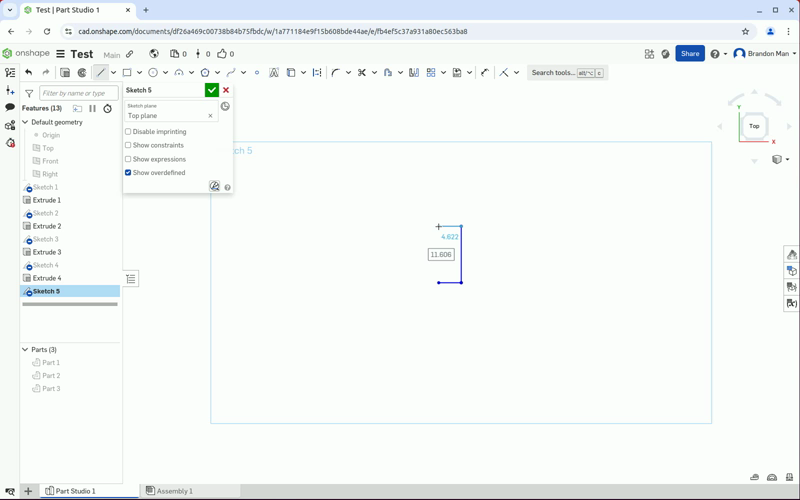
click(438, 226)
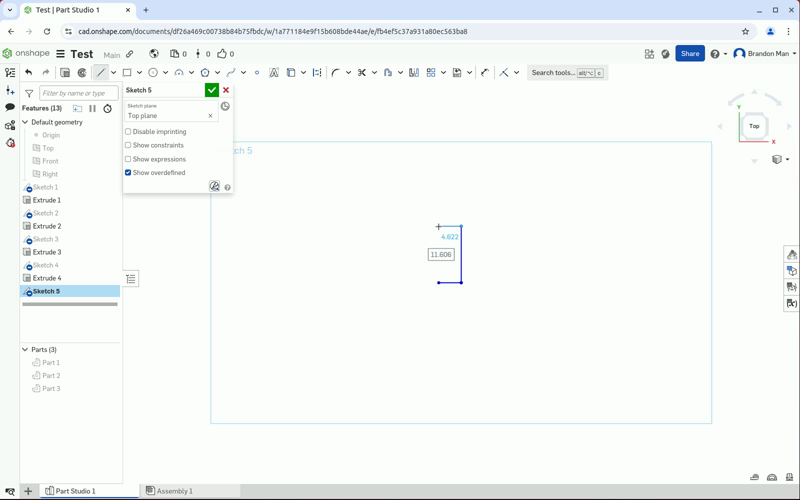
key_up(shift)
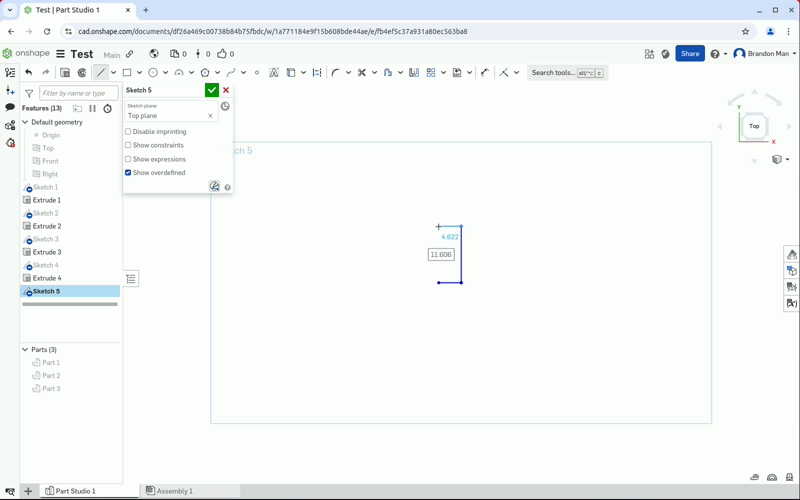
mouse_move(468, 226)
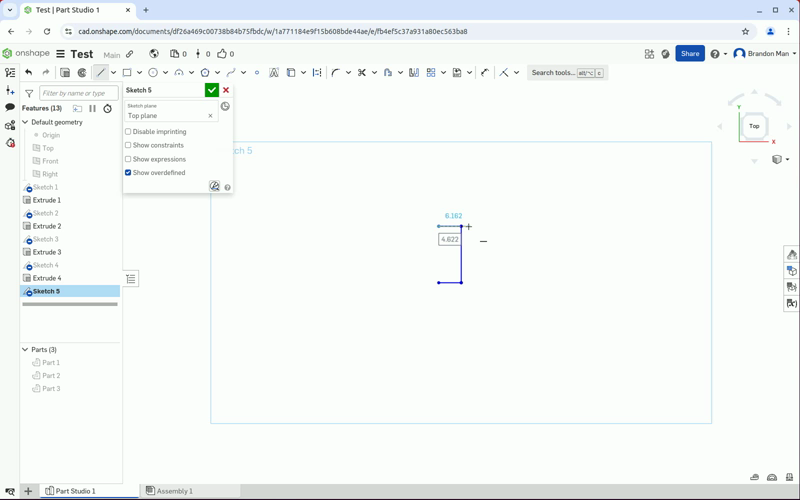
key_down(shift)
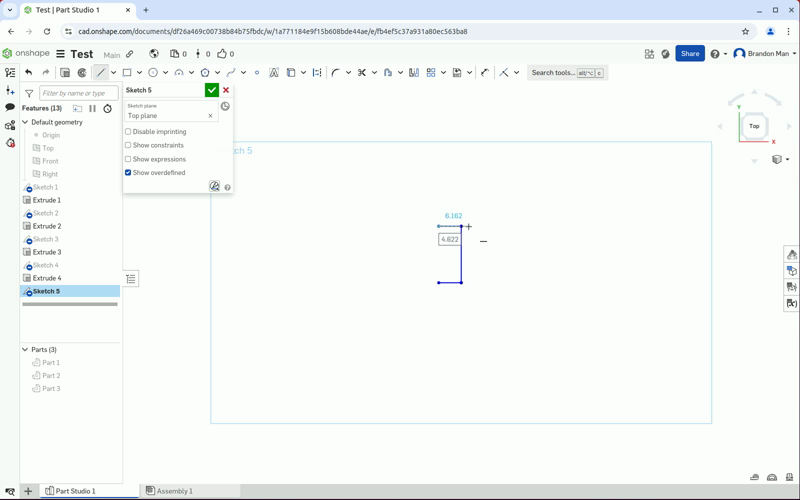
mouse_move(438, 282)
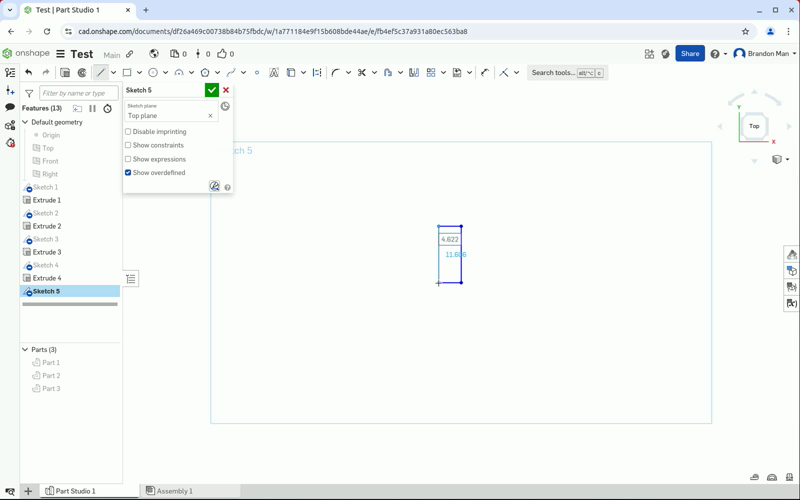
key_up(shift)
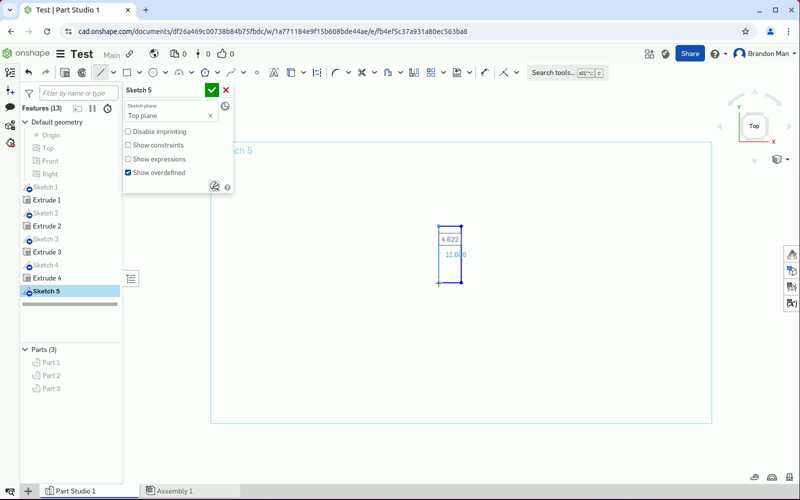
click(438, 282)
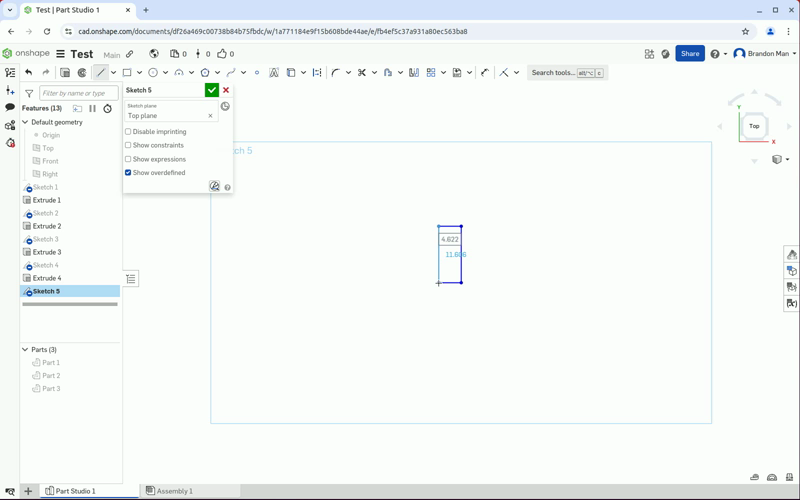
key(esc)
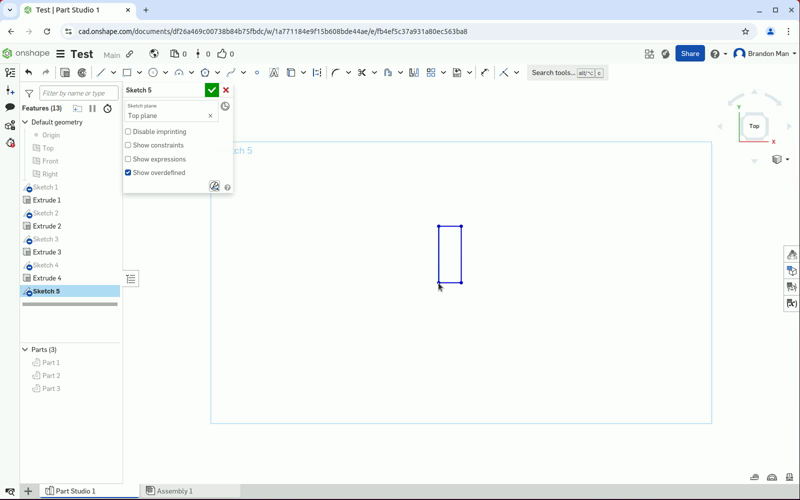
mouse_move(447, 281)
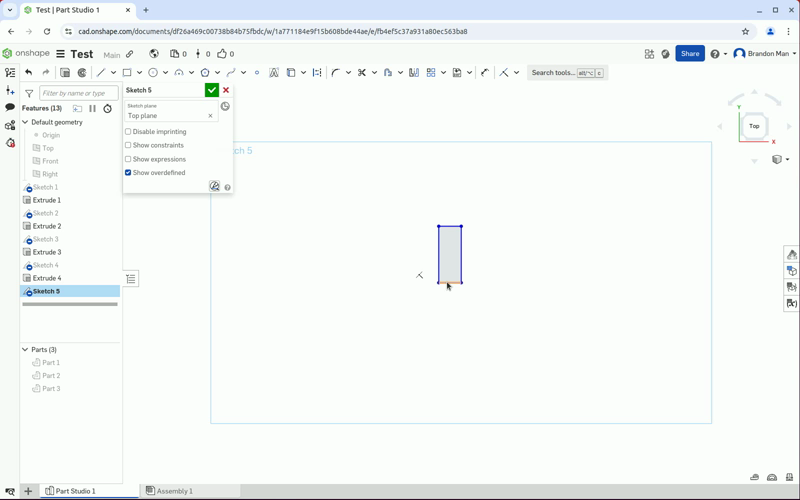
scroll(6)
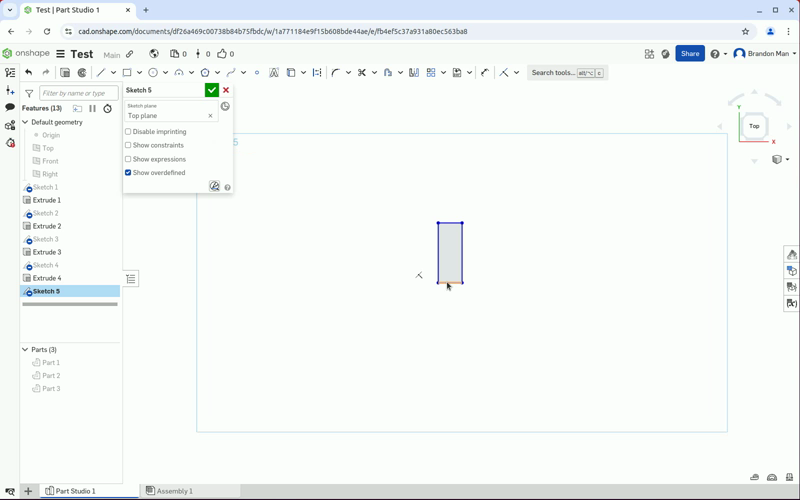
scroll(6)
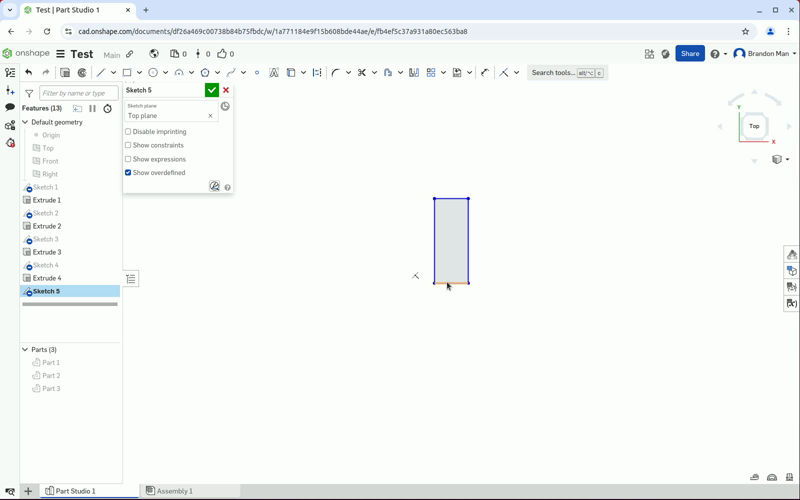
scroll(6)
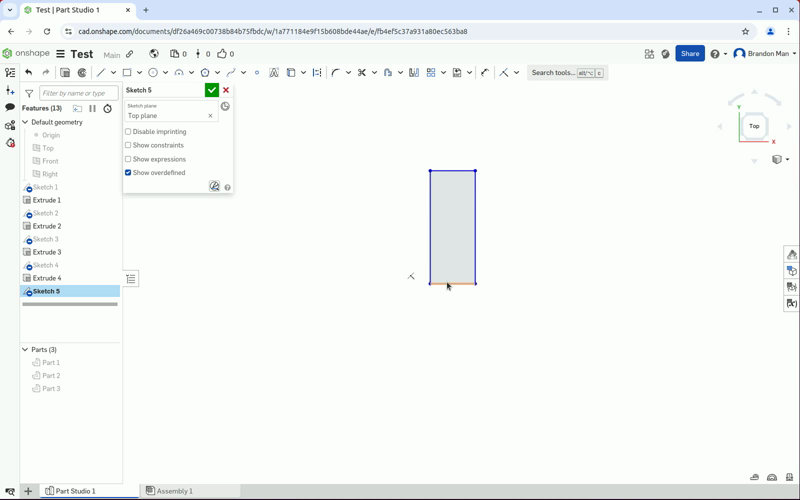
scroll(6)
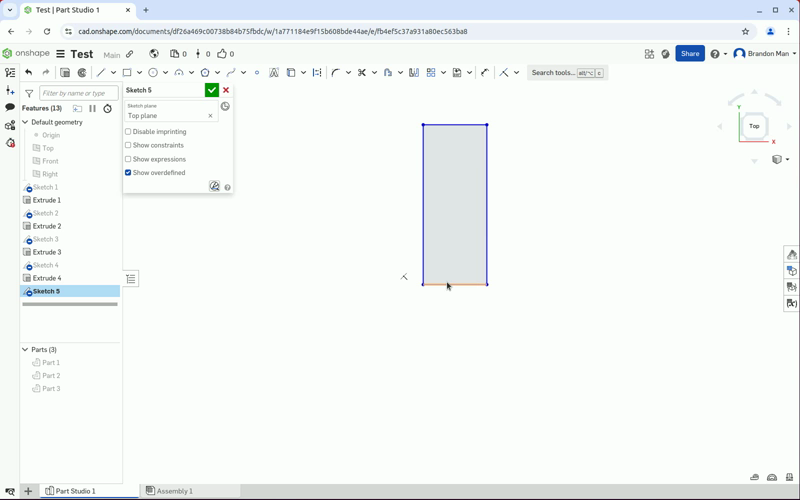
scroll(6)
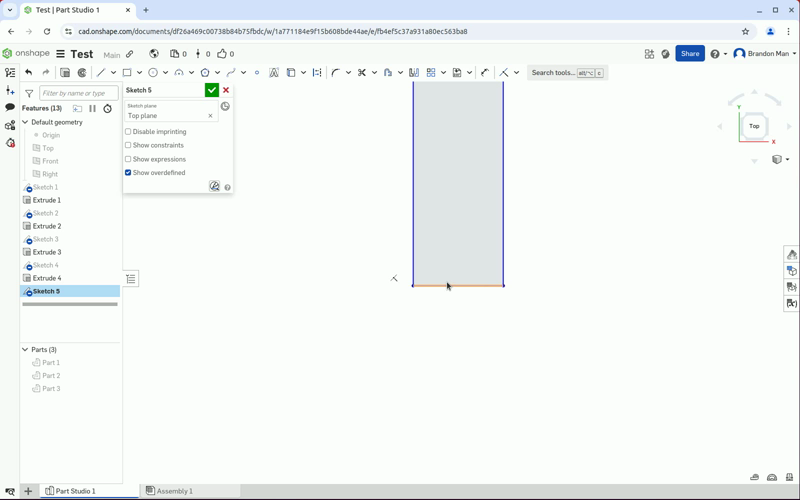
scroll(6)
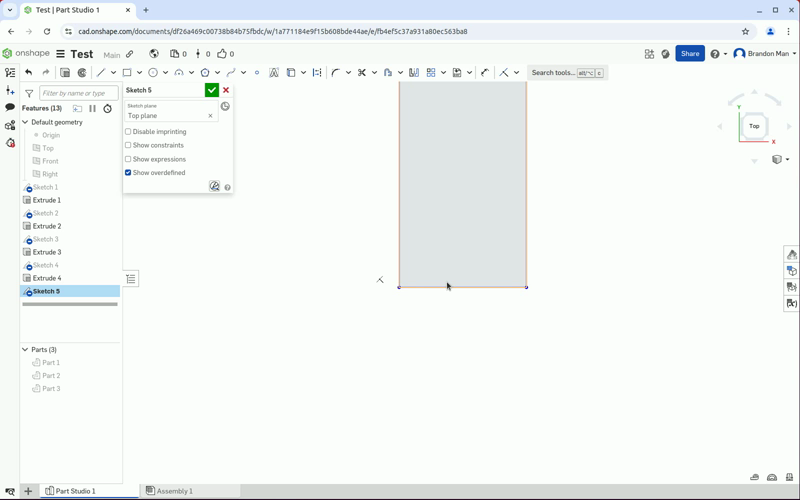
scroll(6)
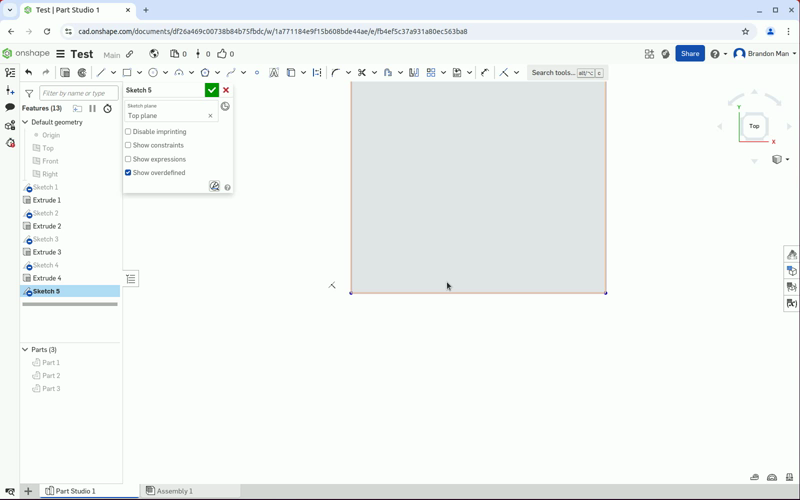
click(447, 281)
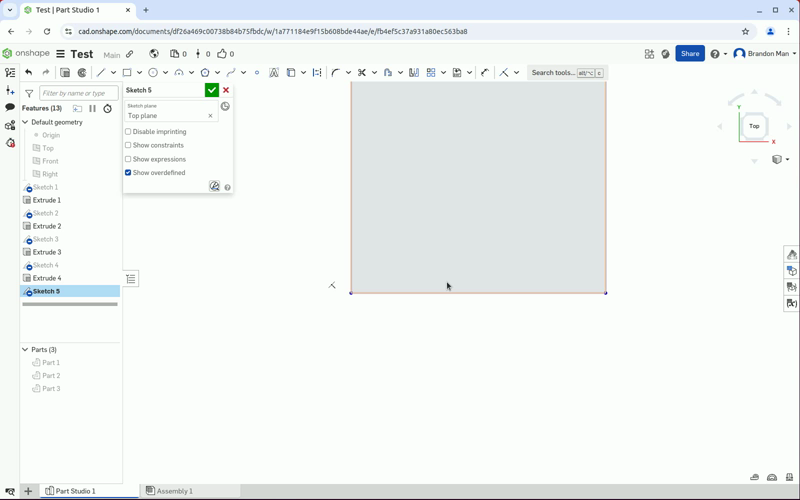
scroll(-6)
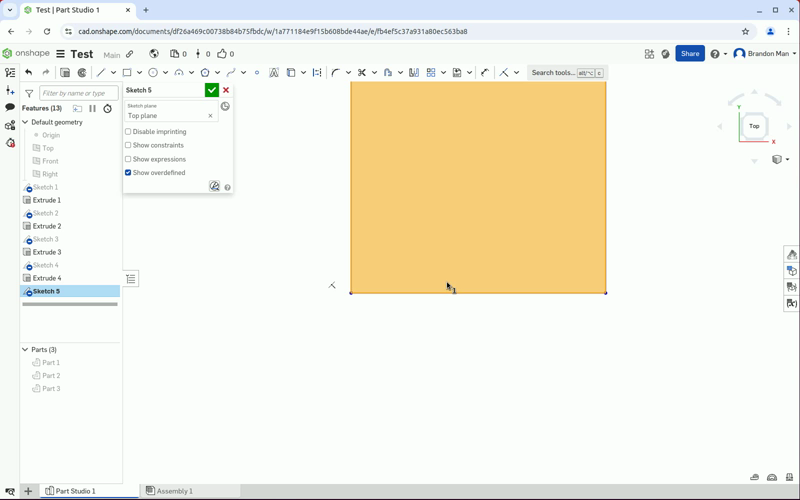
scroll(-6)
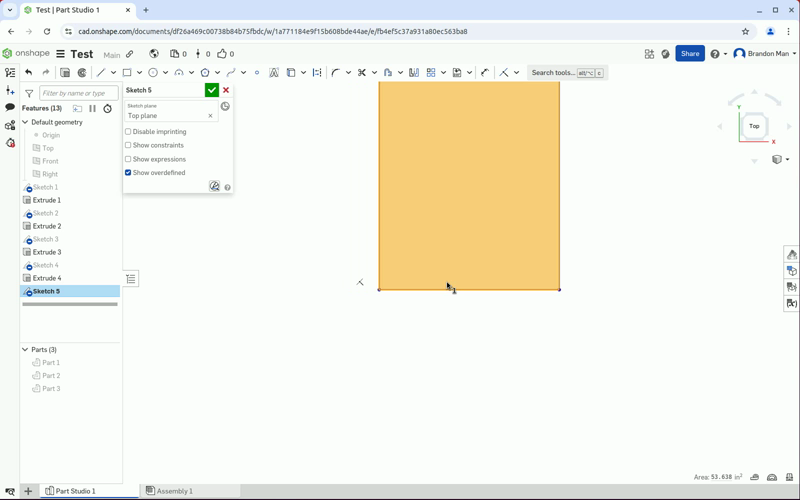
scroll(-6)
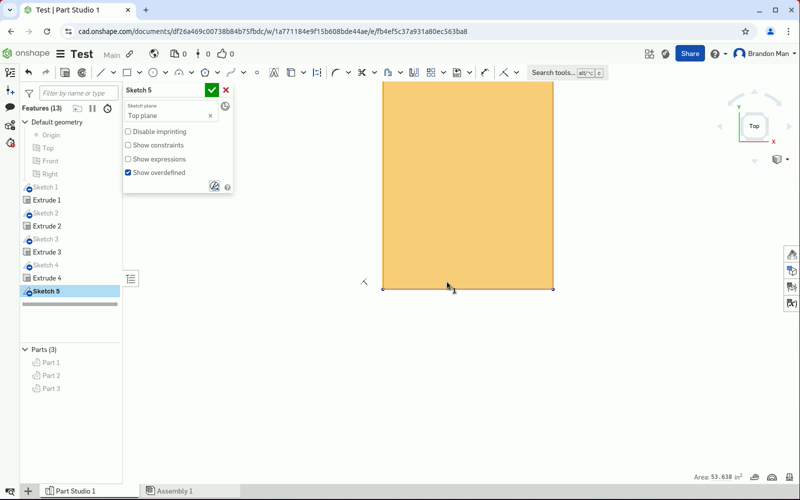
scroll(-6)
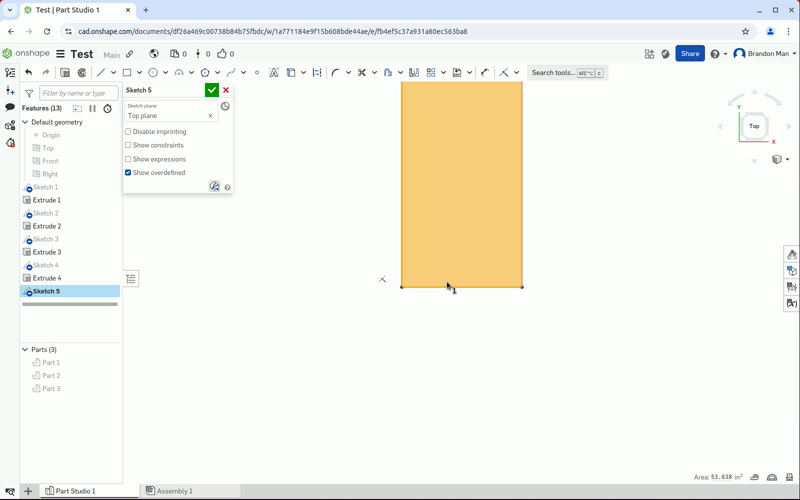
scroll(-6)
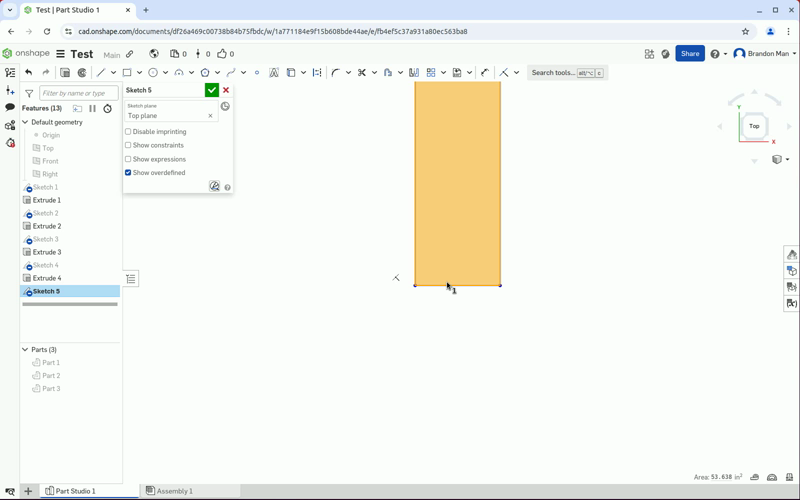
scroll(-6)
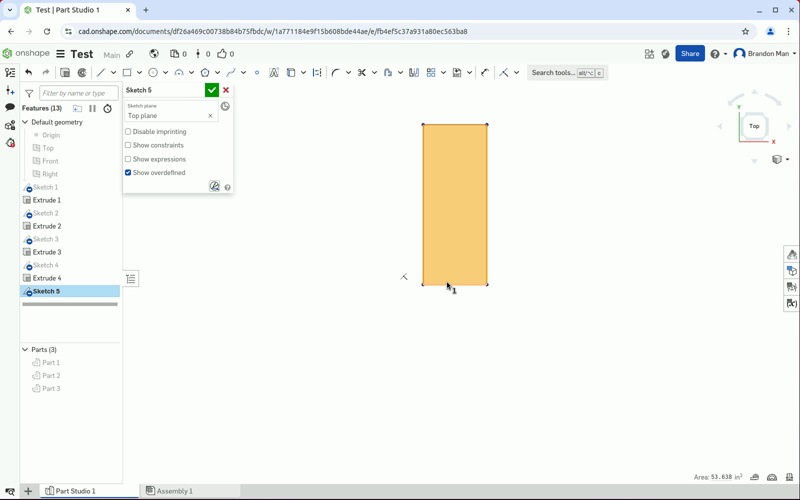
scroll(-6)
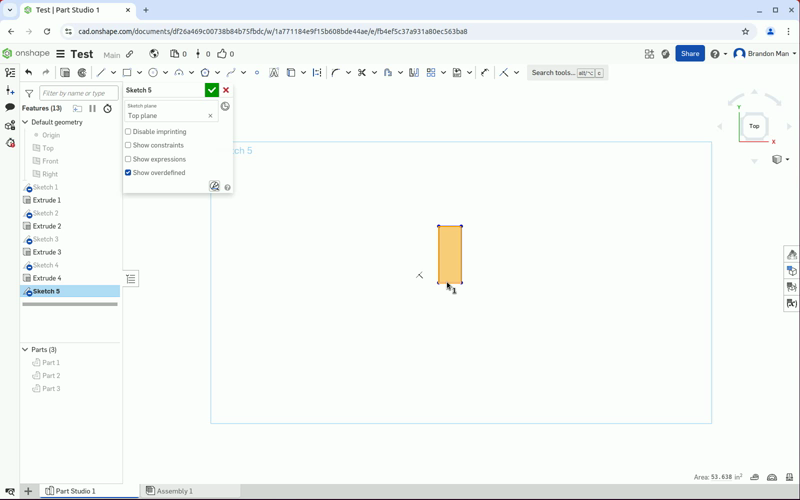
mouse_move(73, 352)
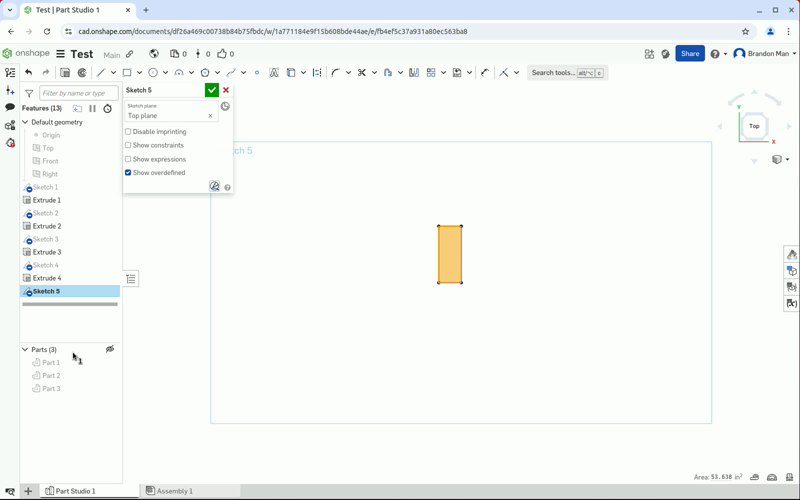
key(shift+y)
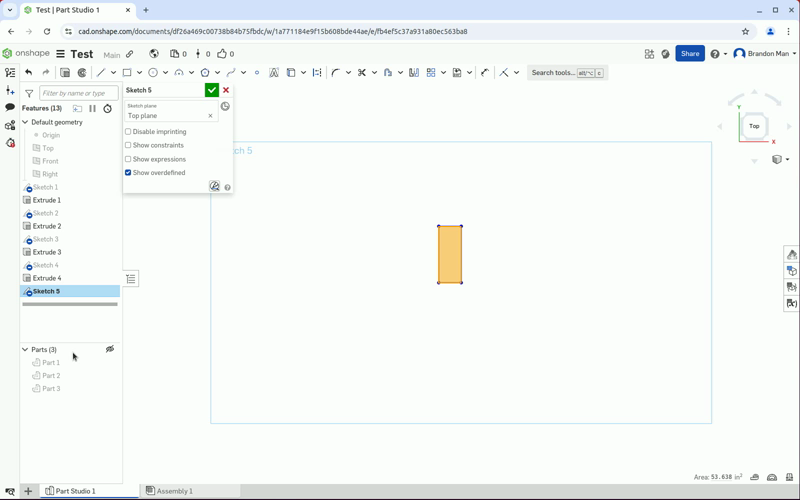
key(shift+e)
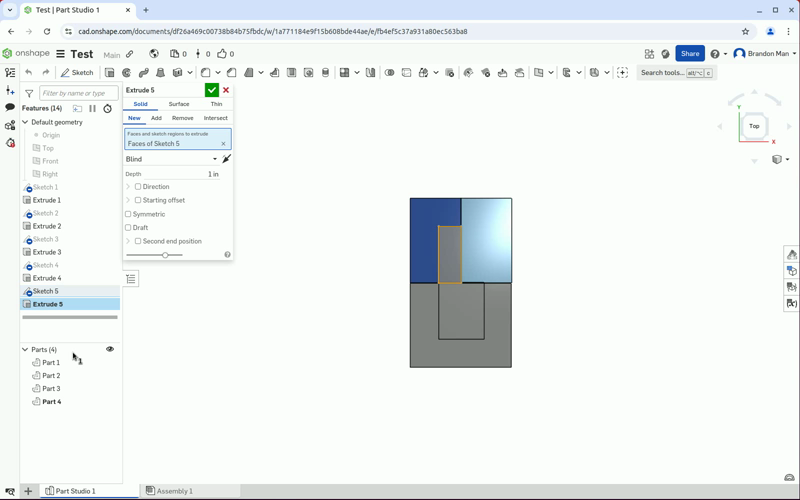
mouse_move(143, 106)
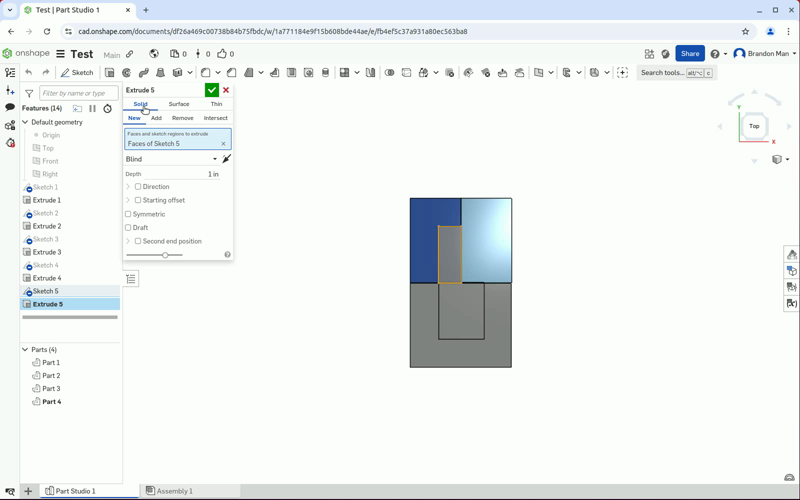
click(143, 106)
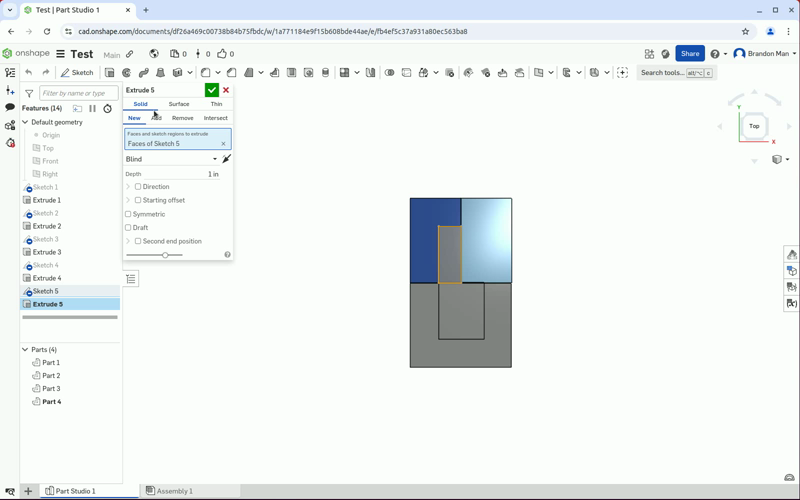
mouse_move(186, 120)
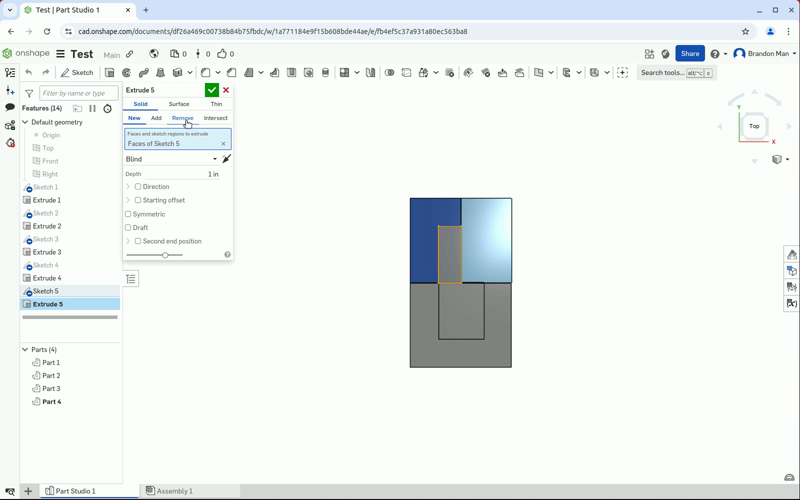
click(186, 120)
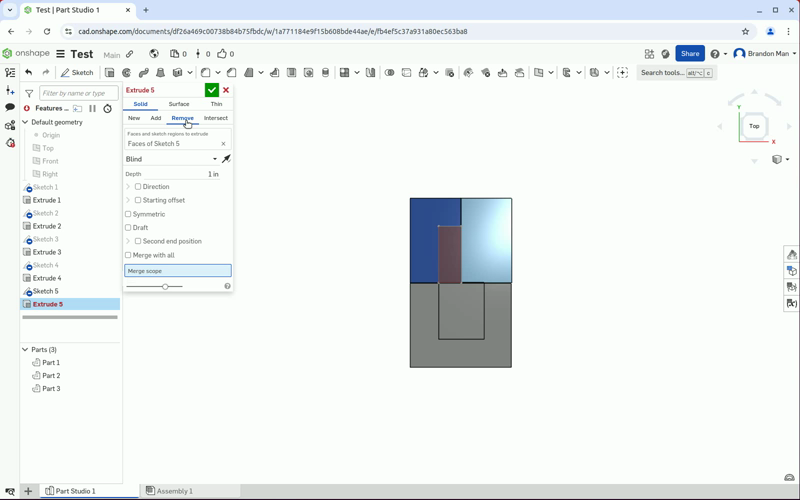
key(tab, 4)
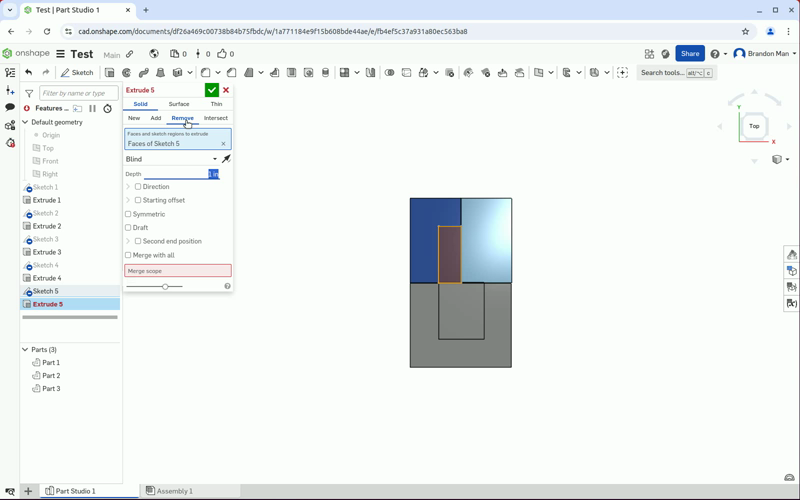
text(16.128)
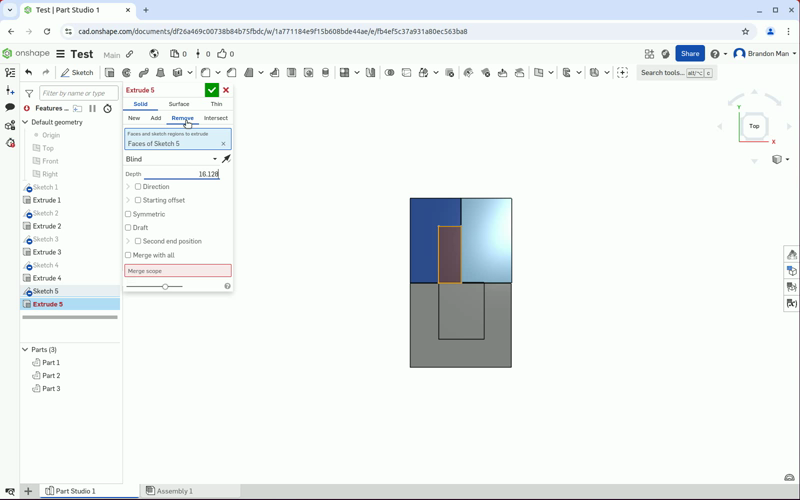
key(tab, 6)
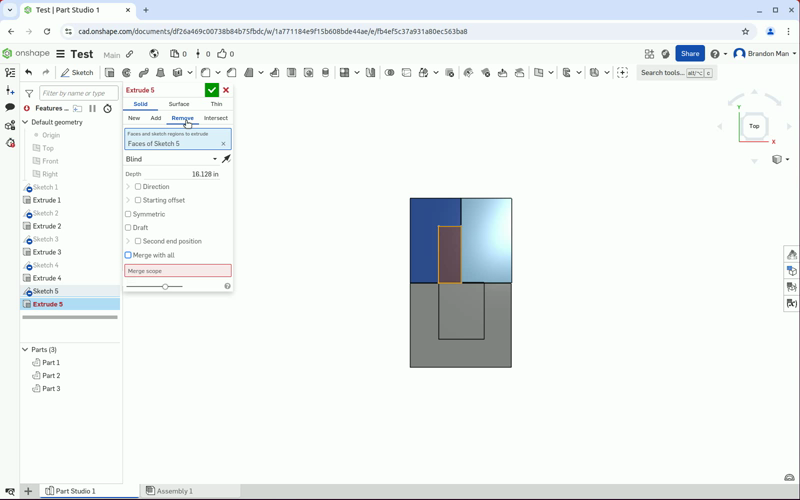
key(space)
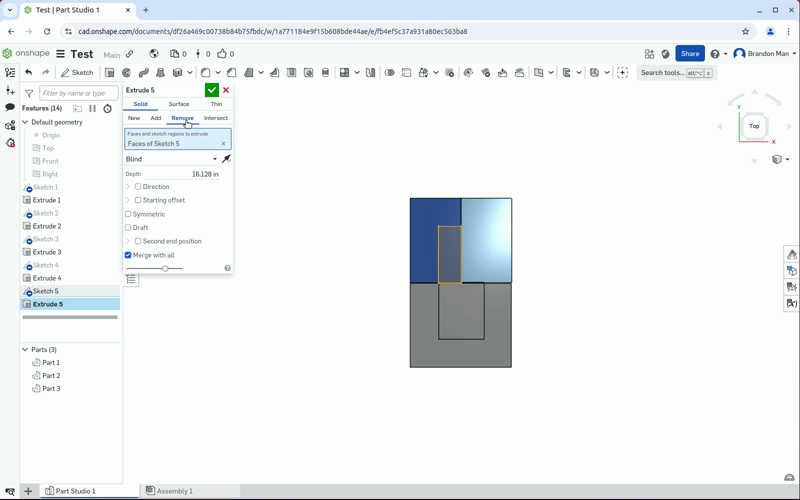
key(enter)
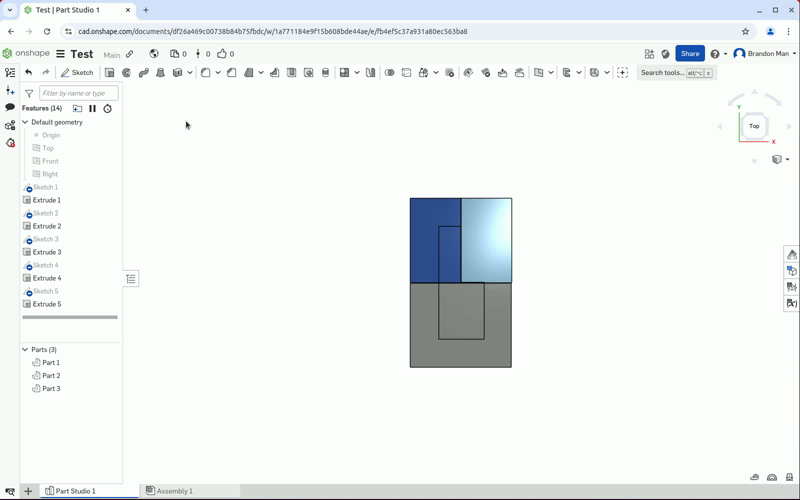
key(shift+h)
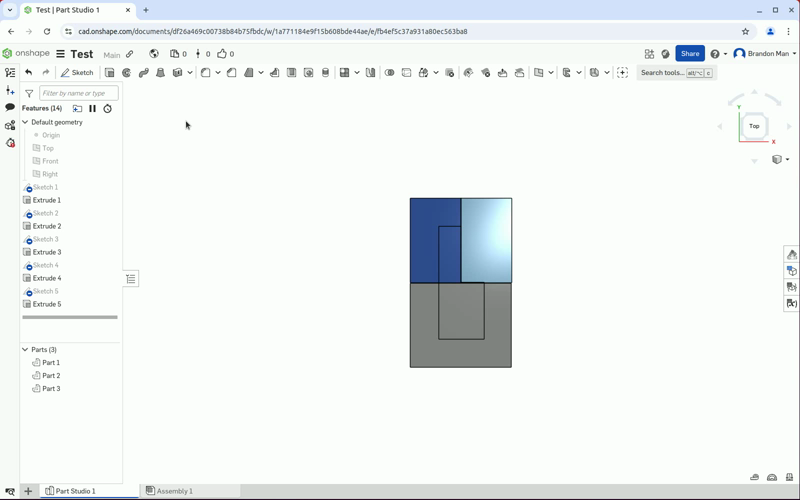
key(shift+h)
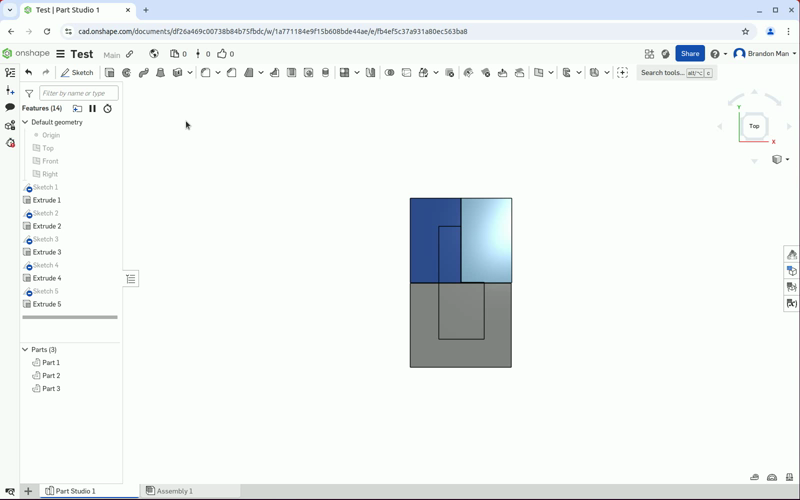
mouse_move(73, 189)
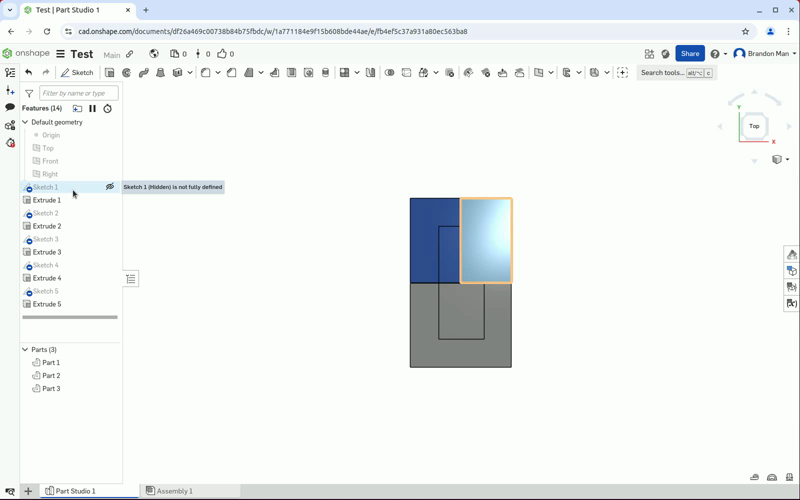
click(73, 189)
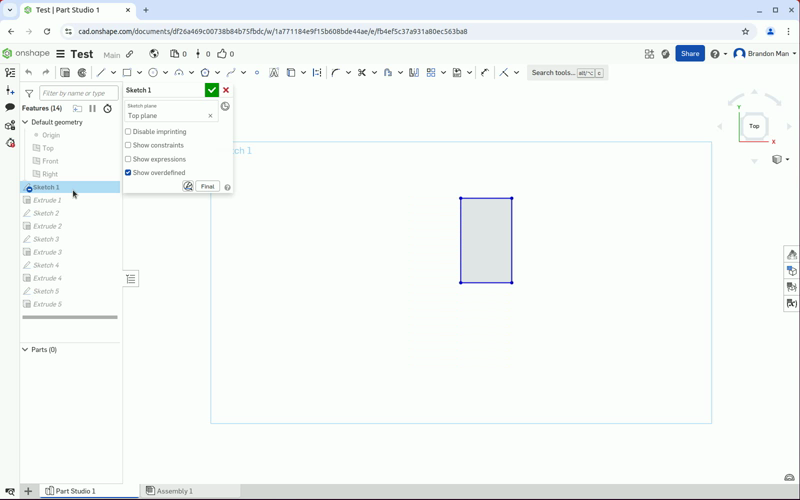
mouse_move(229, 92)
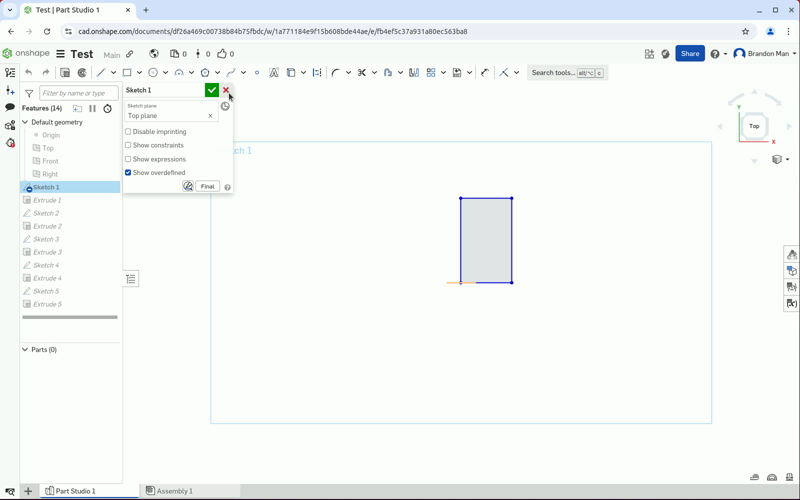
click(229, 92)
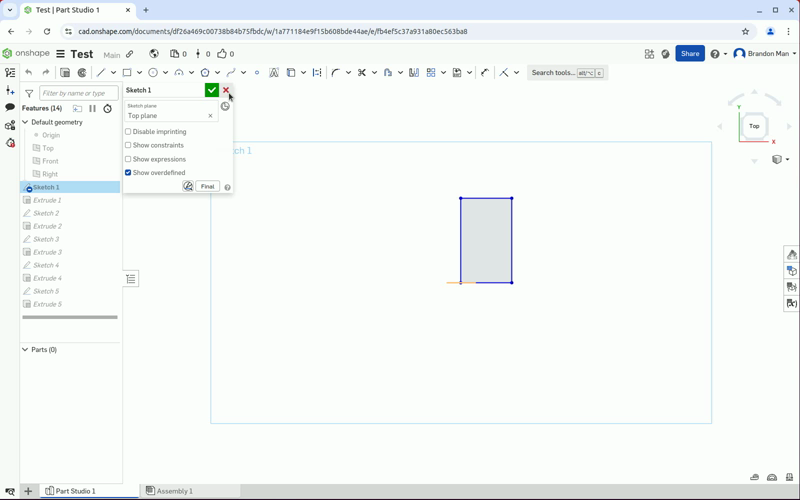
key(shift+s)
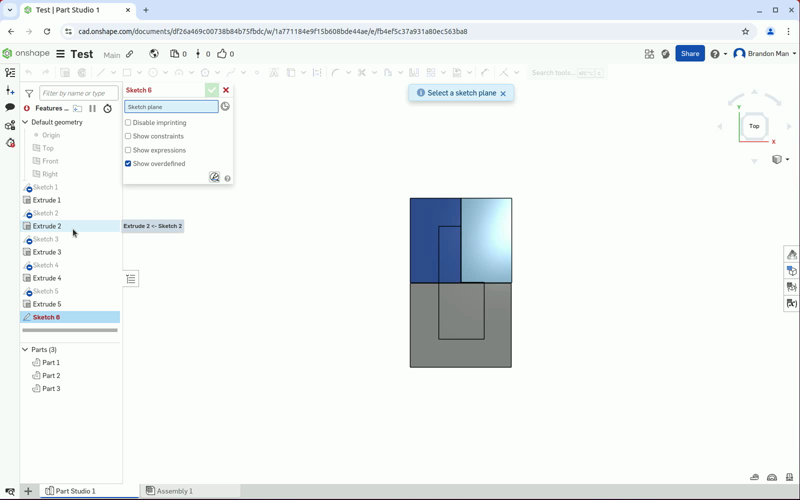
scroll(3)
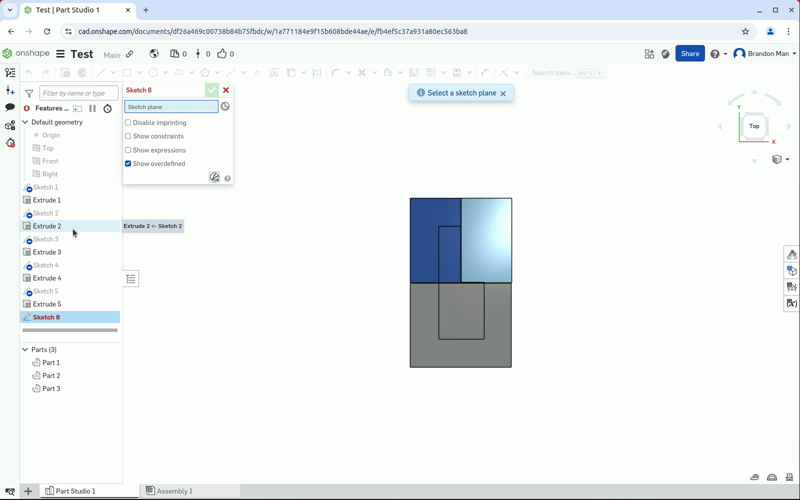
mouse_move(73, 150)
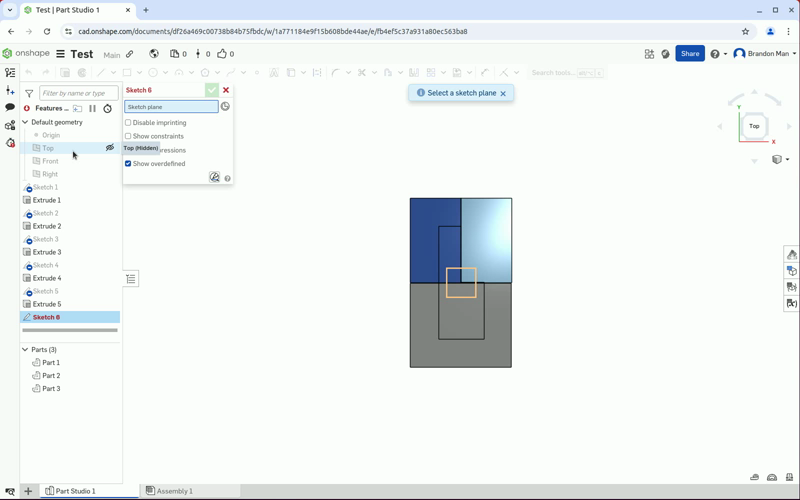
click(73, 150)
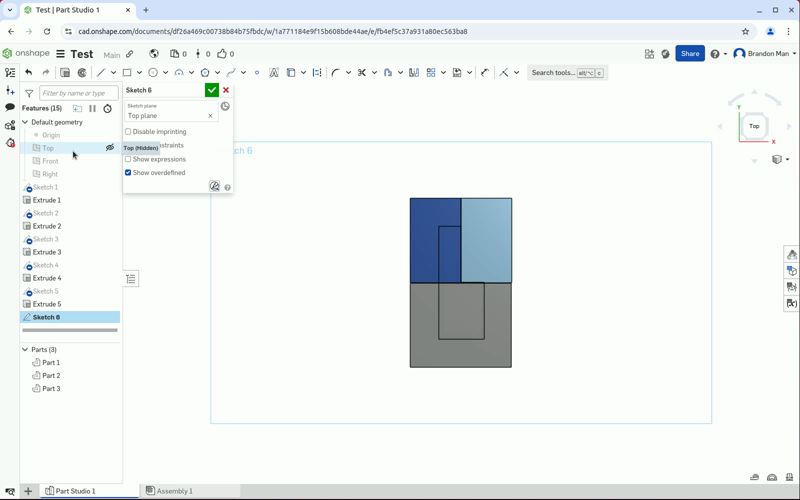
mouse_move(73, 352)
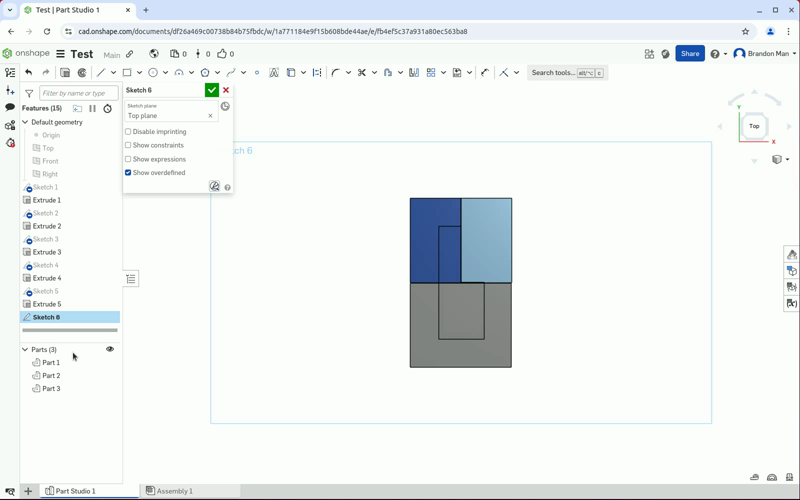
key(y)
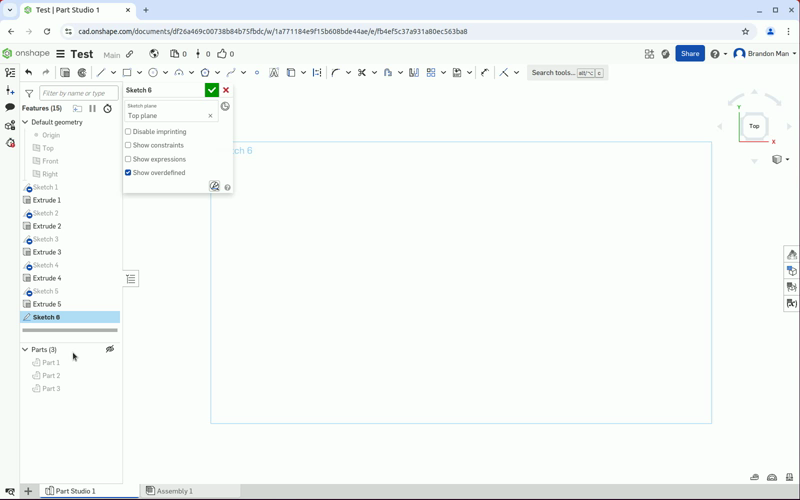
key(l)
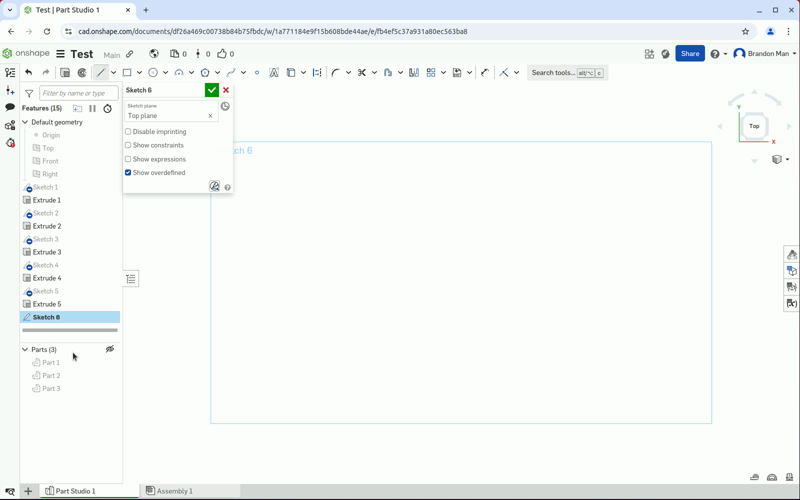
key_down(shift)
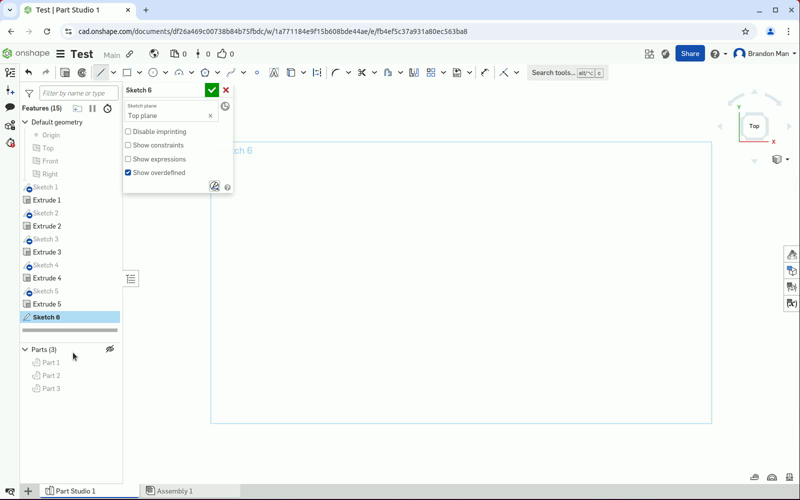
mouse_move(460, 282)
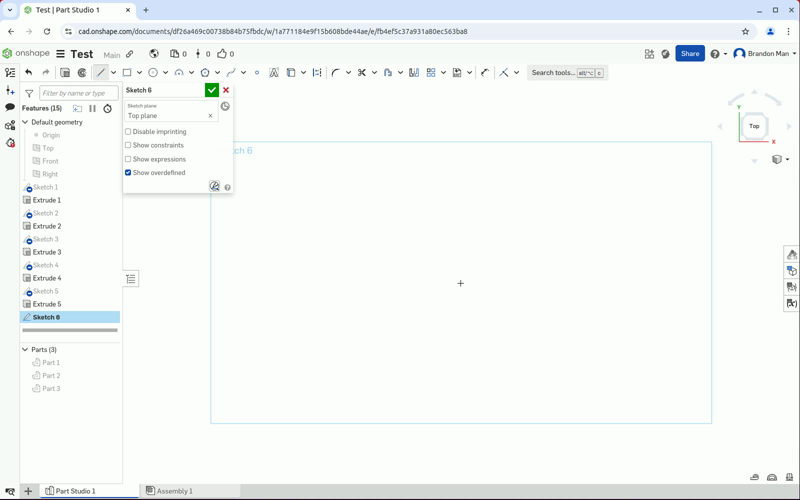
click(460, 282)
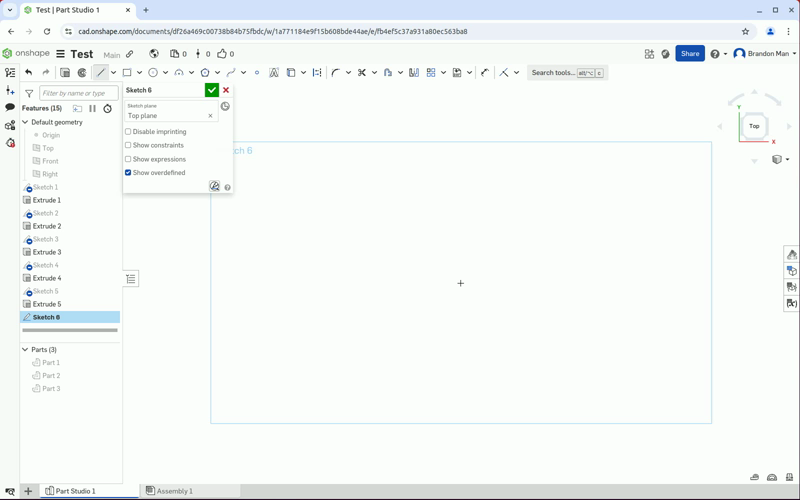
key_up(shift)
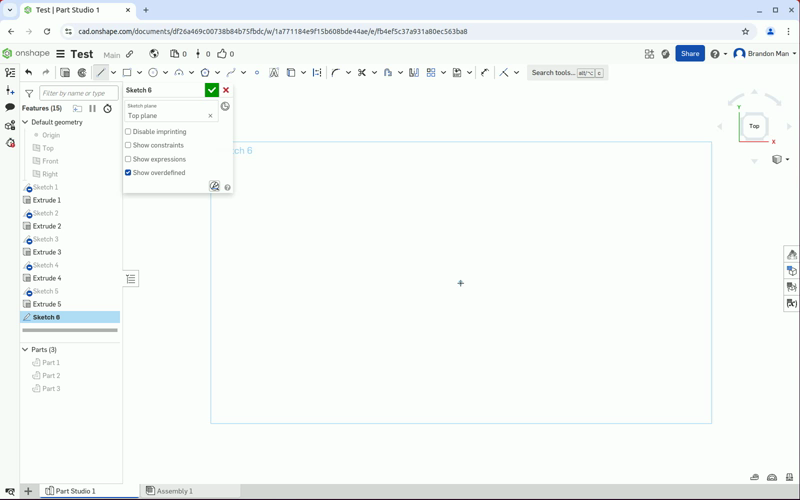
key_down(shift)
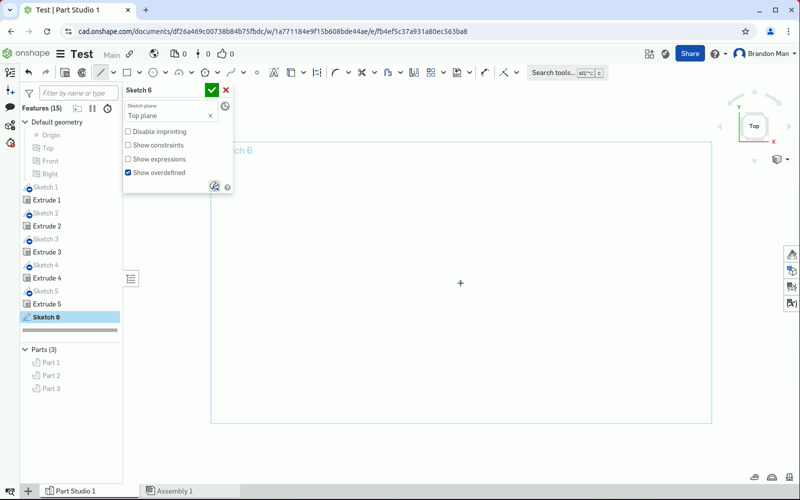
mouse_move(490, 282)
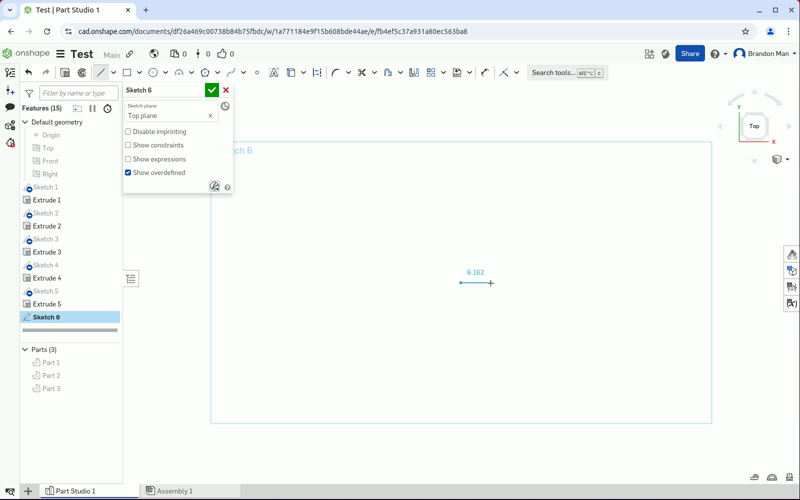
mouse_move(483, 282)
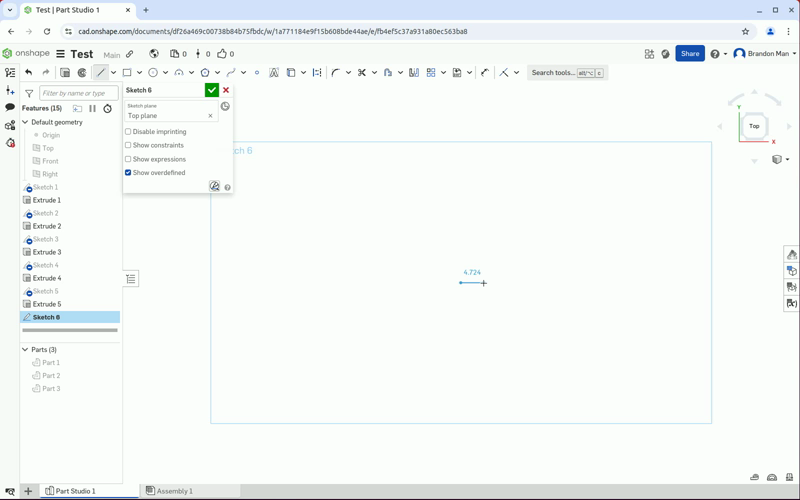
click(483, 282)
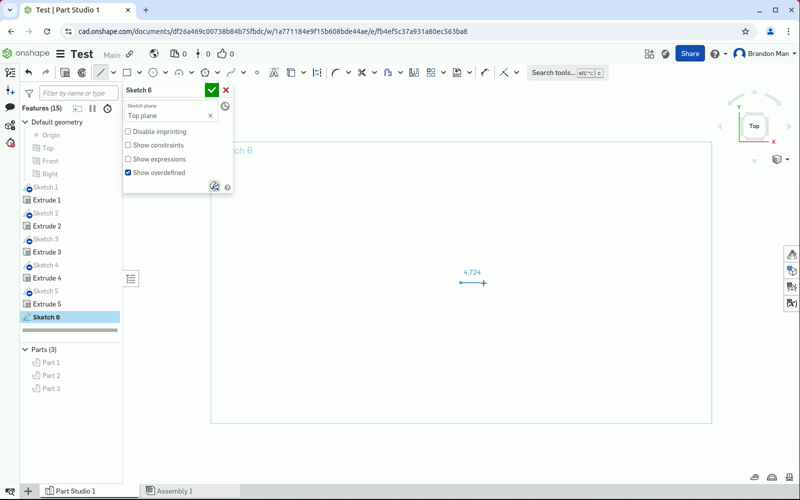
key_up(shift)
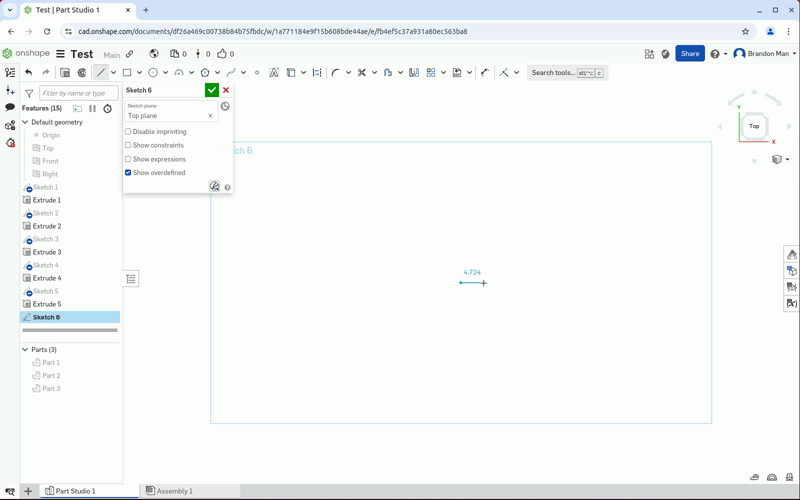
key_down(shift)
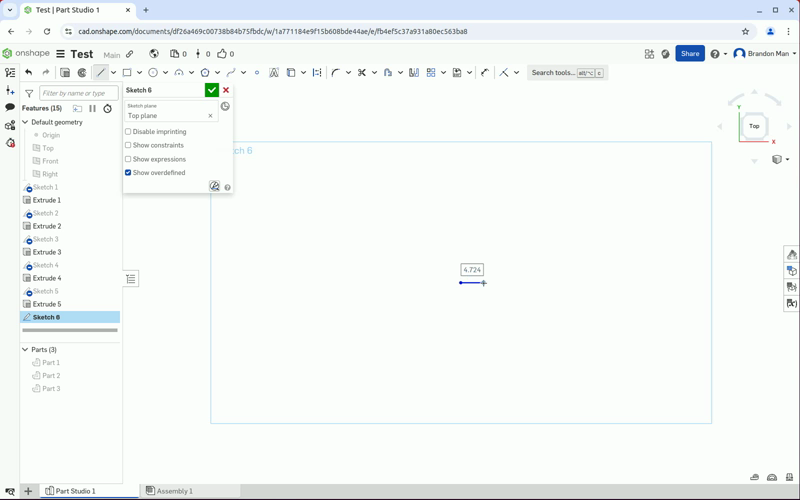
mouse_move(513, 282)
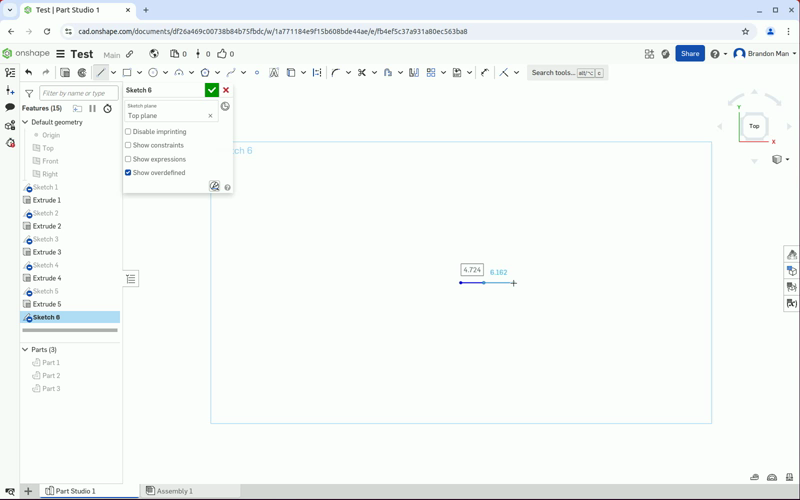
mouse_move(483, 226)
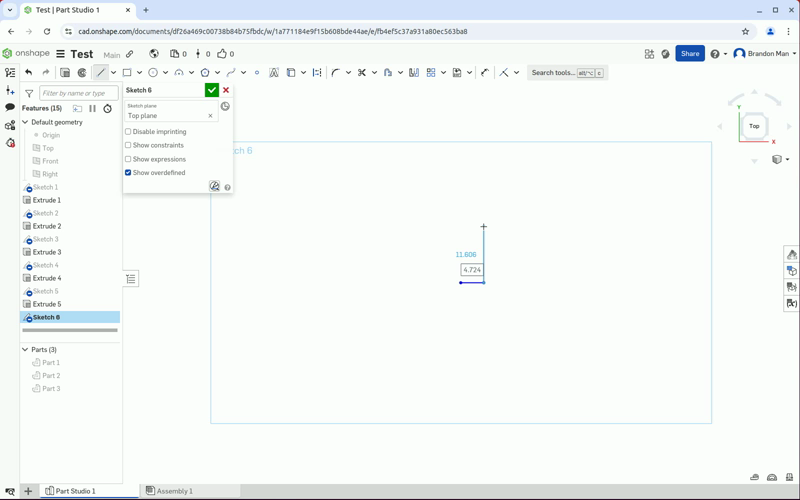
click(483, 226)
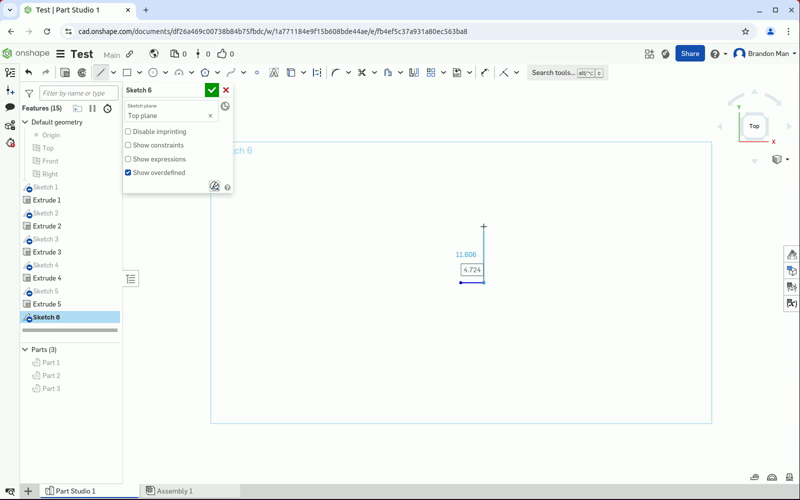
key_up(shift)
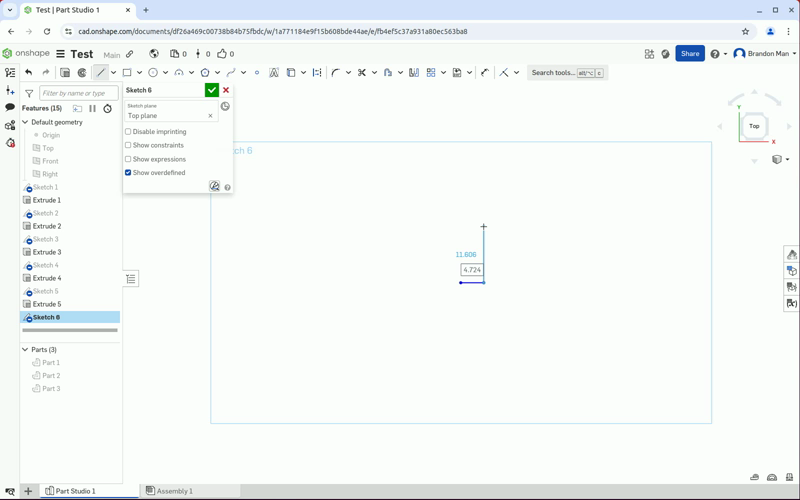
key_down(shift)
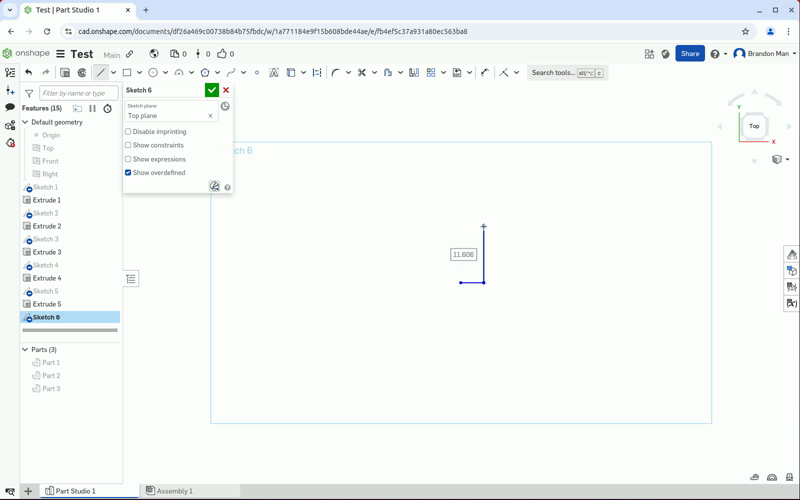
mouse_move(513, 226)
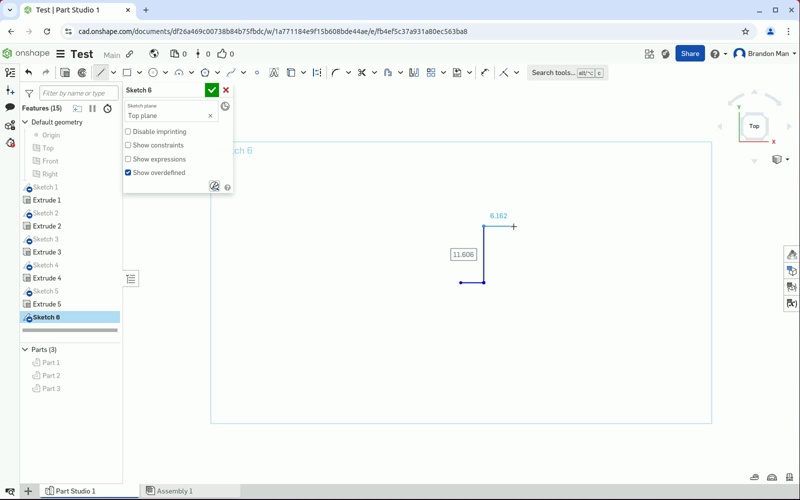
mouse_move(460, 226)
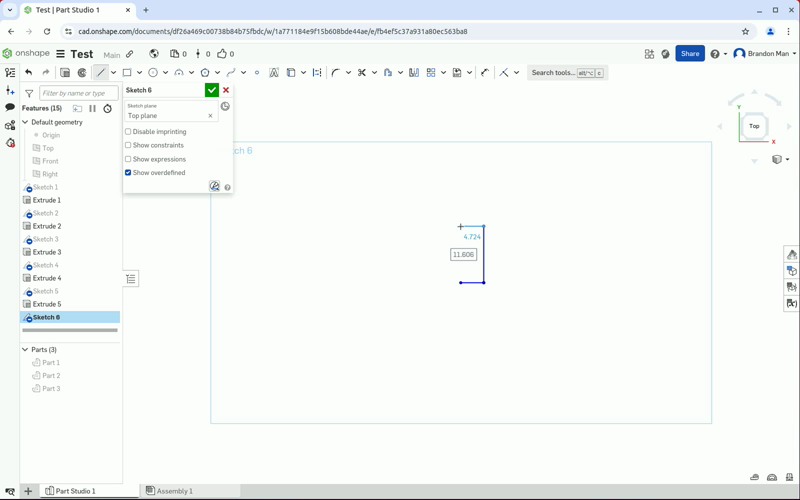
click(460, 226)
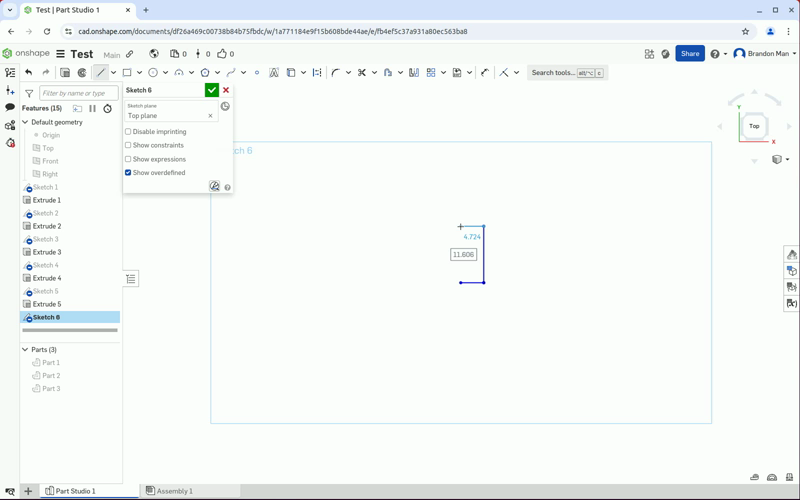
key_up(shift)
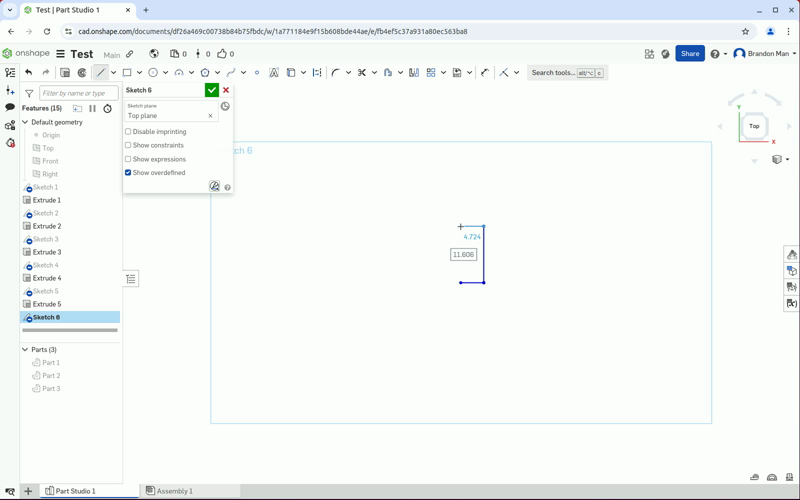
mouse_move(490, 226)
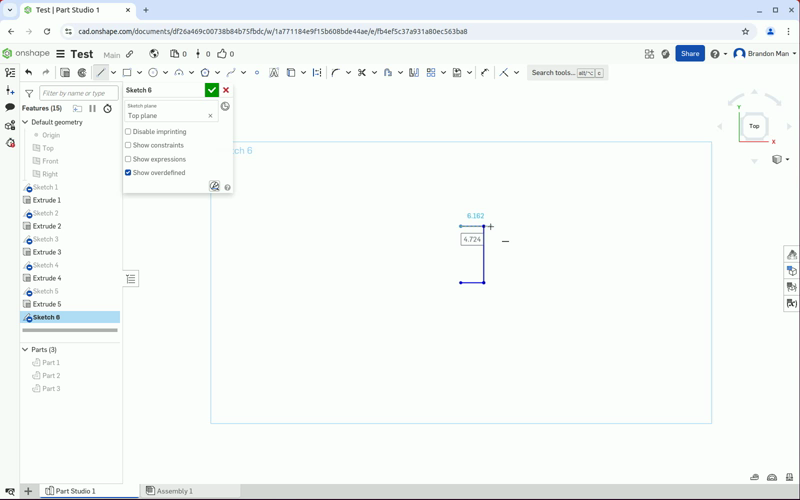
key_down(shift)
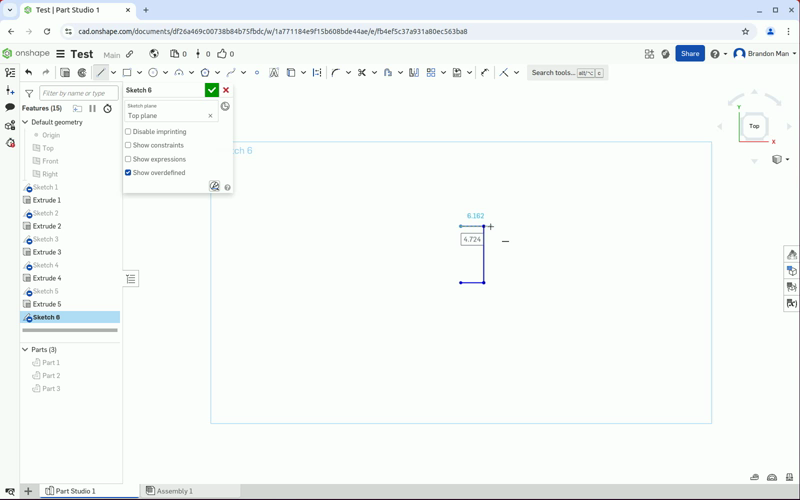
mouse_move(460, 282)
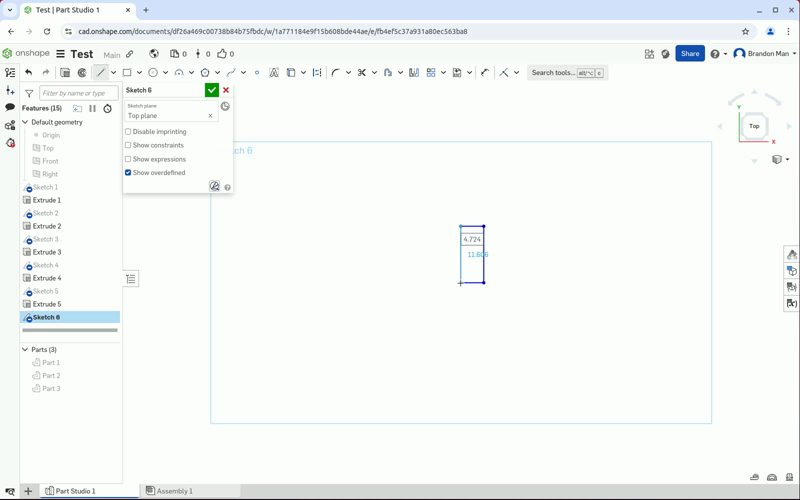
key_up(shift)
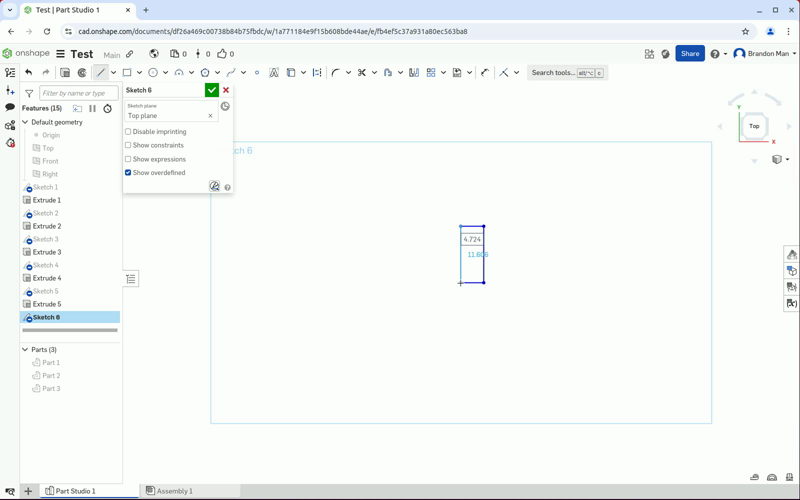
click(460, 282)
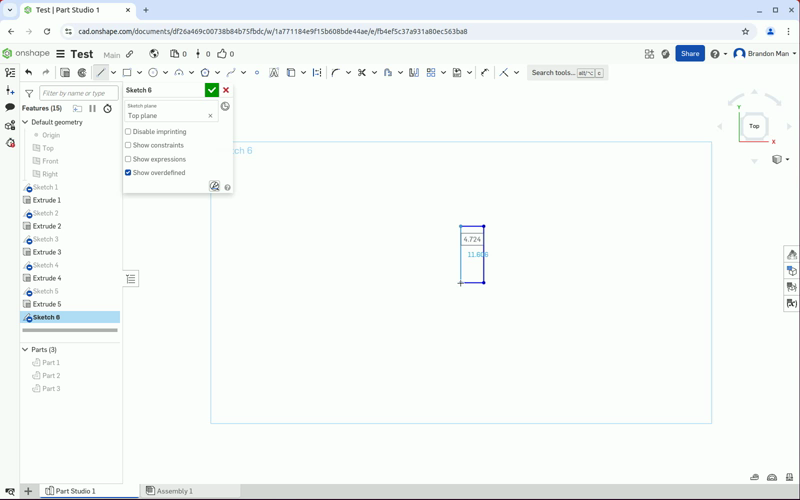
key(esc)
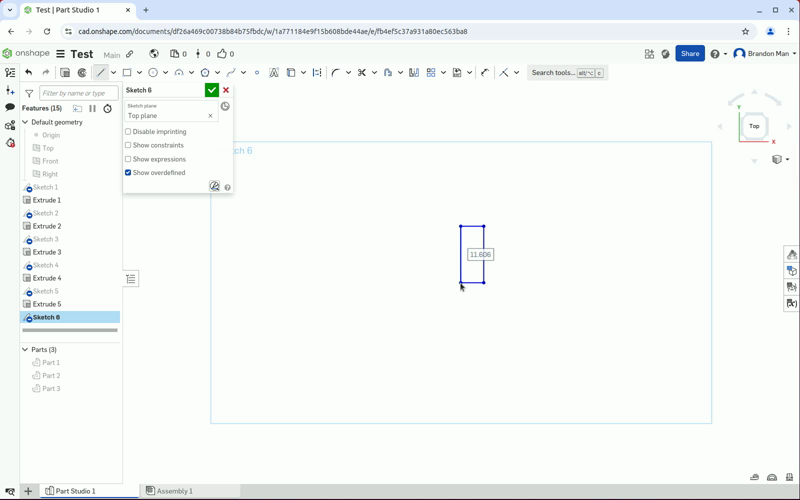
mouse_move(478, 244)
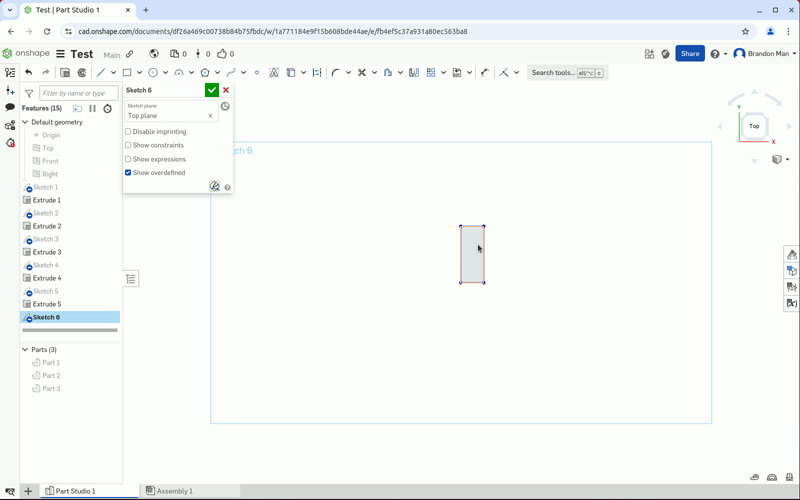
scroll(6)
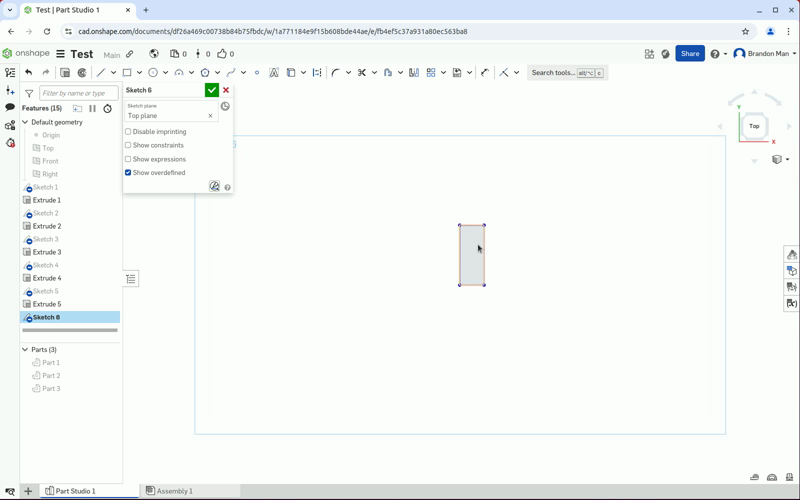
scroll(6)
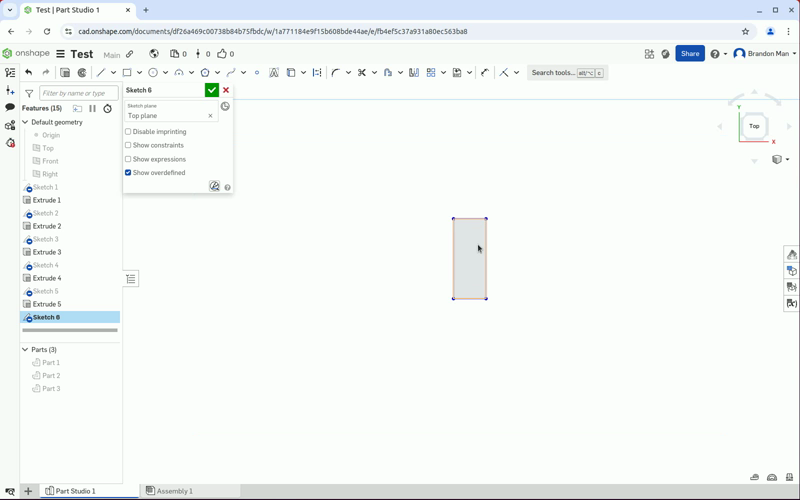
scroll(6)
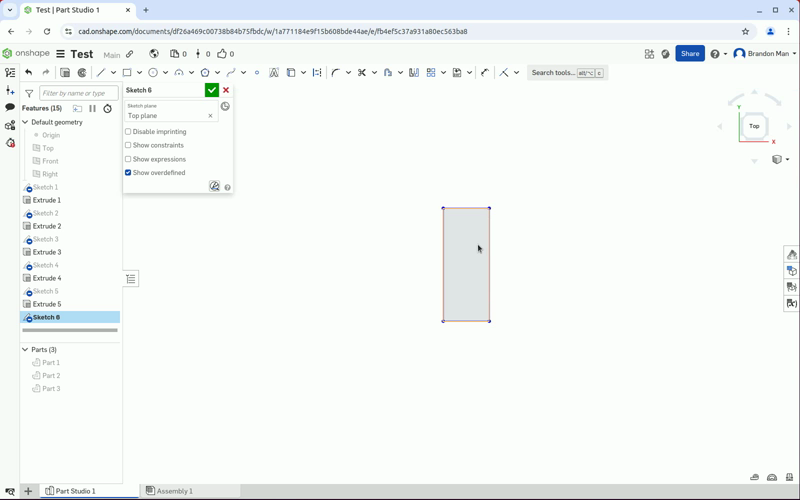
scroll(6)
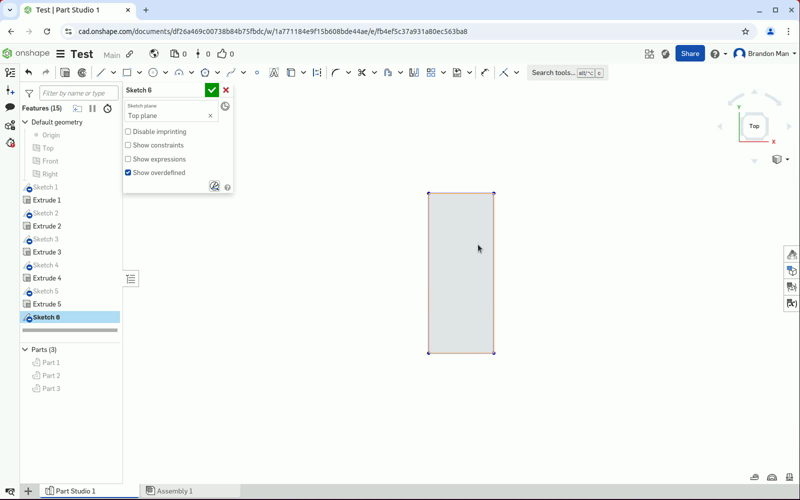
scroll(6)
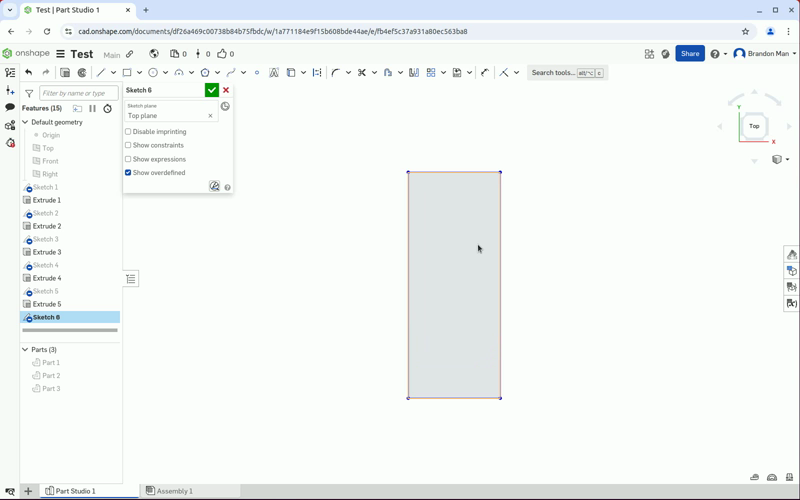
scroll(6)
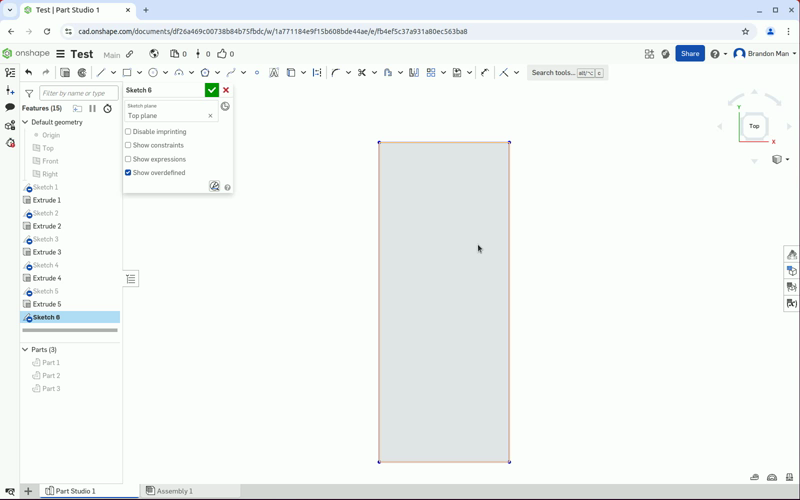
scroll(6)
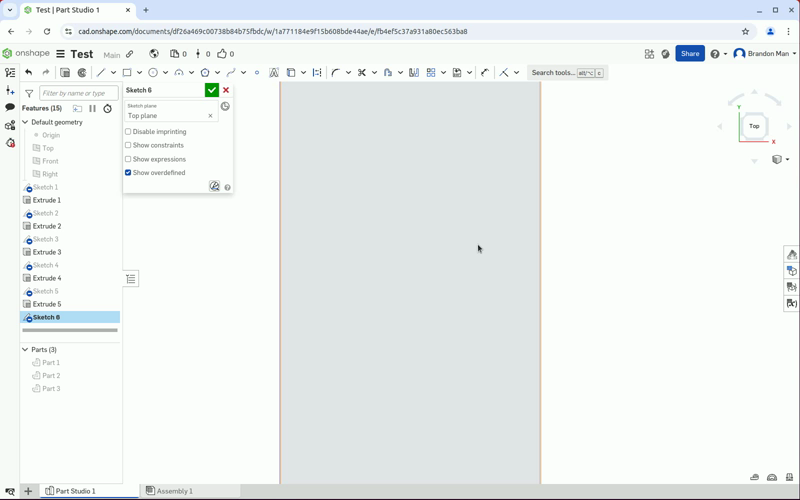
click(478, 244)
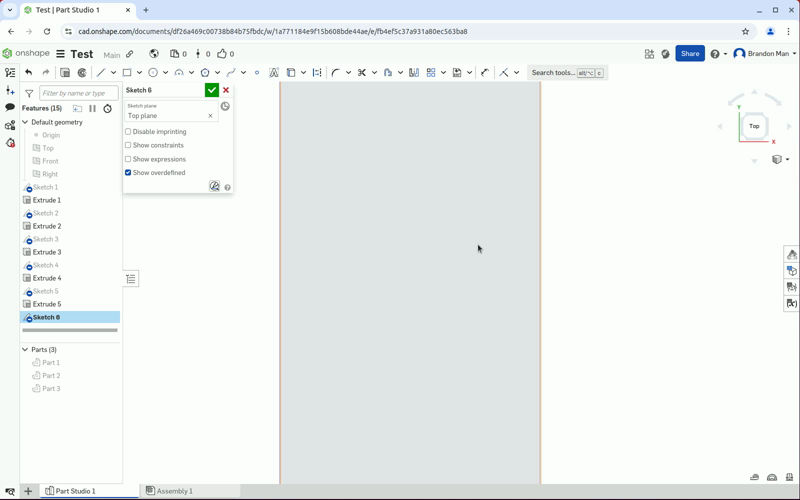
scroll(-6)
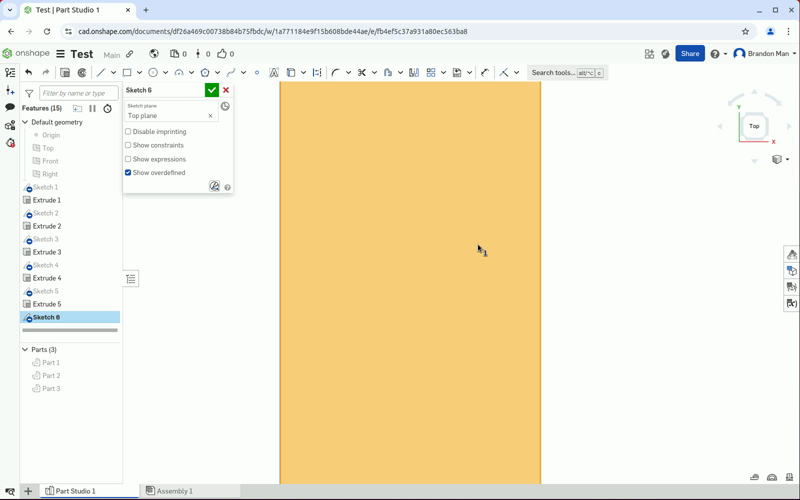
scroll(-6)
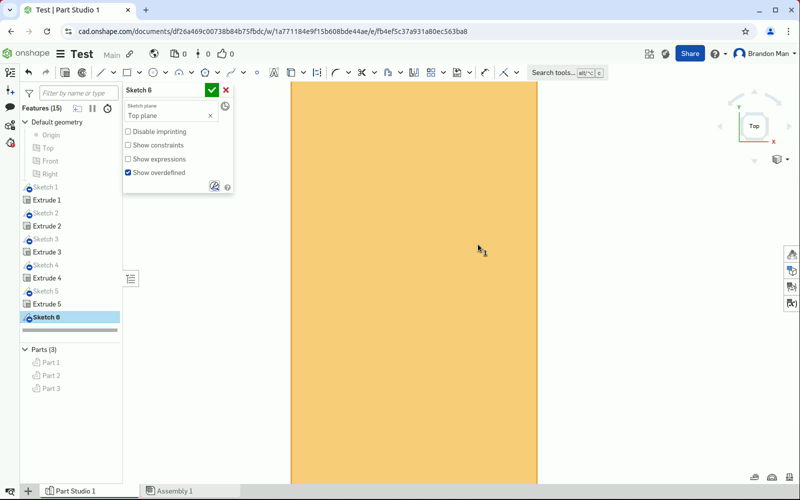
scroll(-6)
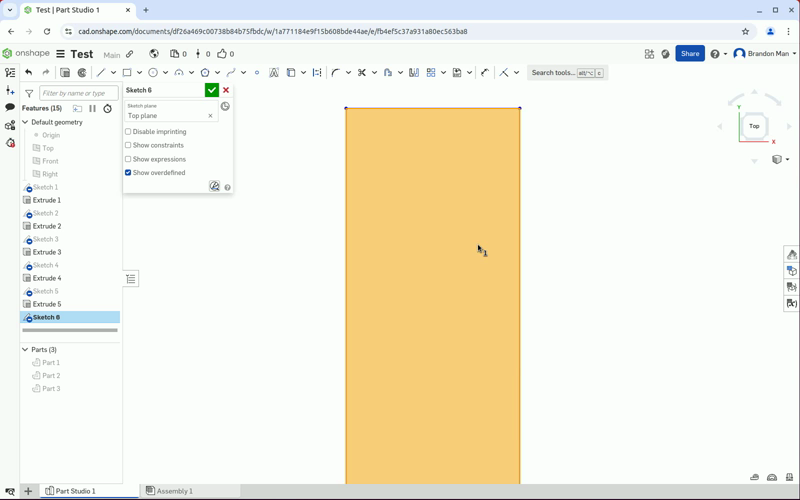
scroll(-6)
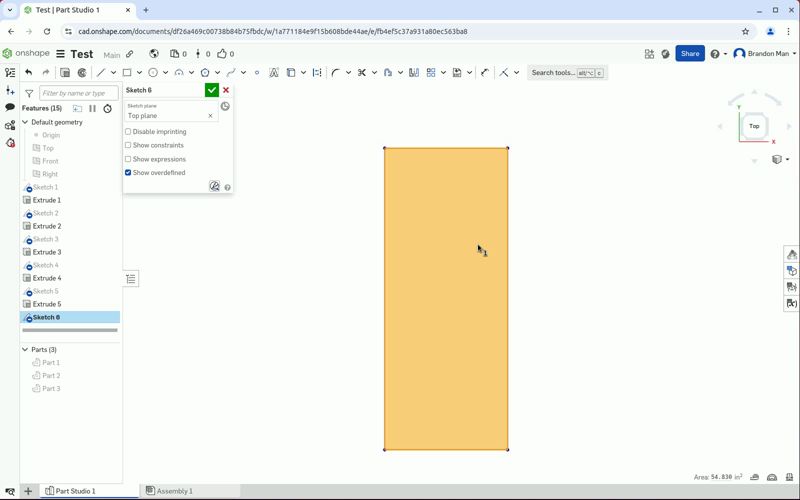
scroll(-6)
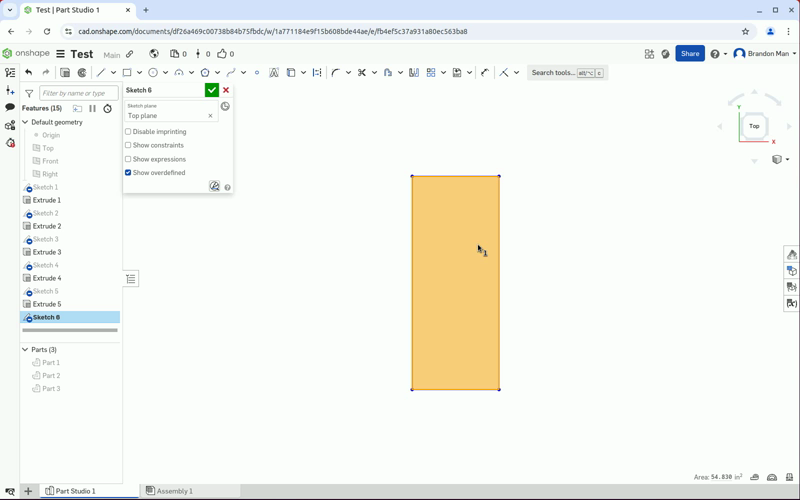
scroll(-6)
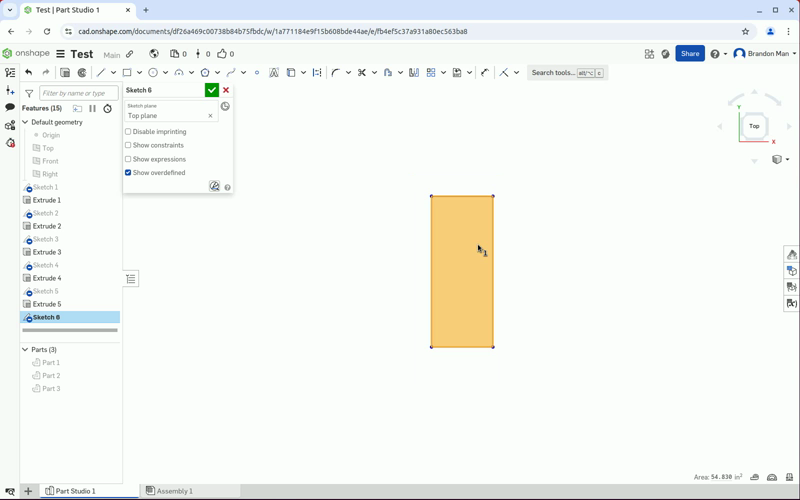
scroll(-6)
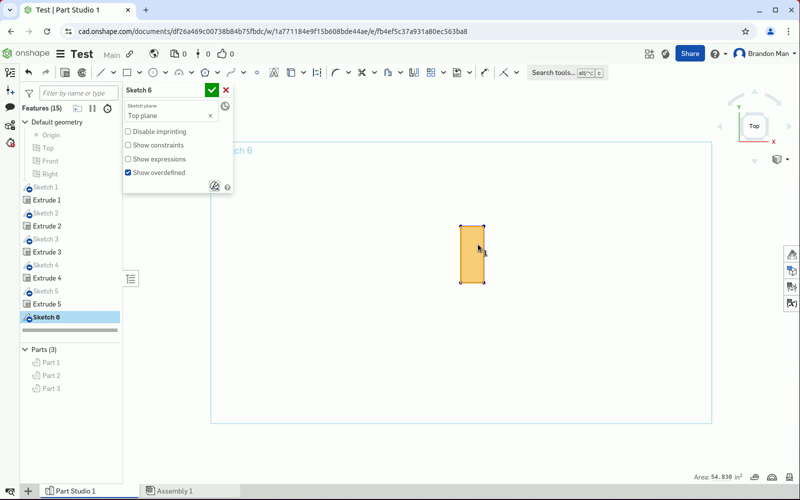
mouse_move(73, 352)
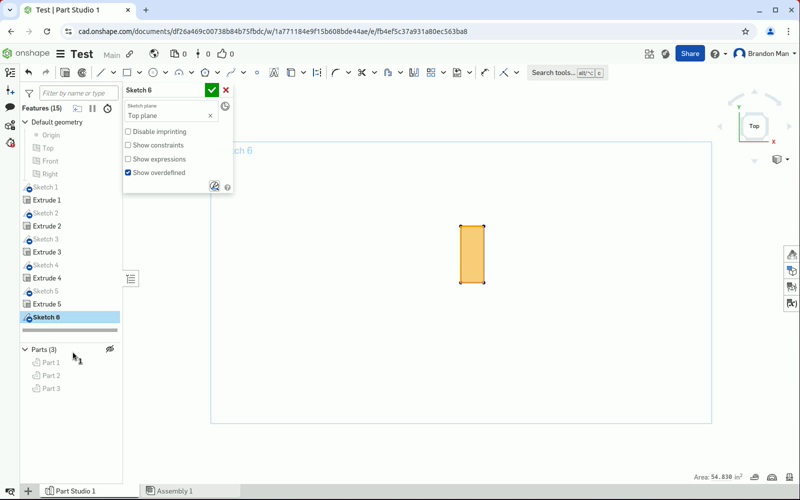
key(shift+y)
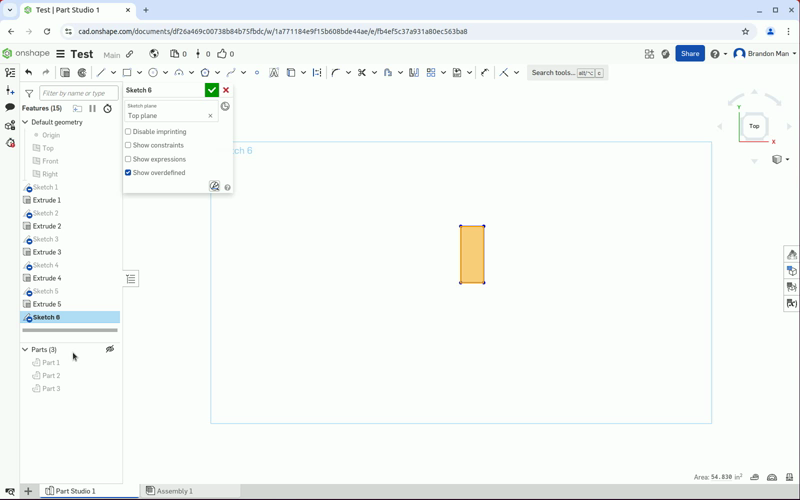
key(shift+e)
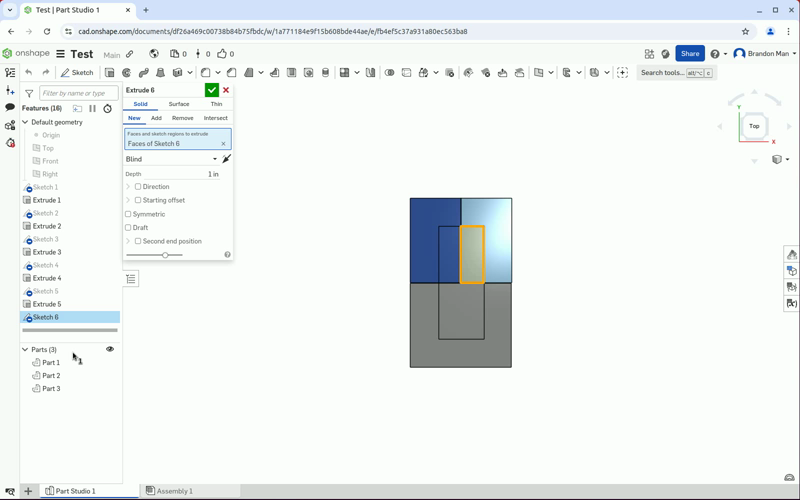
mouse_move(143, 106)
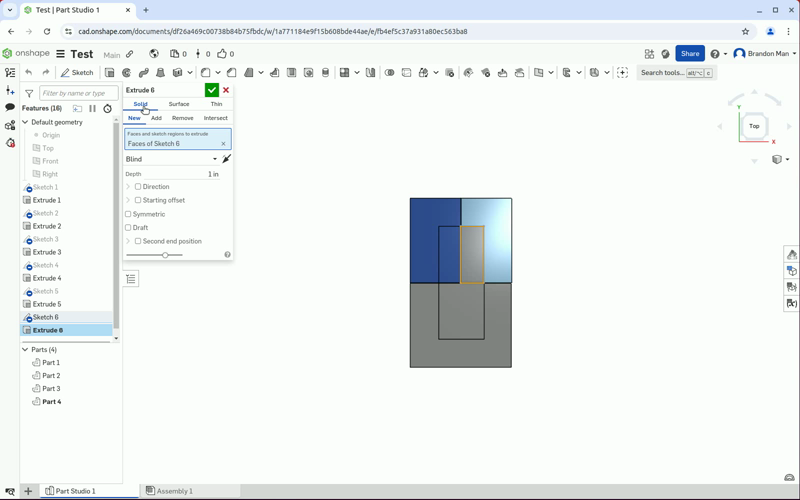
click(143, 106)
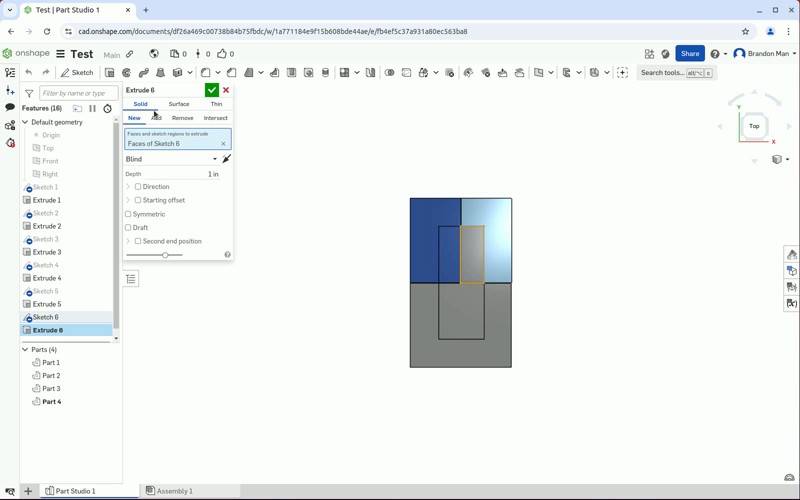
mouse_move(186, 120)
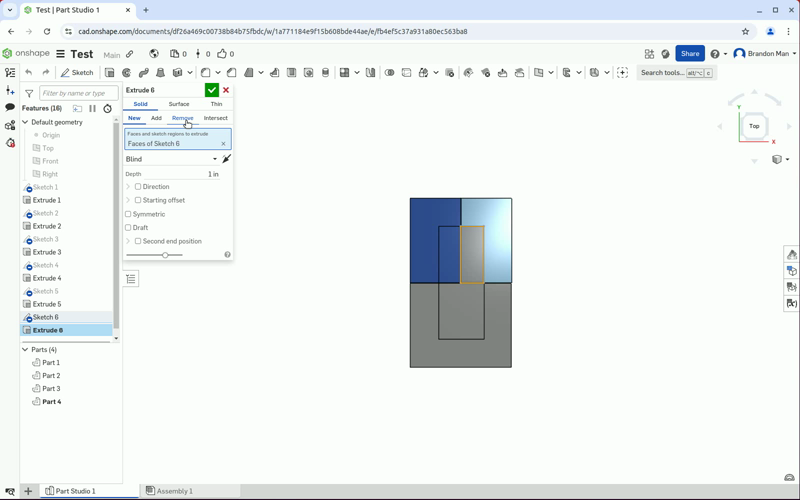
click(186, 120)
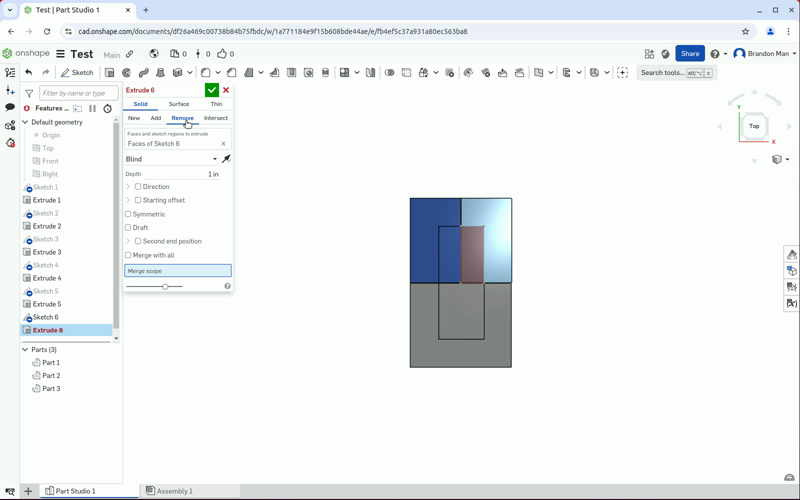
key(tab, 4)
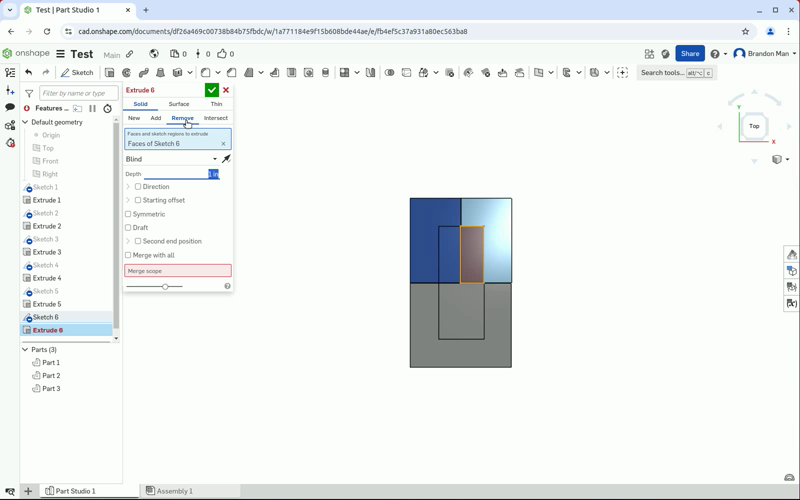
text(16.128)
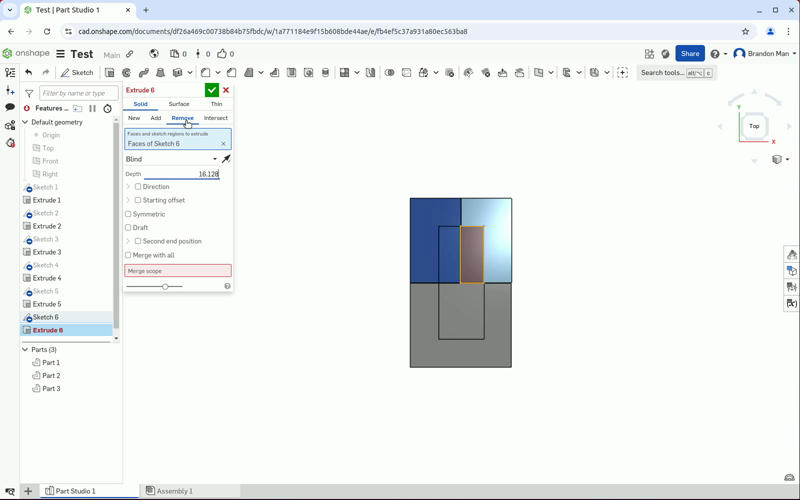
key(tab, 6)
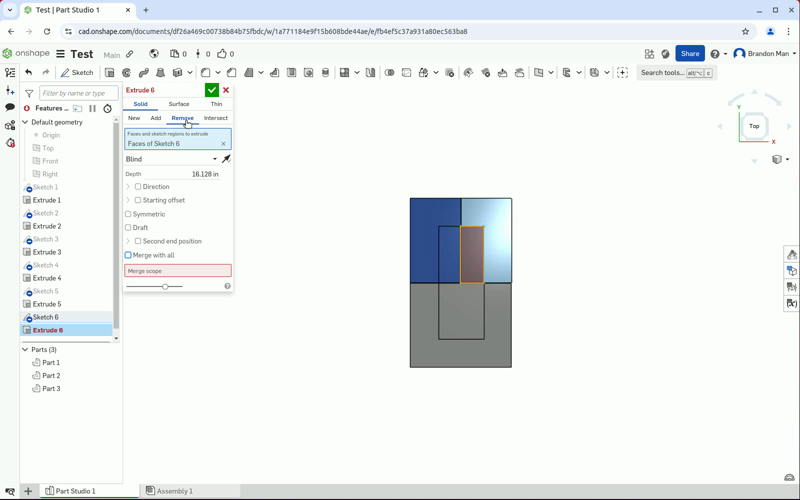
key(space)
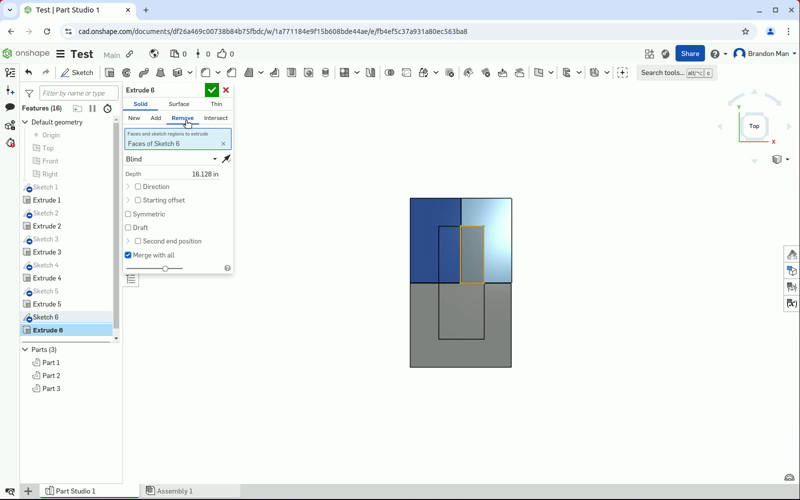
key(enter)
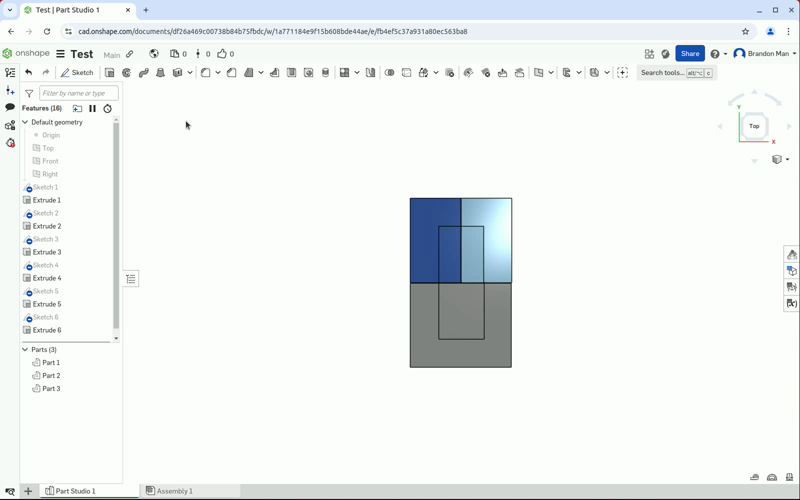
key(shift+h)
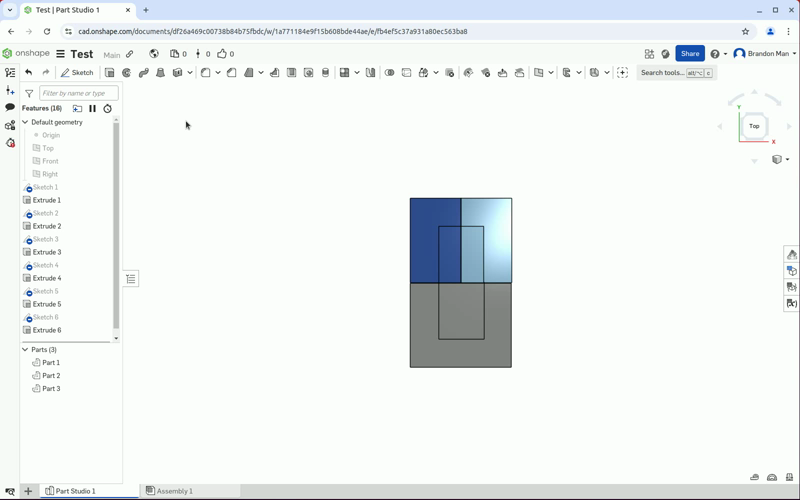
key(shift+h)
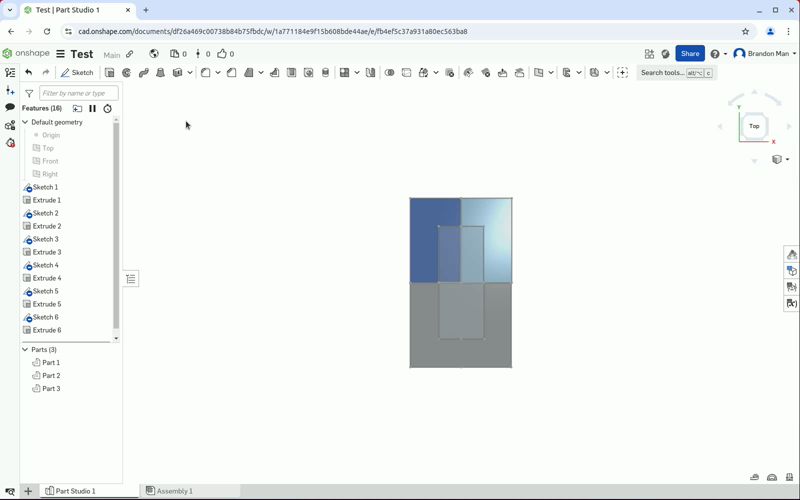
key(shift+7)
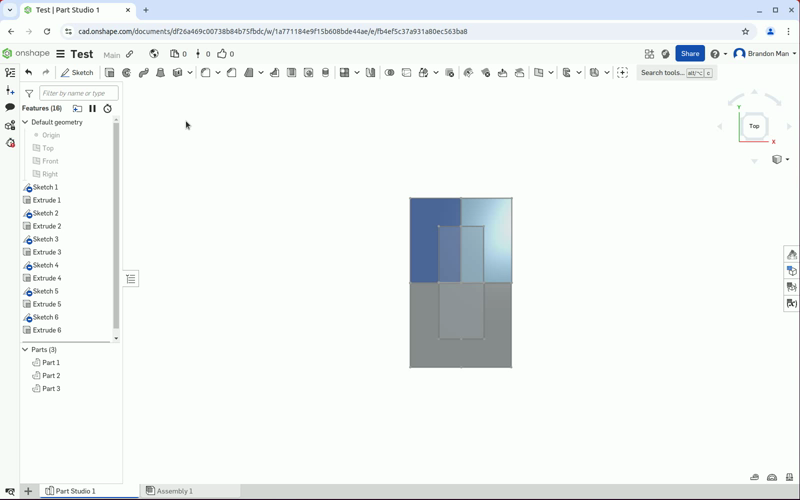
key(up, 3)
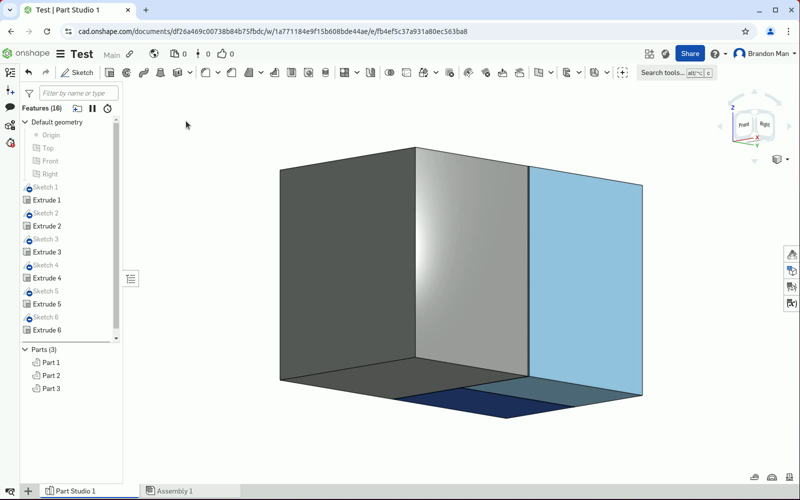
key(left, 3)
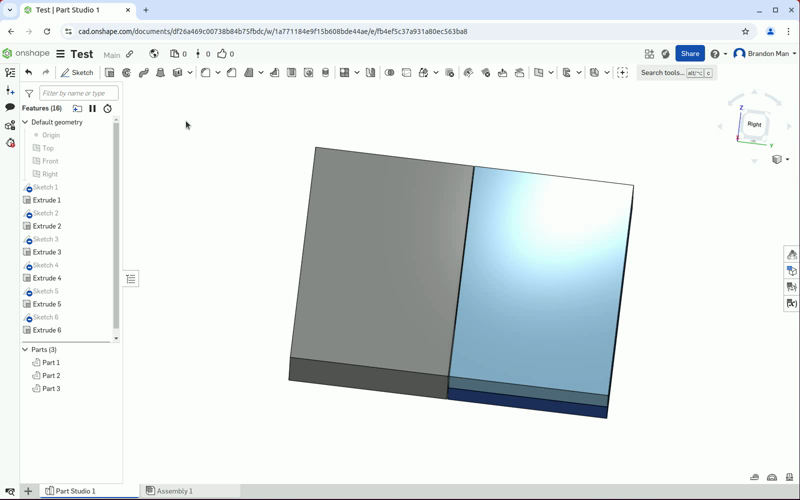
key(right, 3)
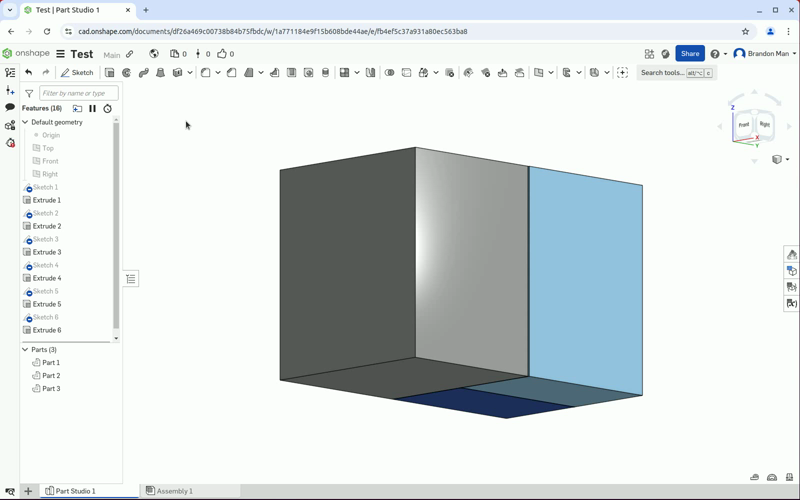
key(down, 3)
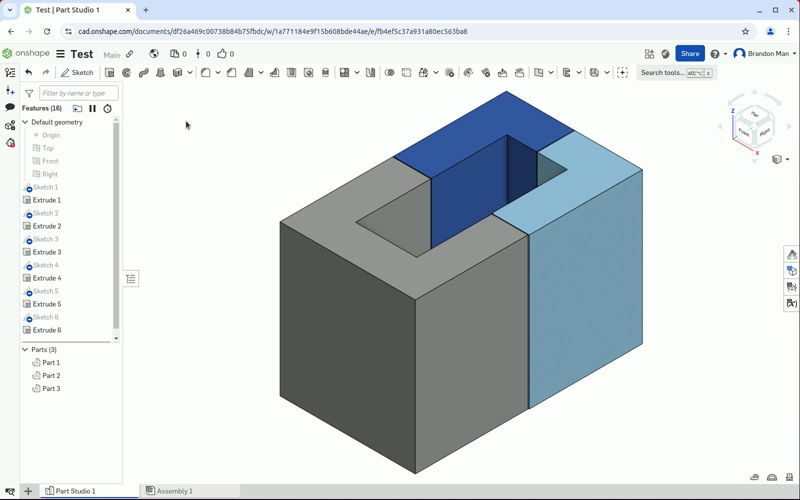
mouse_move(69, 189)
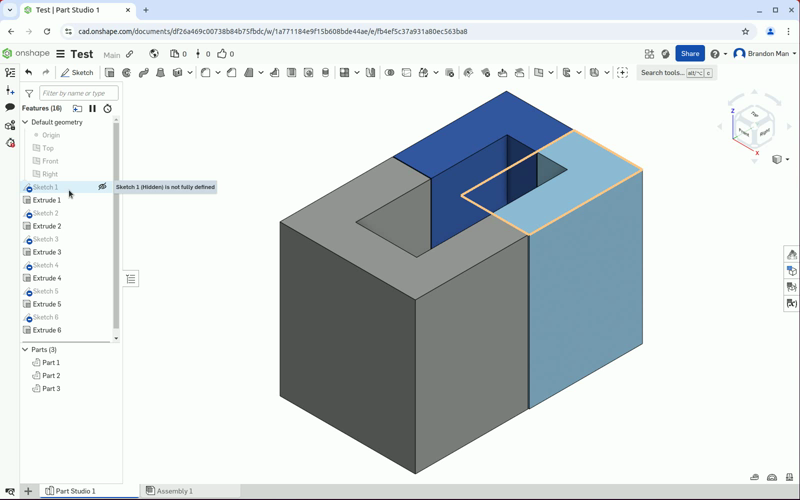
click(69, 189)